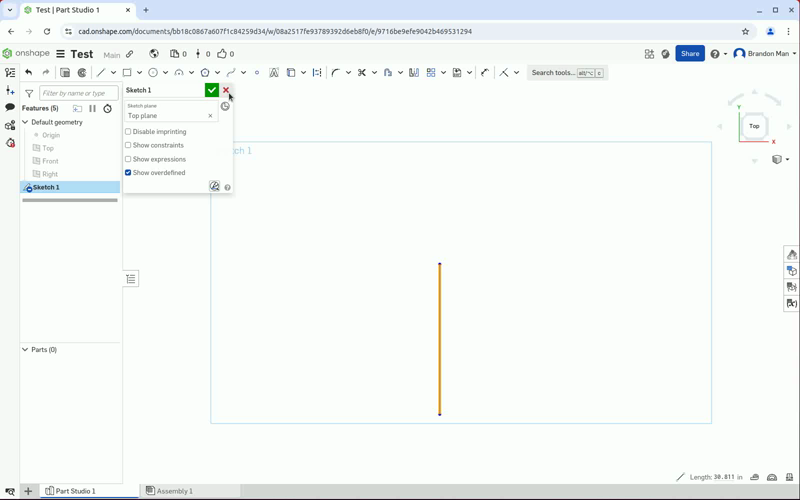
key(shift+h)
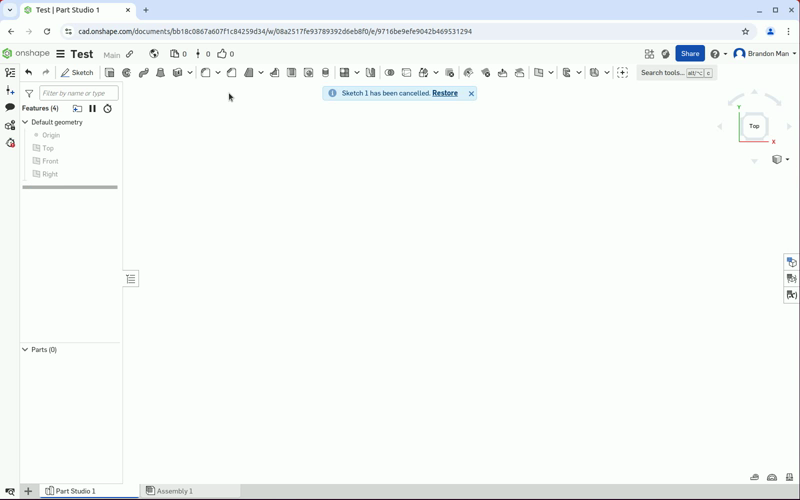
mouse_move(73, 352)
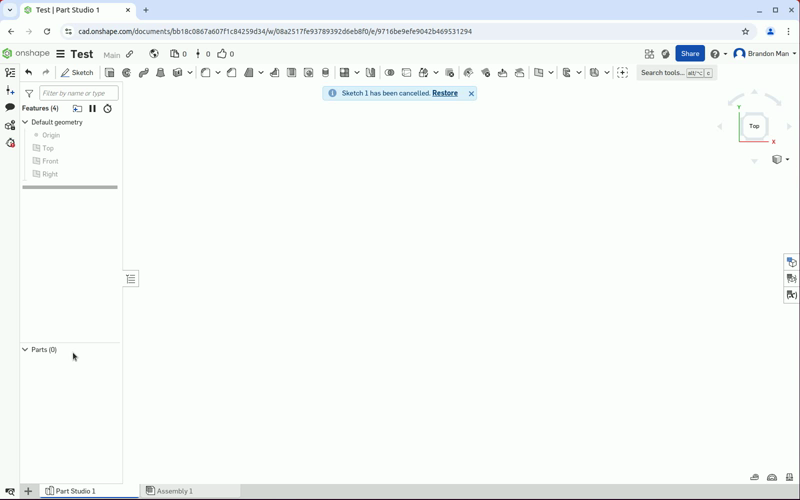
key(y)
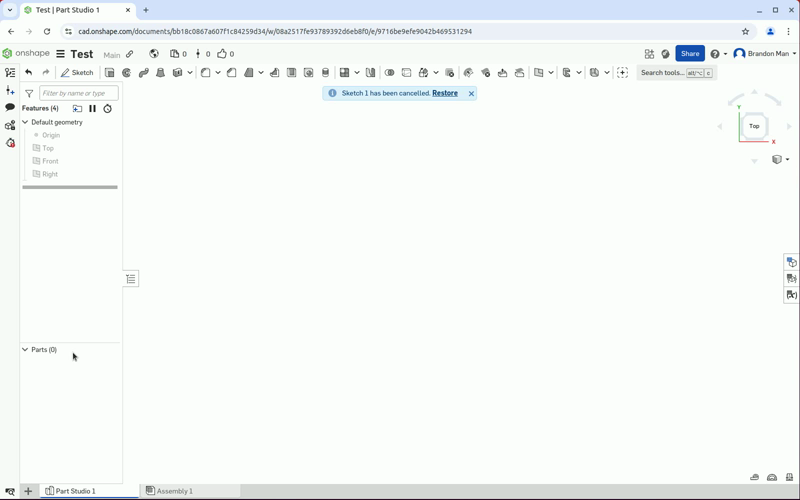
key(shift+p)
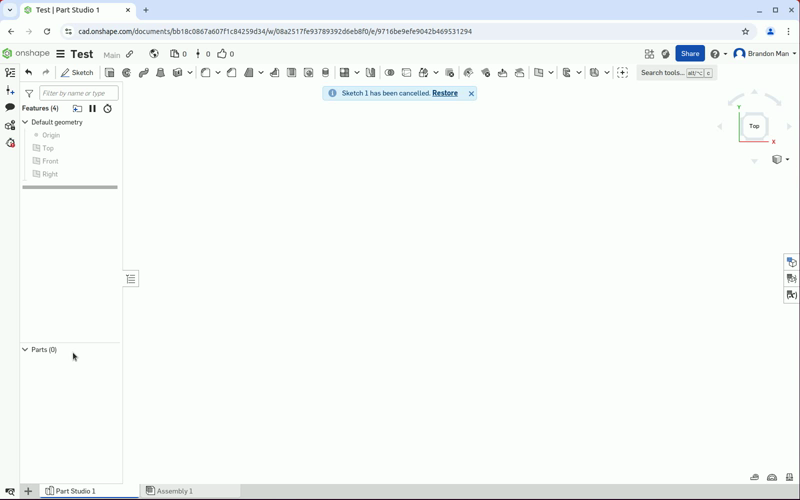
key(space)
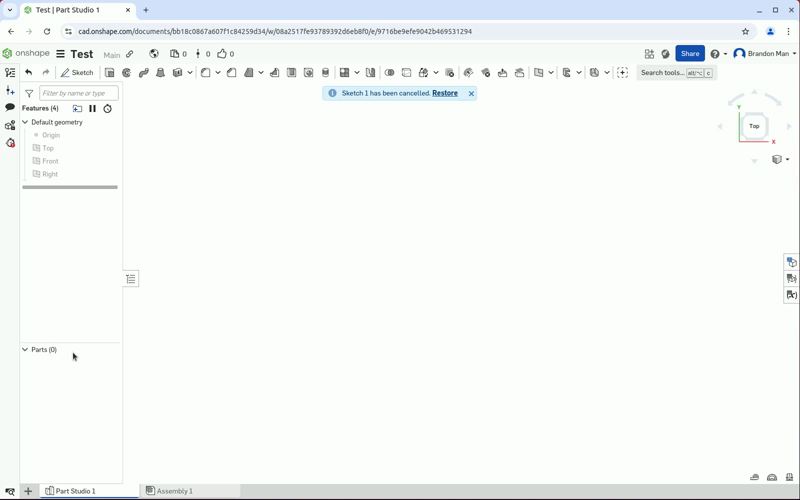
key_down(shift)
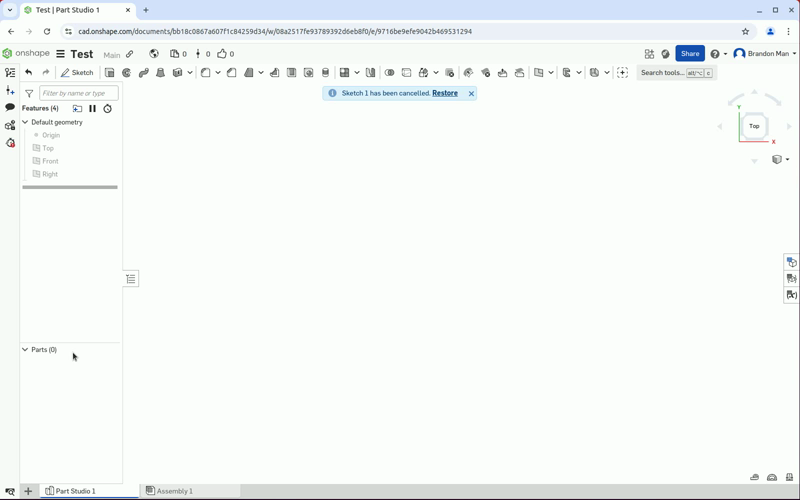
key(up)
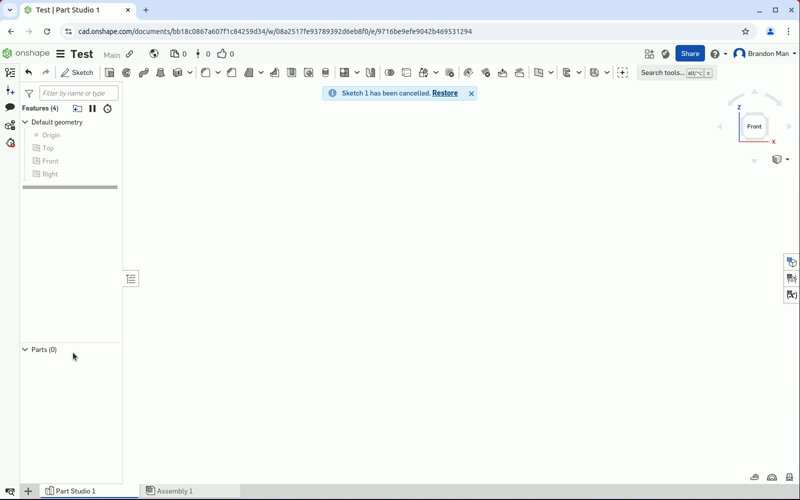
key_up(shift)
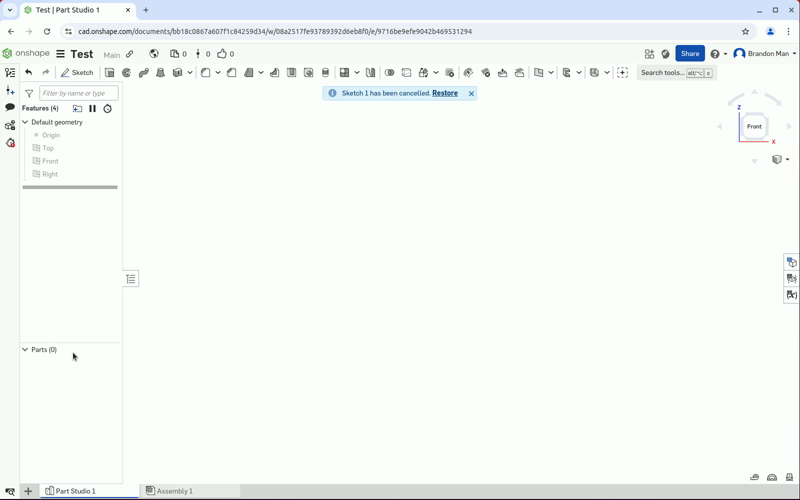
mouse_move(73, 352)
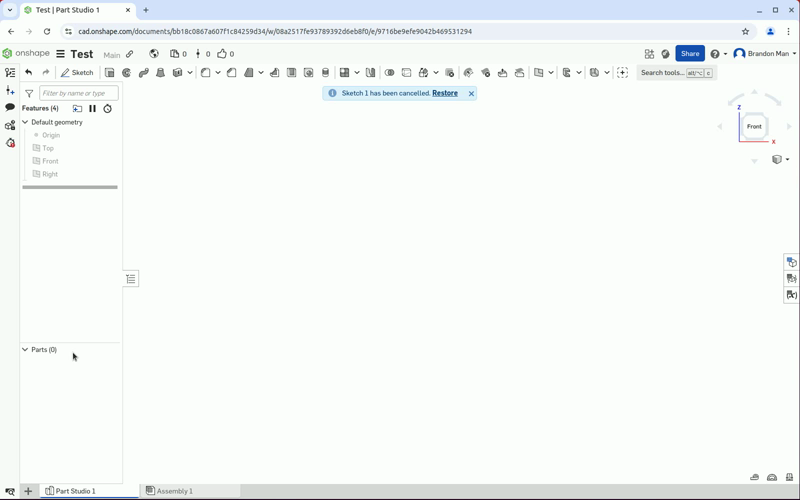
key(shift+y)
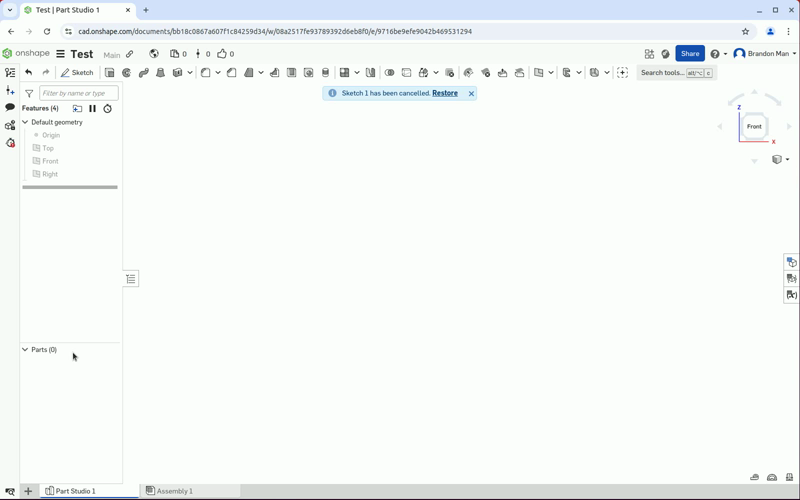
key(shift+s)
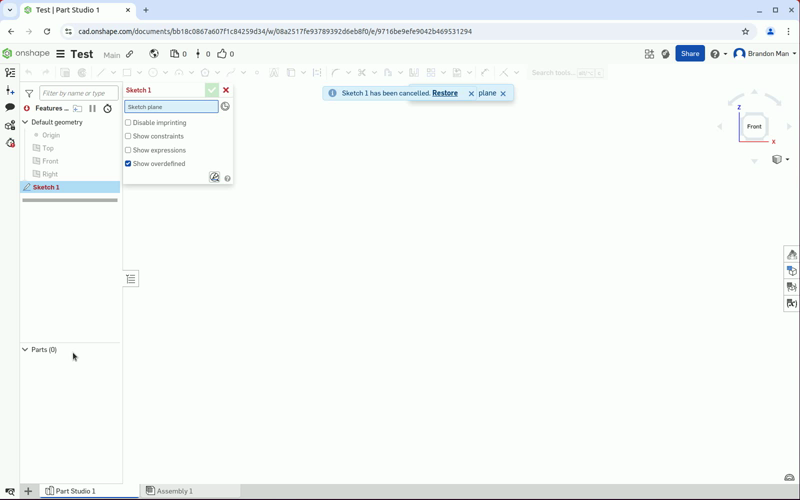
mouse_move(73, 163)
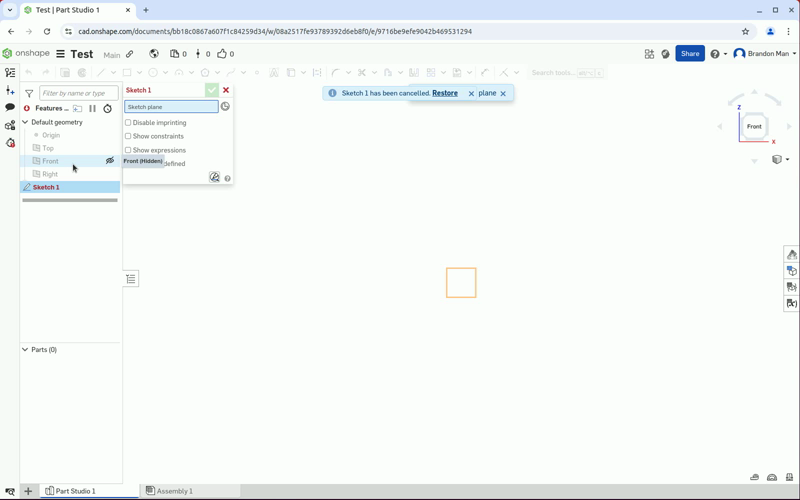
click(73, 163)
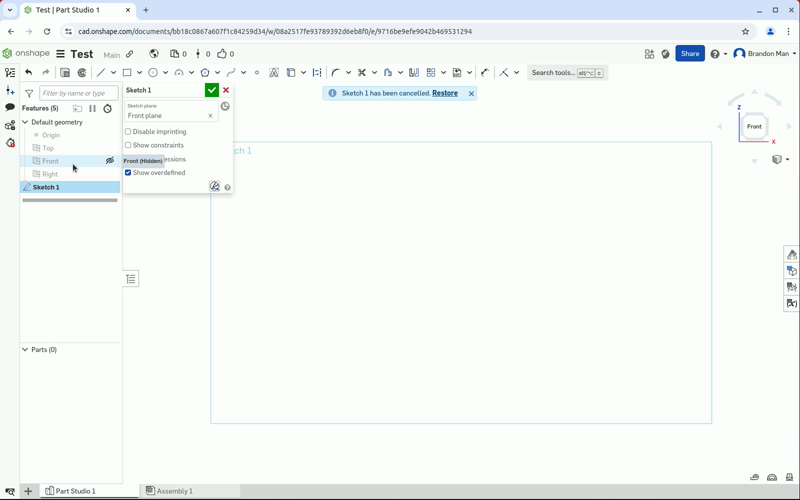
mouse_move(73, 352)
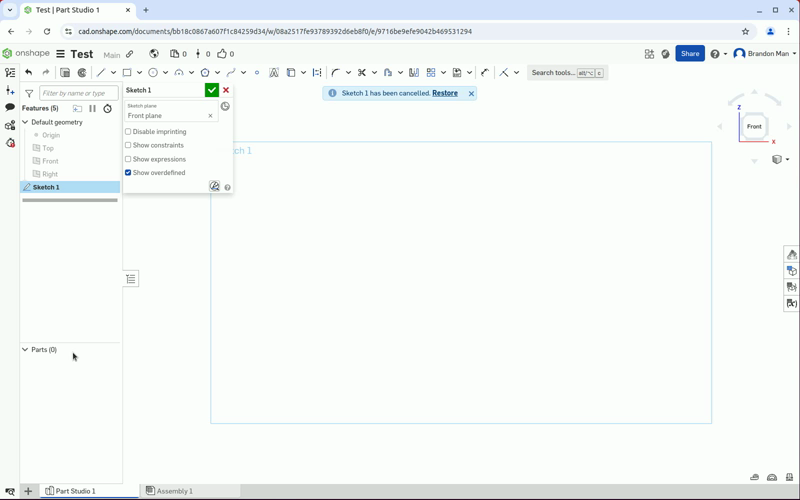
key(y)
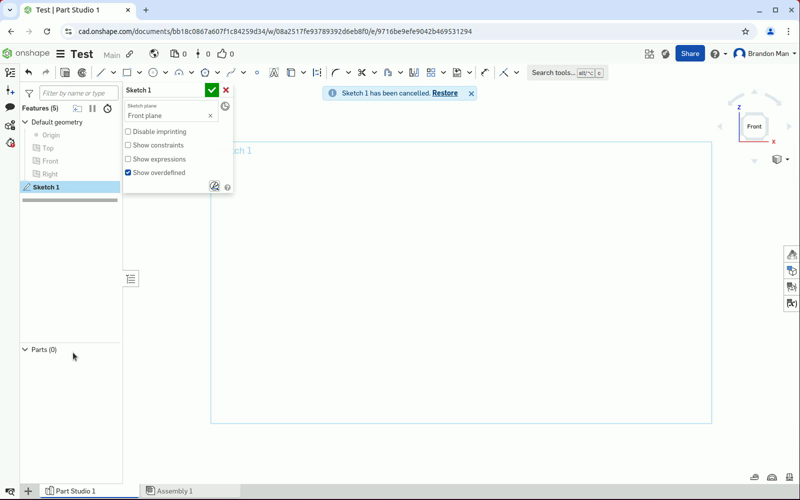
key(l)
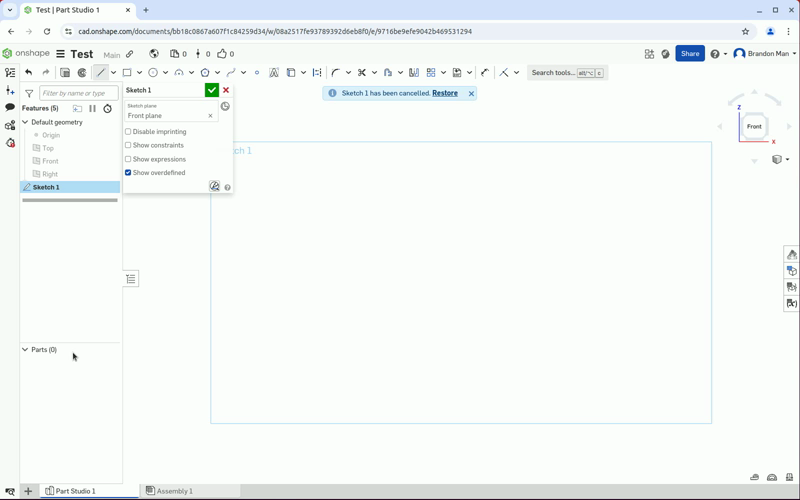
key_down(shift)
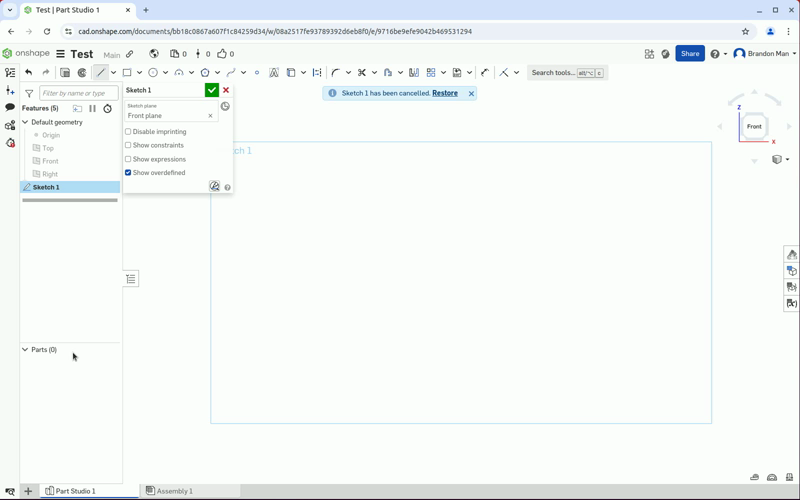
mouse_move(361, 282)
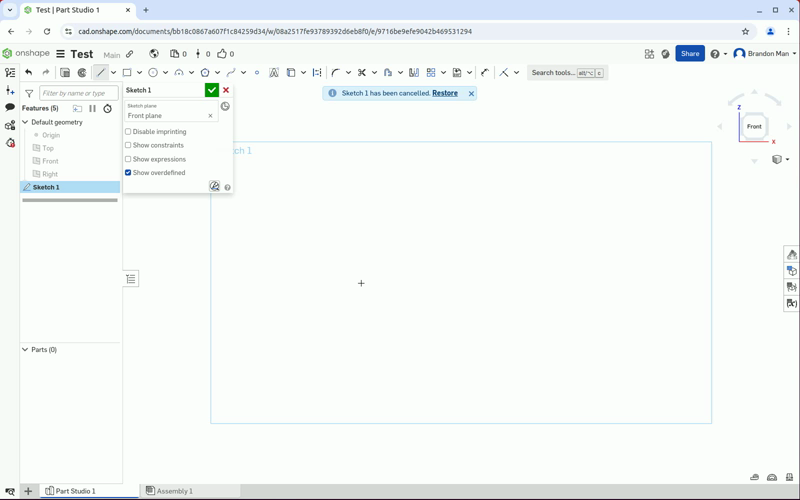
click(361, 282)
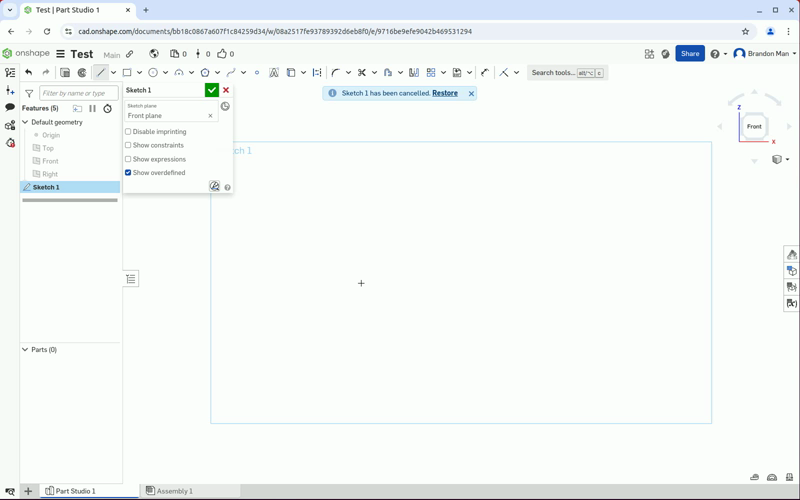
key_up(shift)
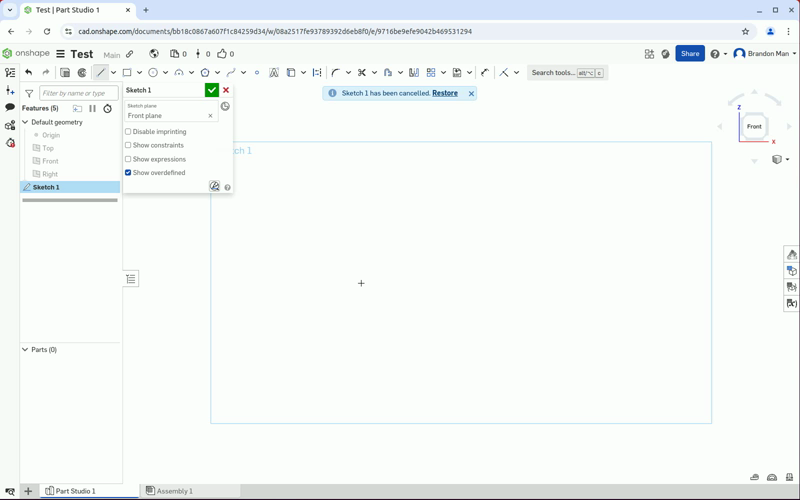
key_down(shift)
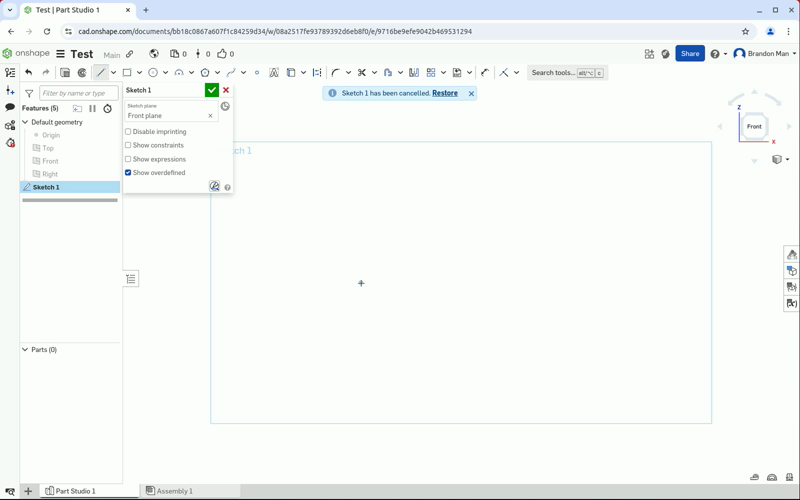
mouse_move(460, 282)
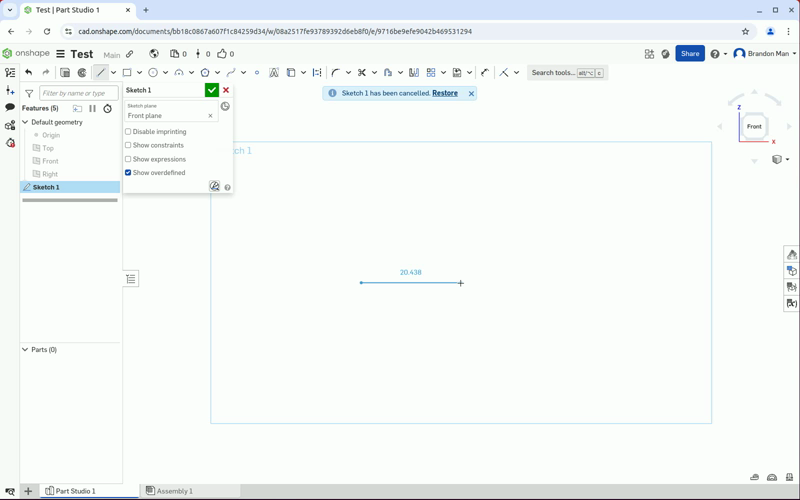
click(460, 282)
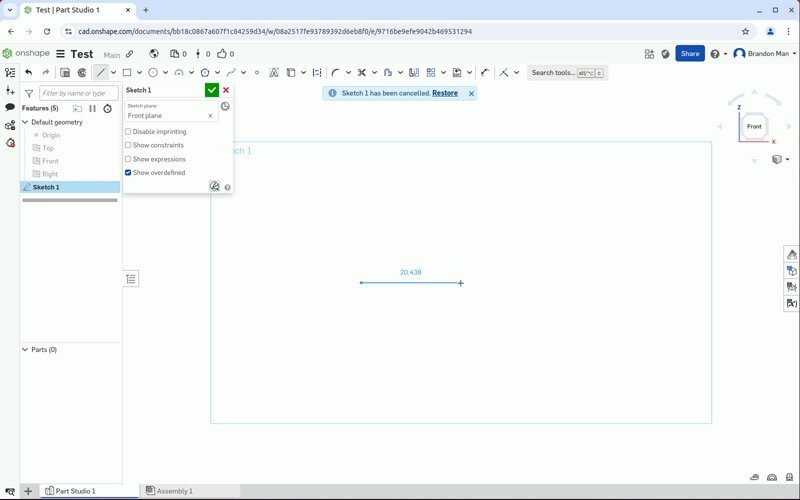
key_up(shift)
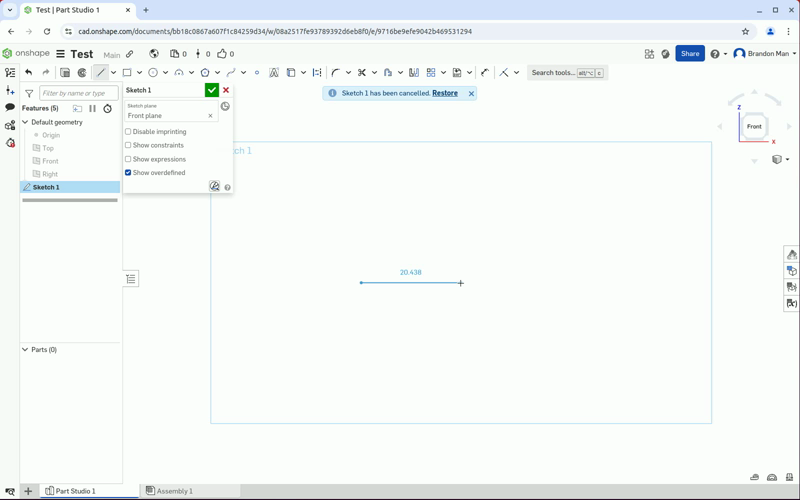
key_down(shift)
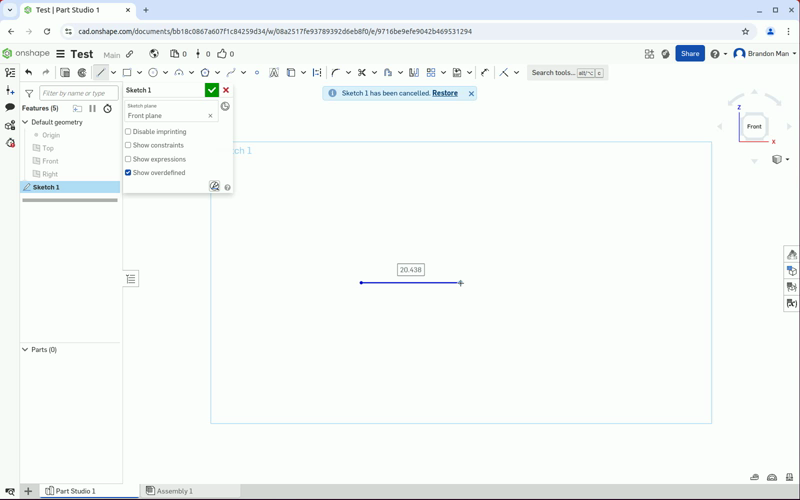
mouse_move(411, 196)
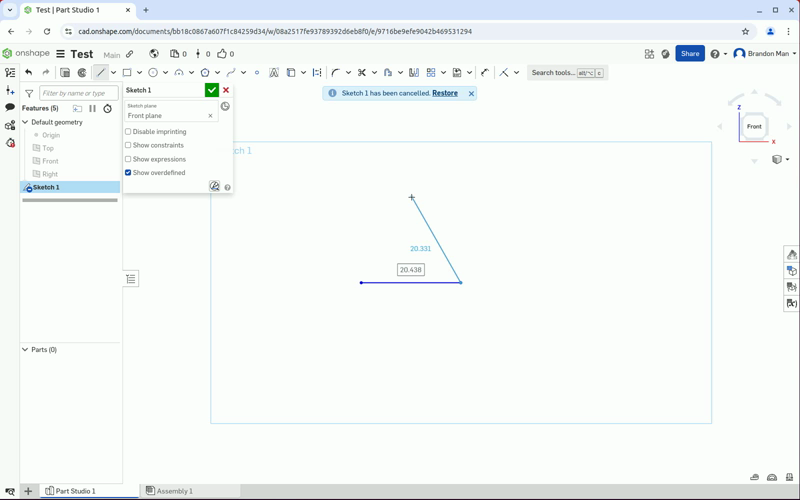
click(411, 196)
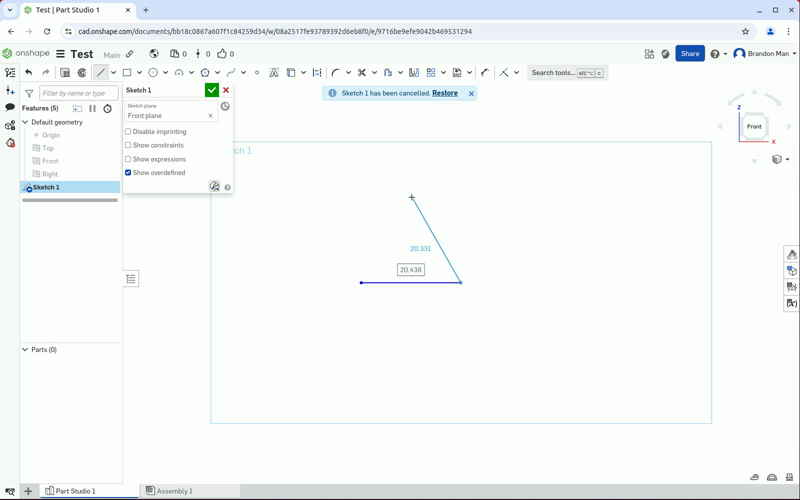
key_up(shift)
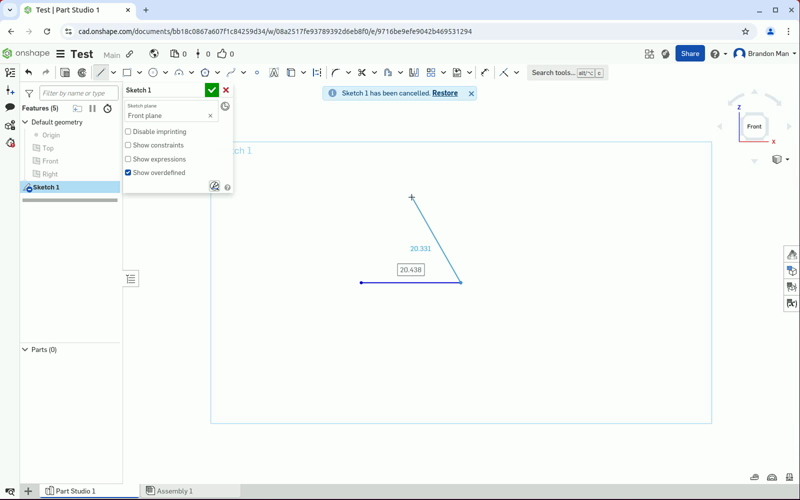
key_down(shift)
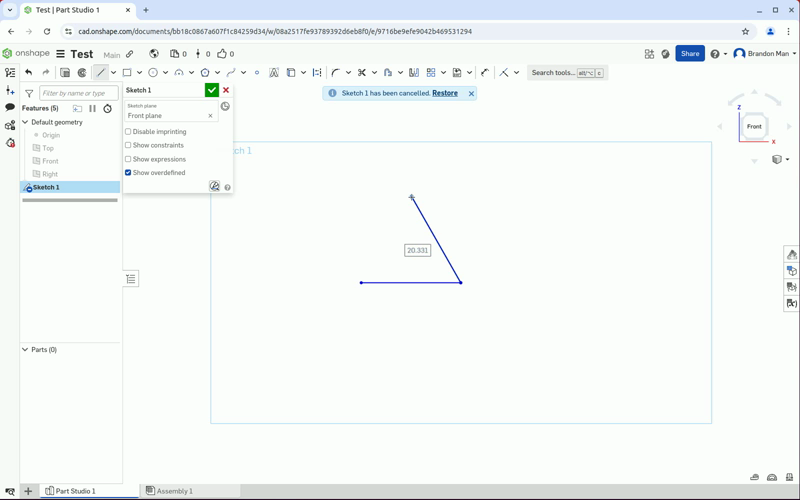
mouse_move(361, 282)
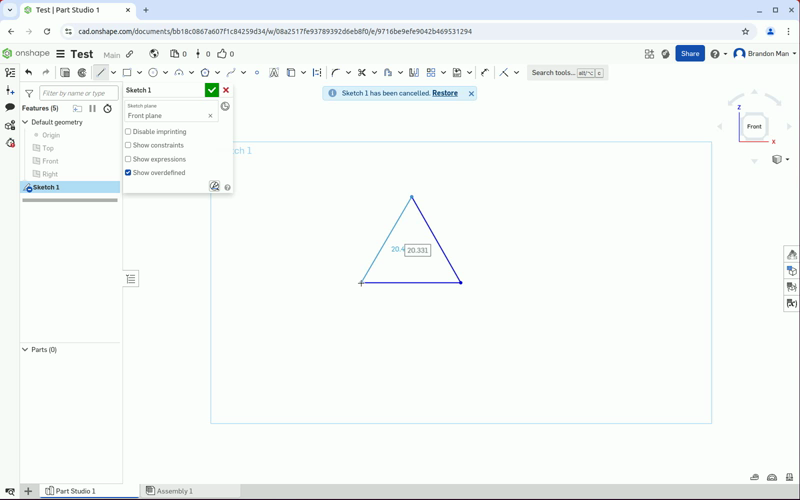
key_up(shift)
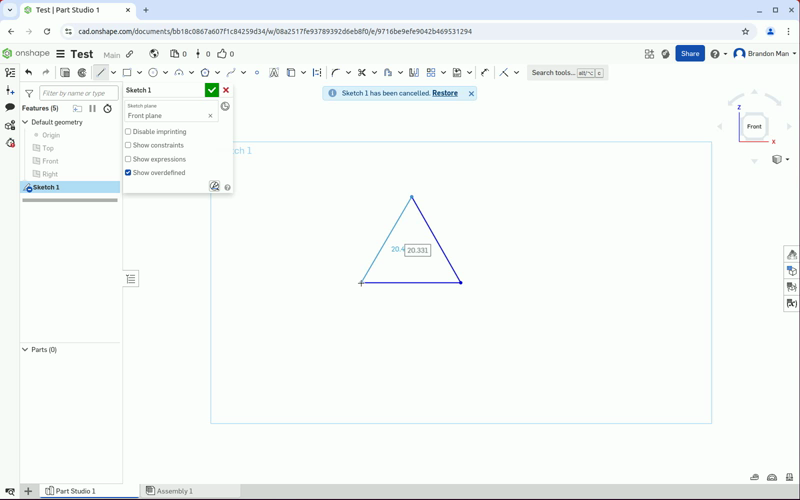
click(361, 282)
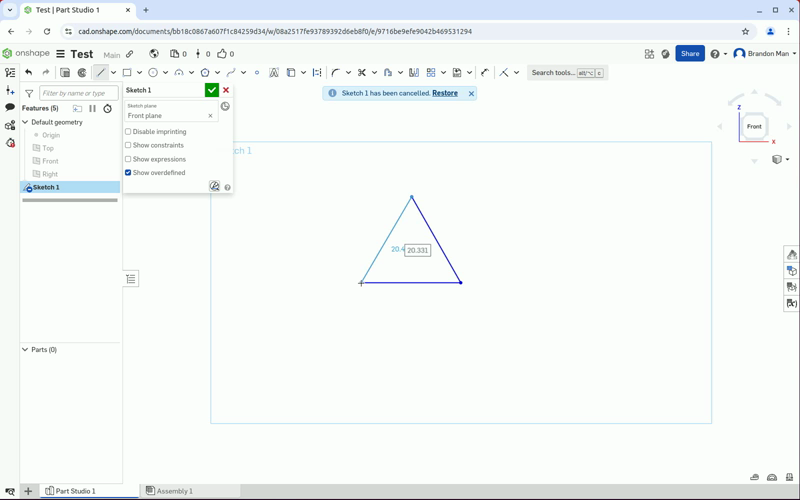
key(esc)
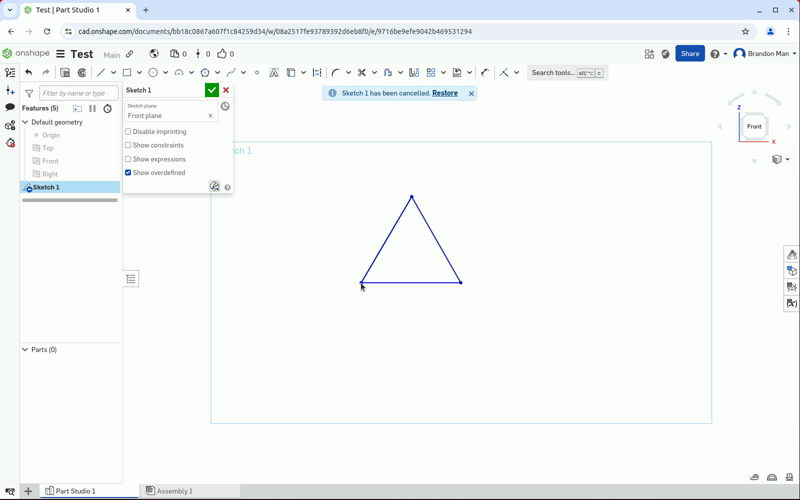
key(l)
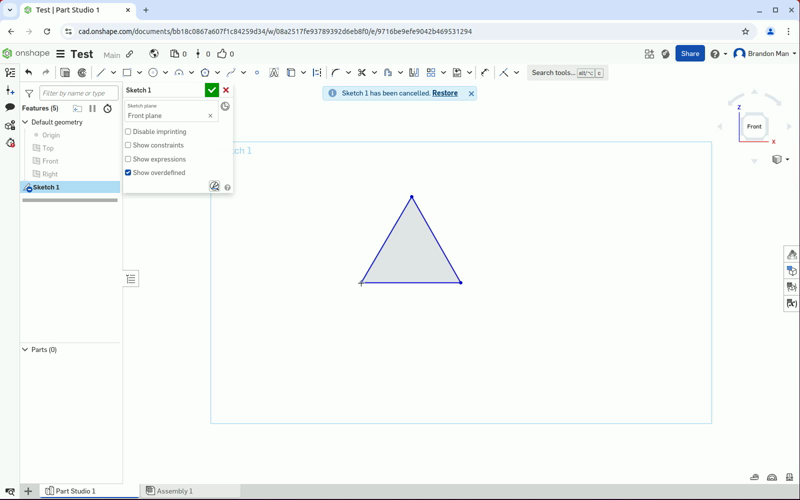
key_down(shift)
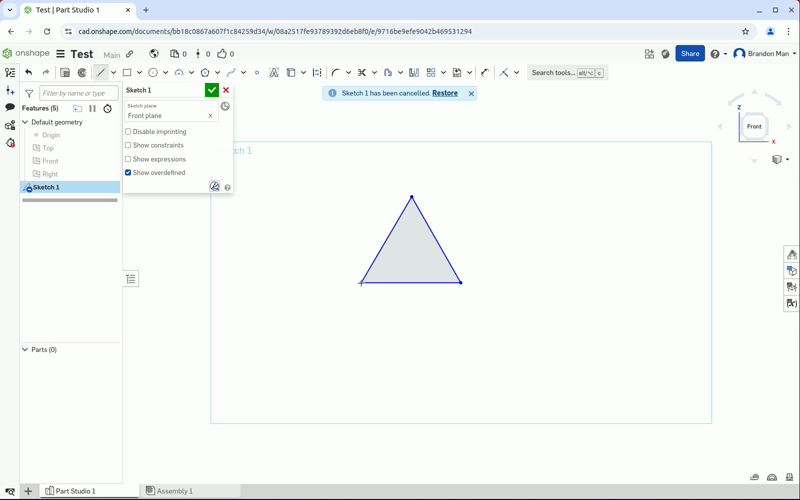
mouse_move(405, 271)
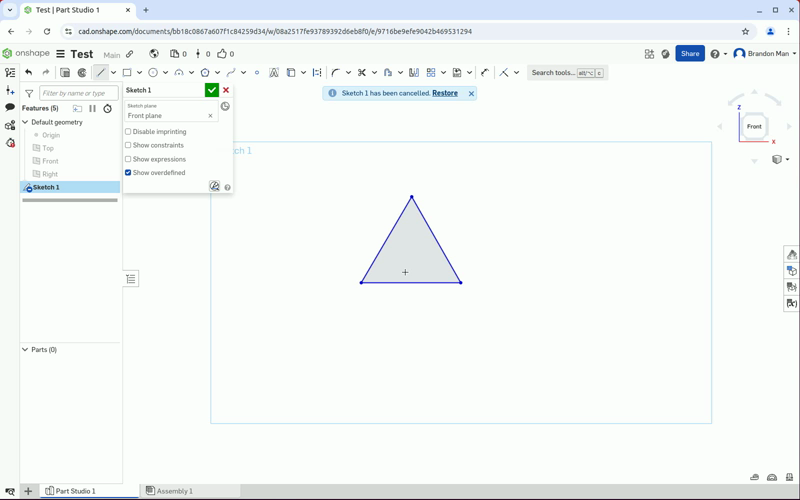
click(405, 271)
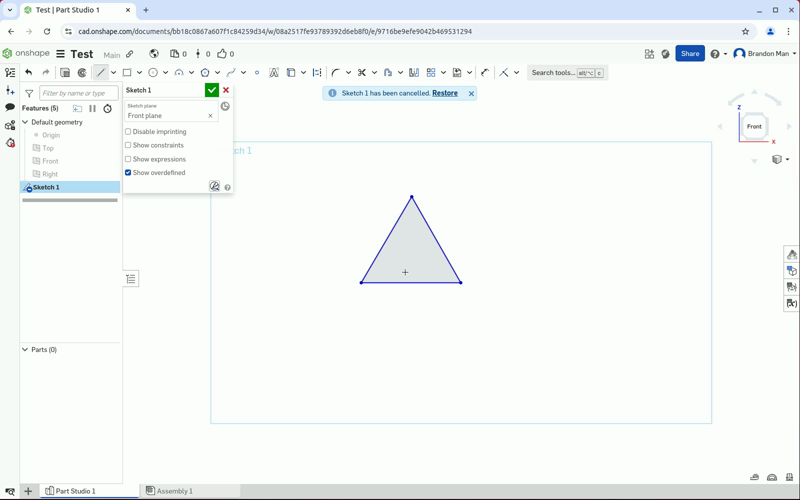
key_up(shift)
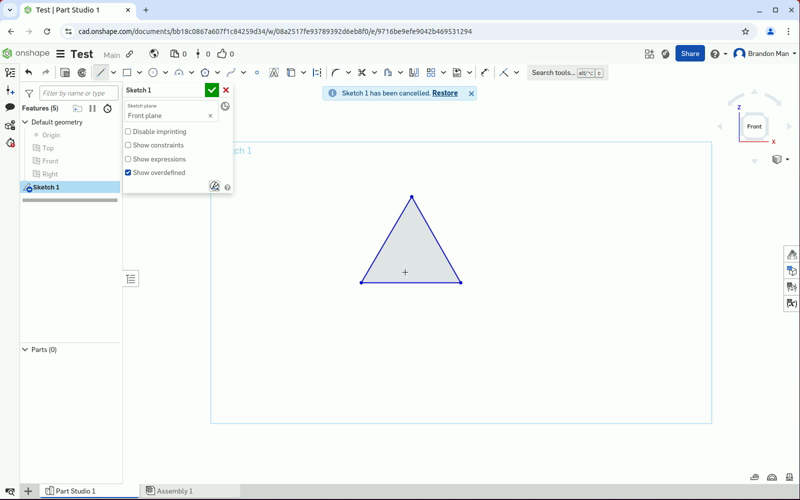
key_down(shift)
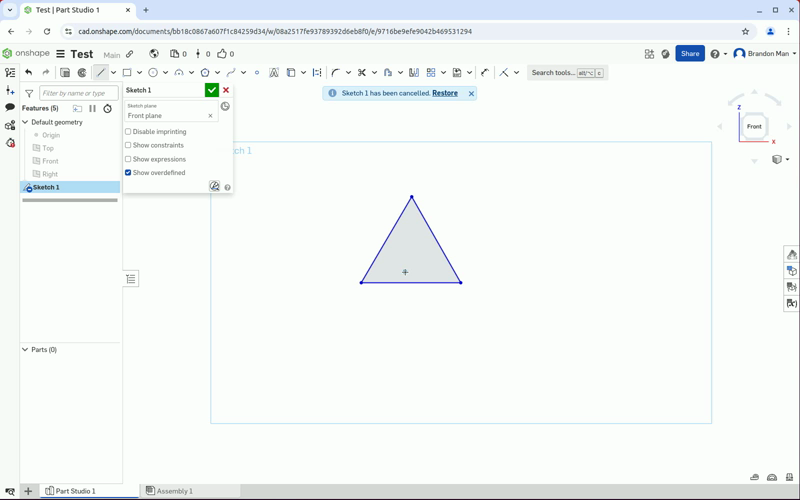
mouse_move(435, 271)
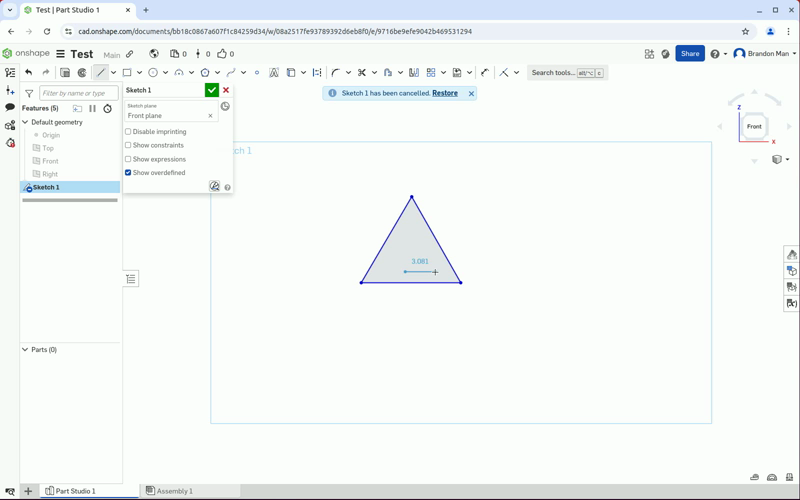
mouse_move(416, 271)
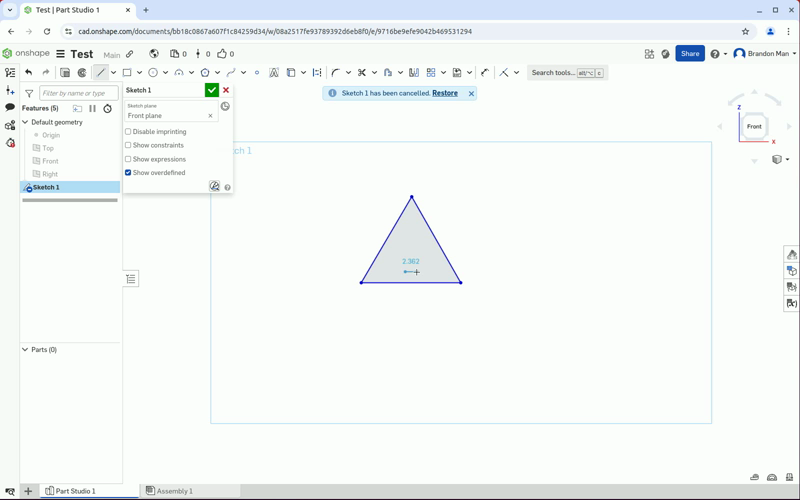
click(416, 271)
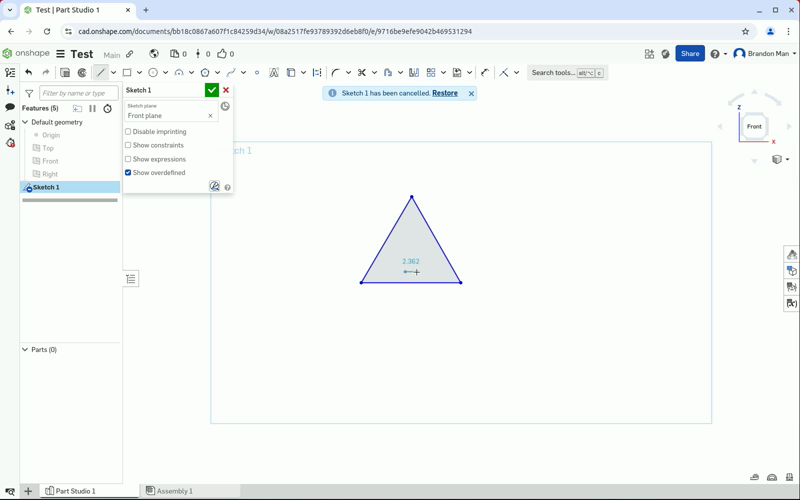
key_up(shift)
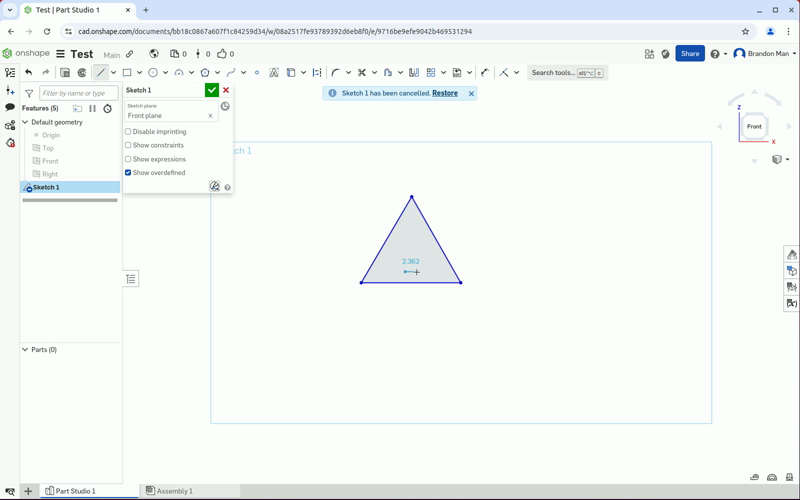
key_down(shift)
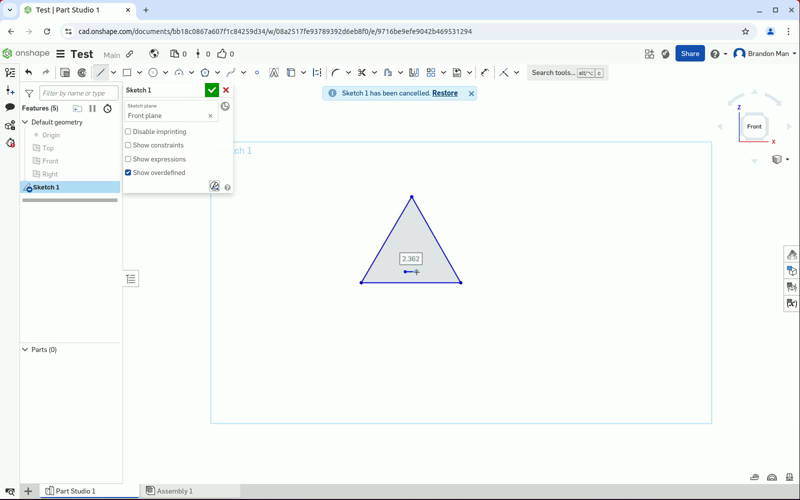
mouse_move(446, 271)
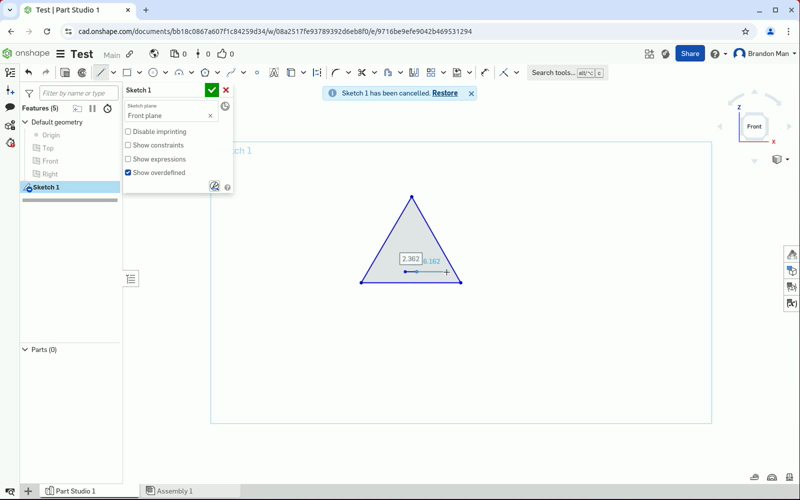
mouse_move(416, 259)
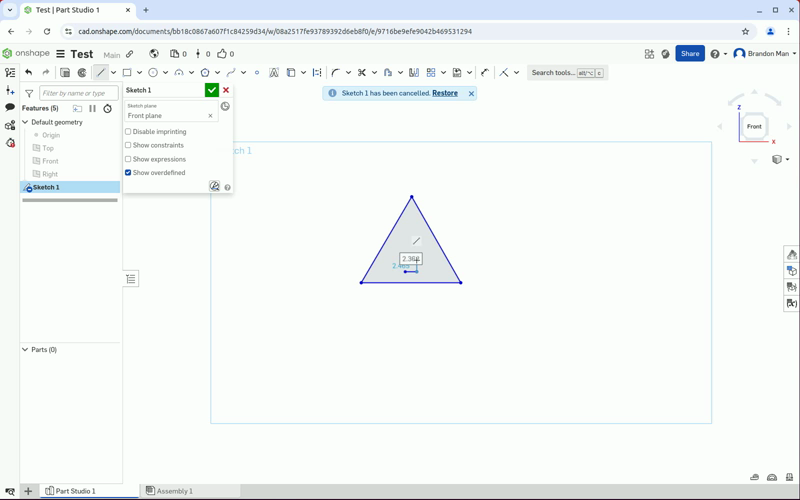
click(416, 259)
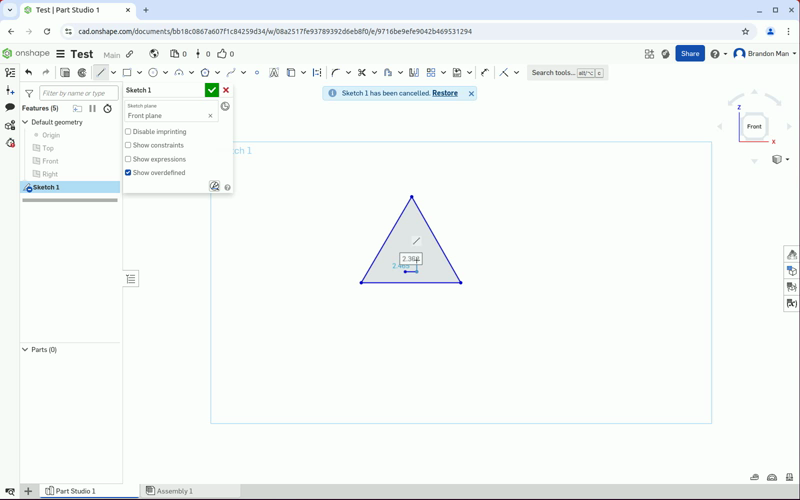
key_up(shift)
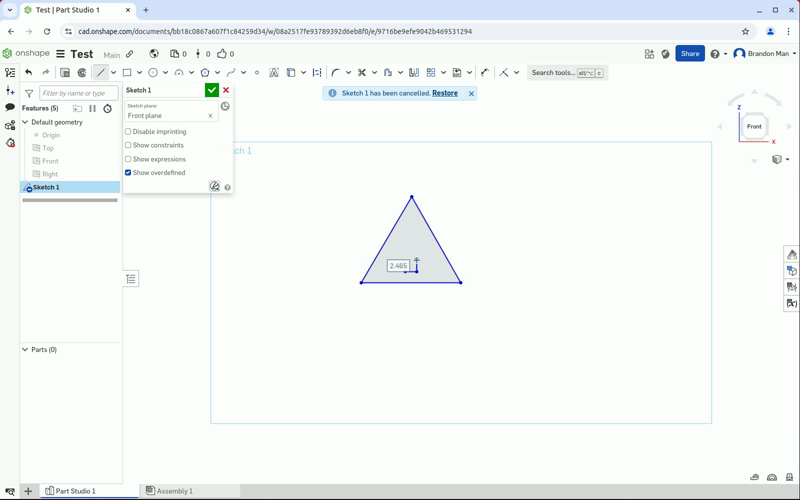
key_down(shift)
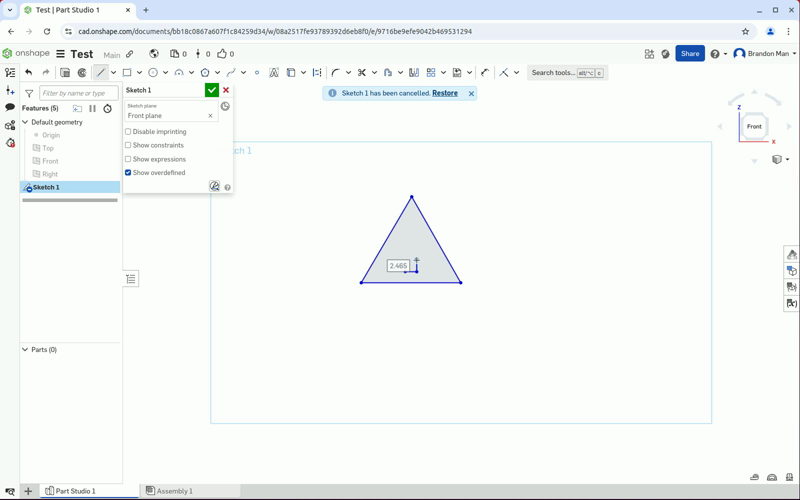
mouse_move(446, 259)
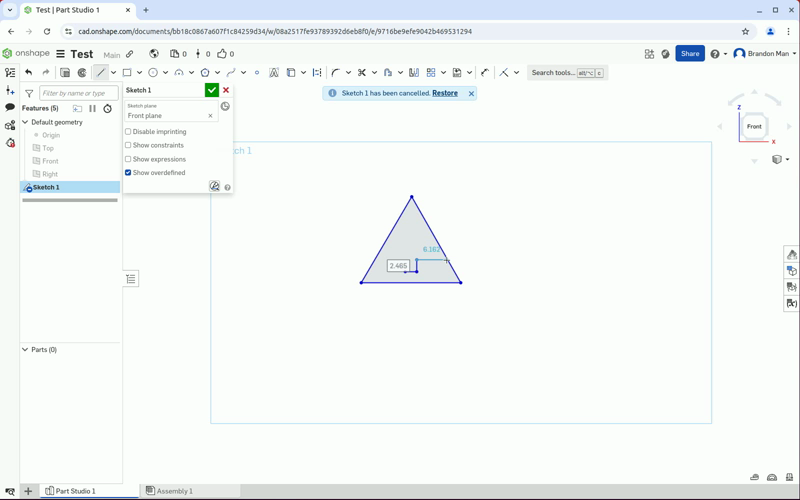
mouse_move(416, 238)
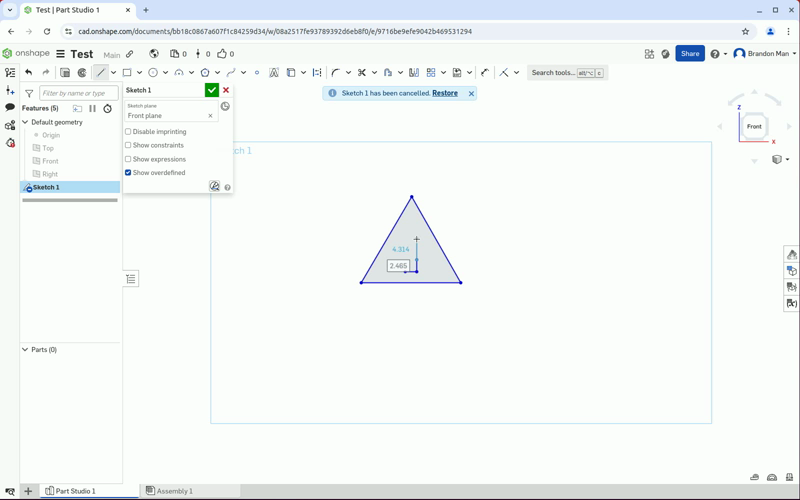
click(416, 238)
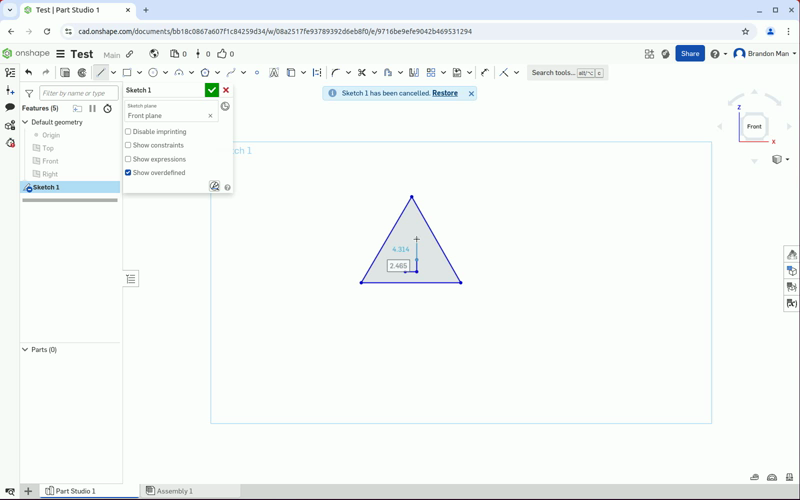
key_up(shift)
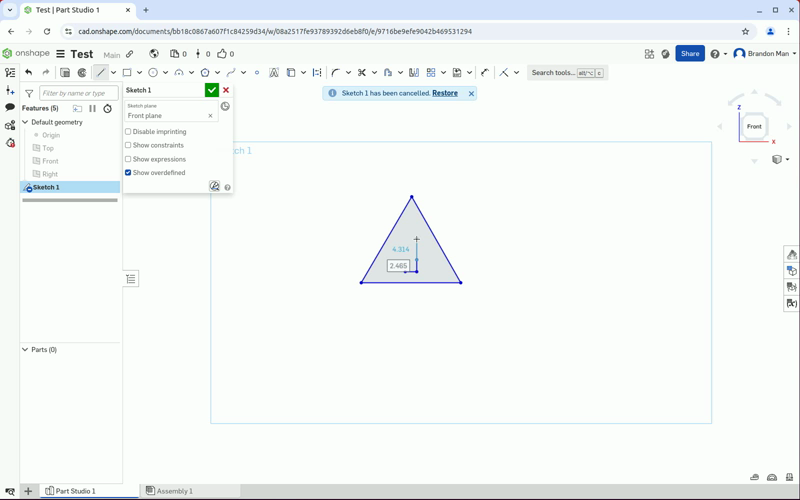
key(esc)
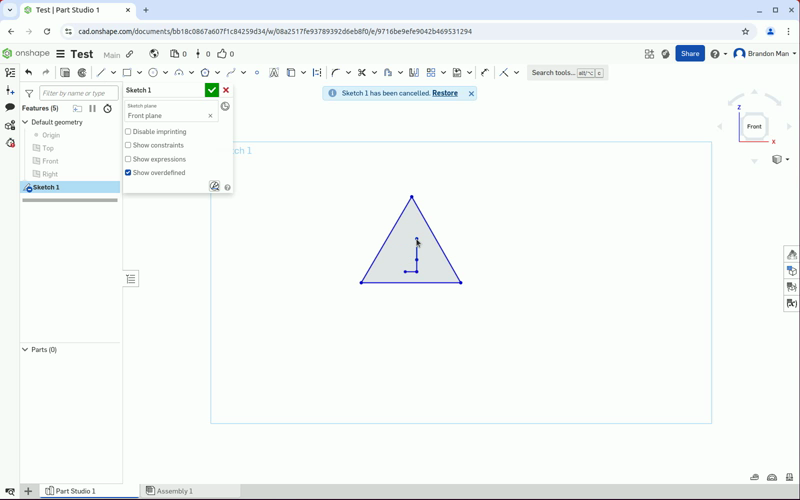
key(a)
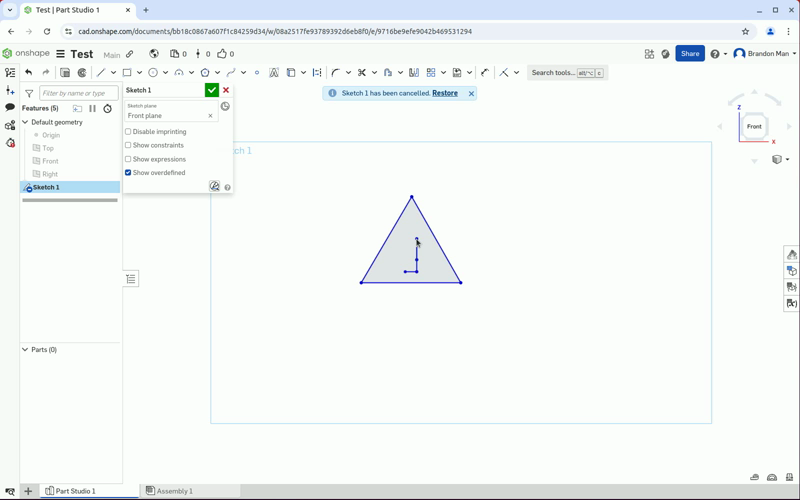
mouse_move(416, 238)
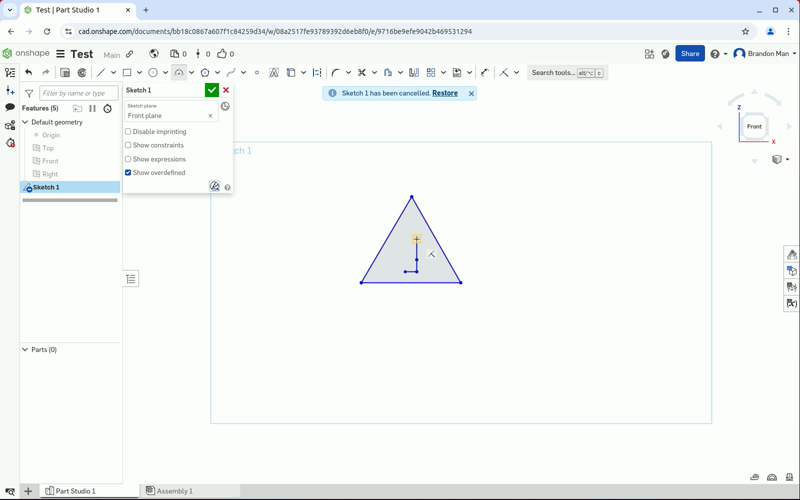
click(416, 238)
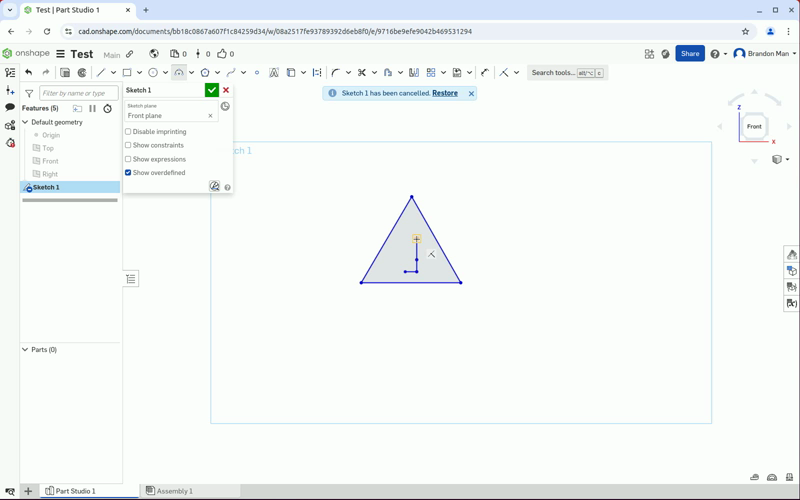
key_down(shift)
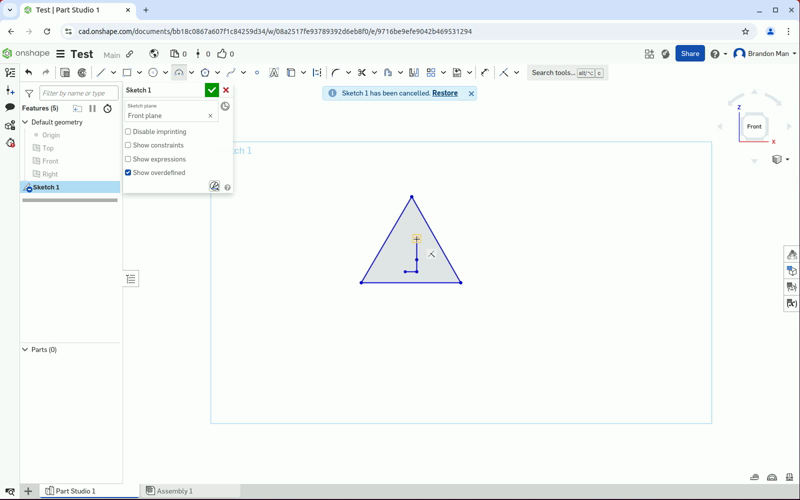
mouse_move(405, 238)
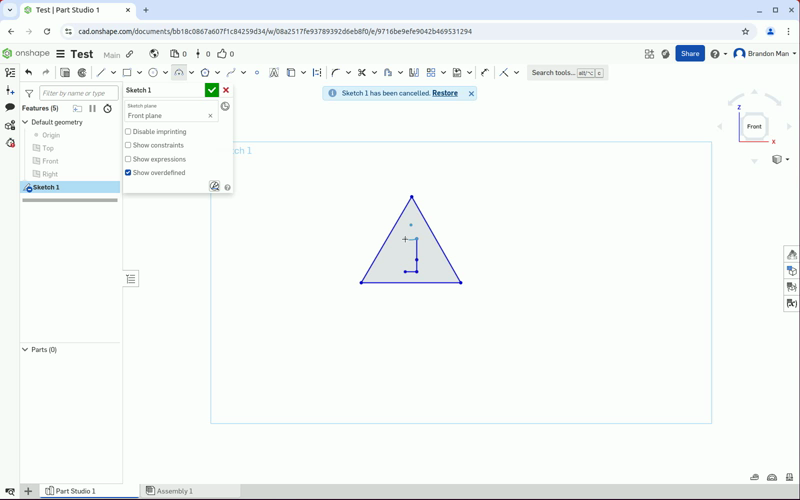
click(405, 238)
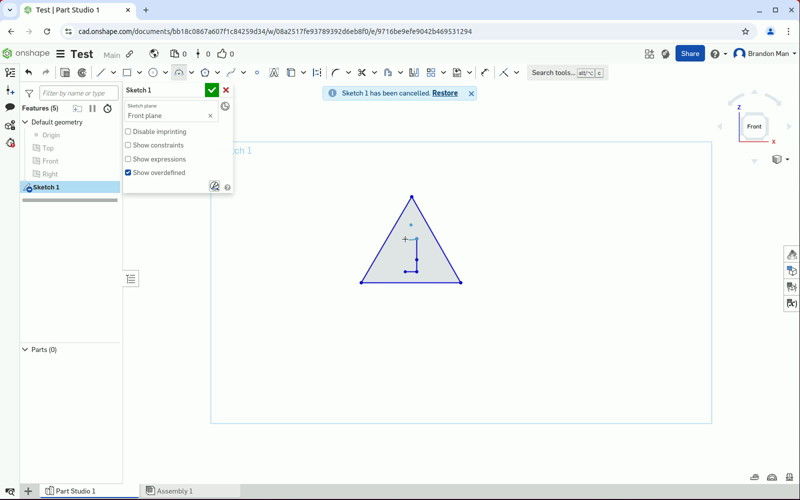
mouse_move(410, 233)
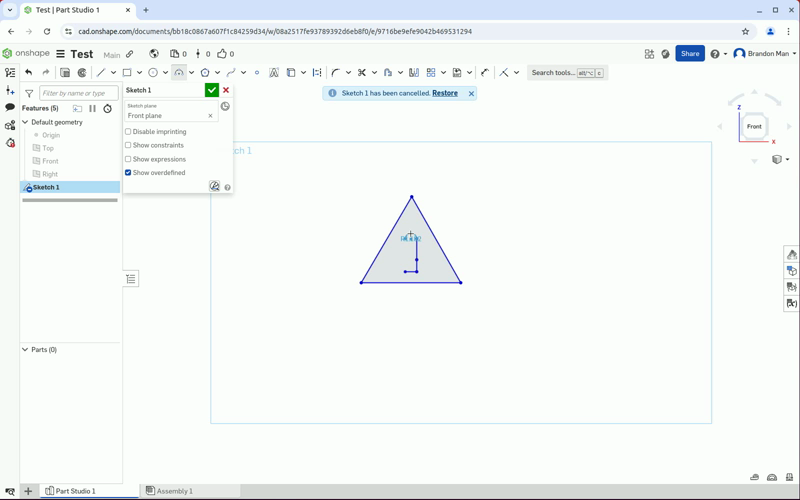
click(410, 233)
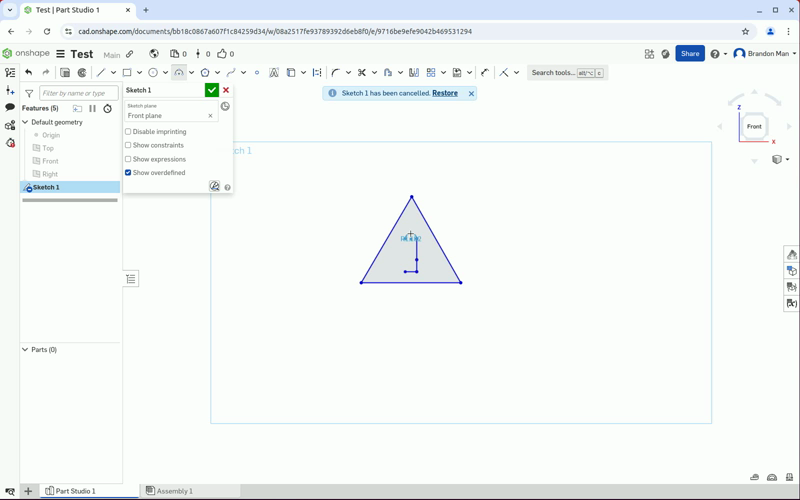
key_up(shift)
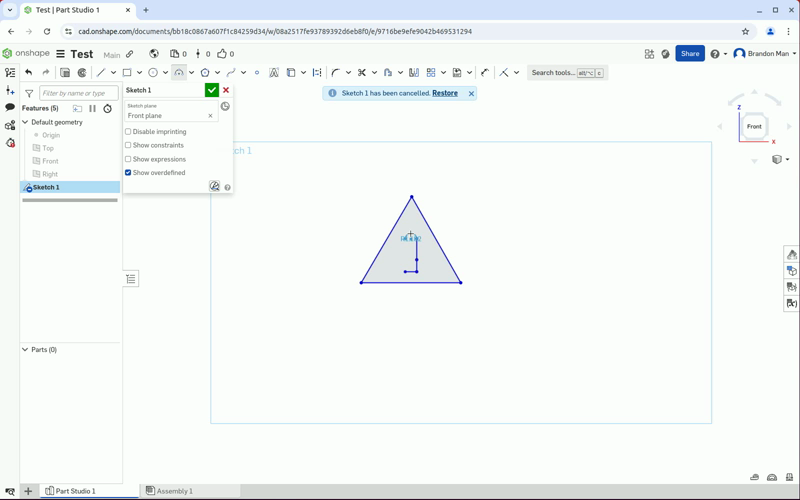
key(esc)
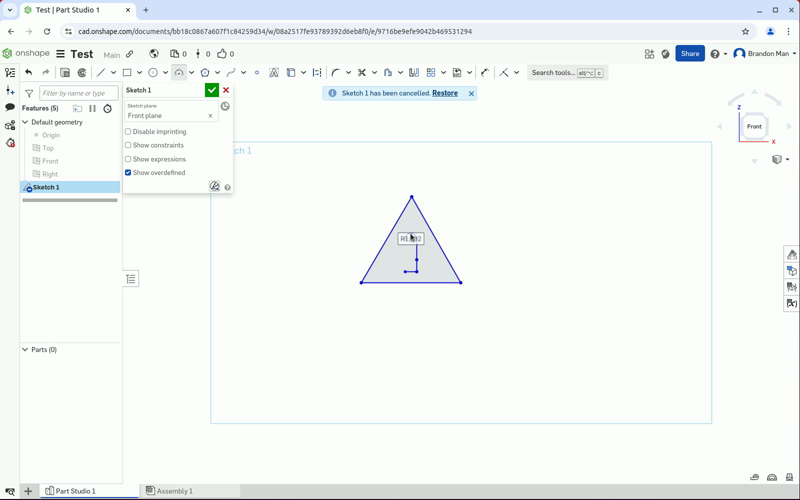
key(l)
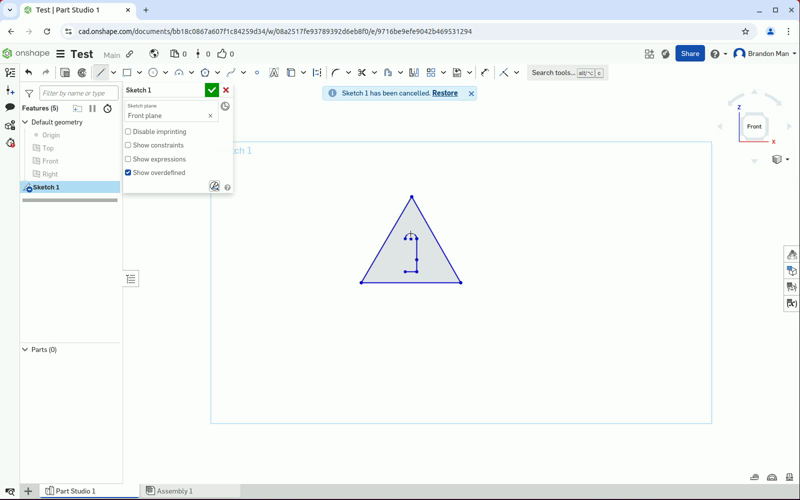
mouse_move(405, 238)
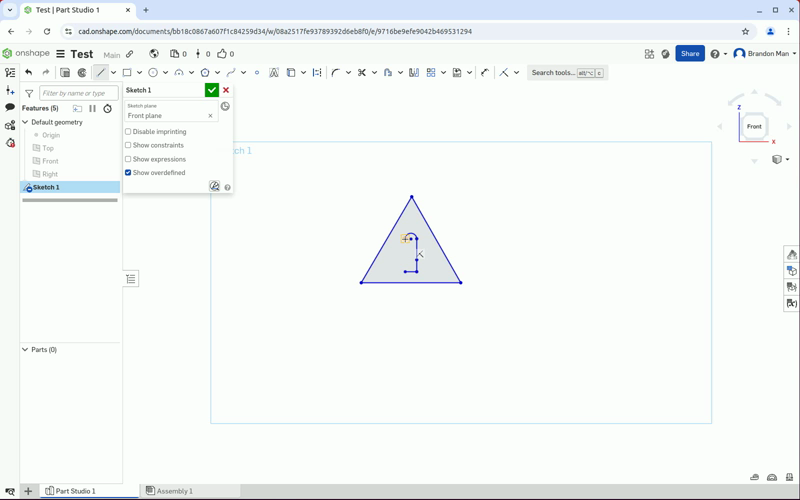
click(405, 238)
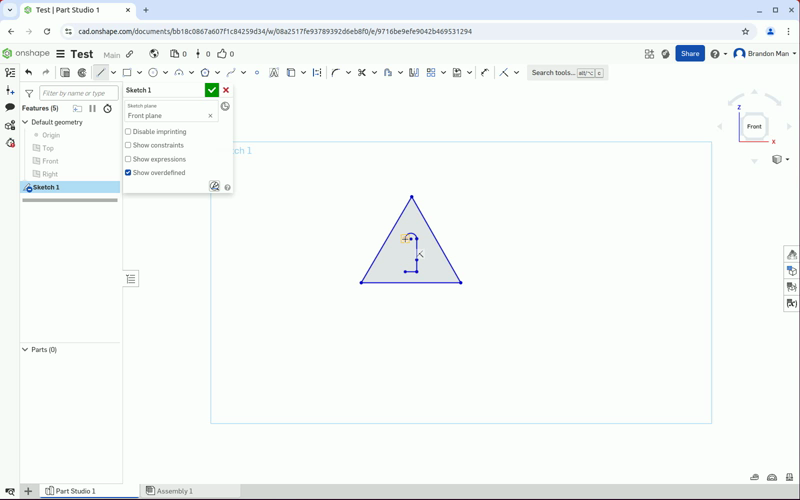
key_down(shift)
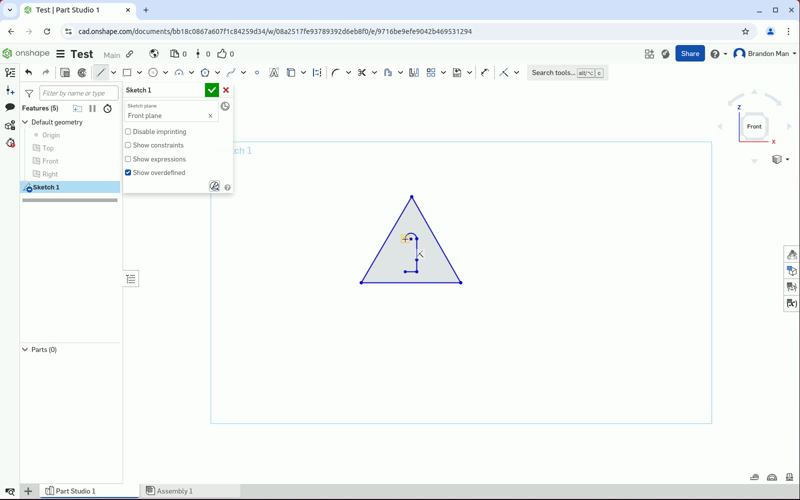
mouse_move(435, 238)
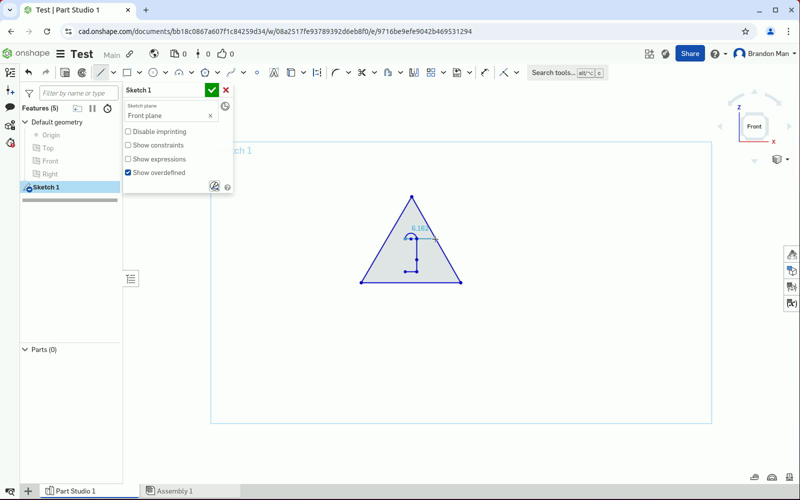
mouse_move(405, 261)
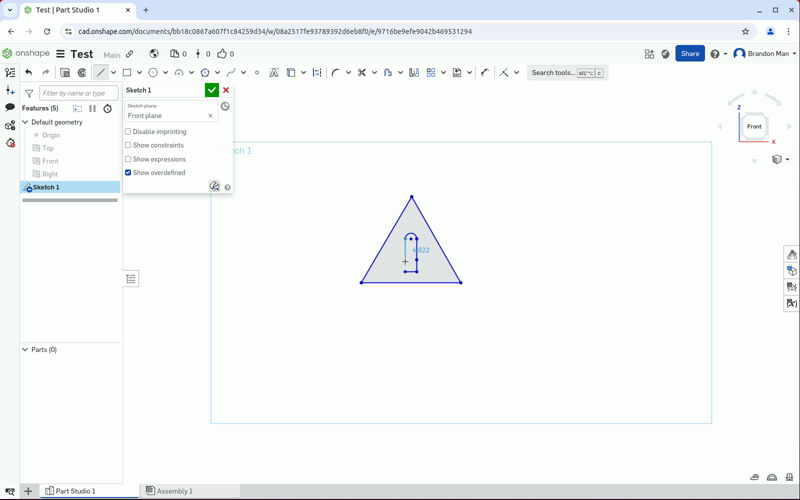
click(405, 261)
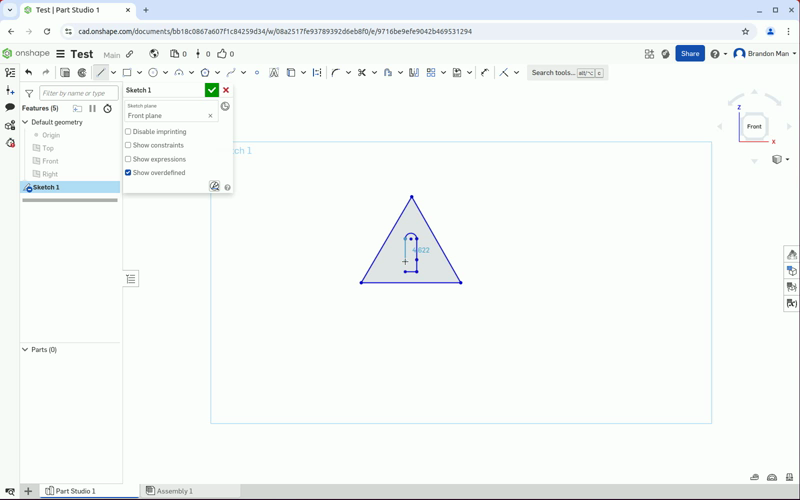
key_up(shift)
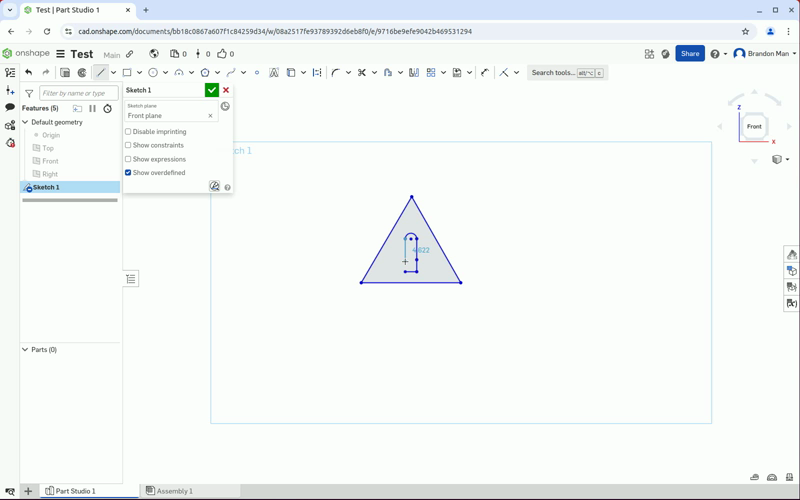
mouse_move(435, 261)
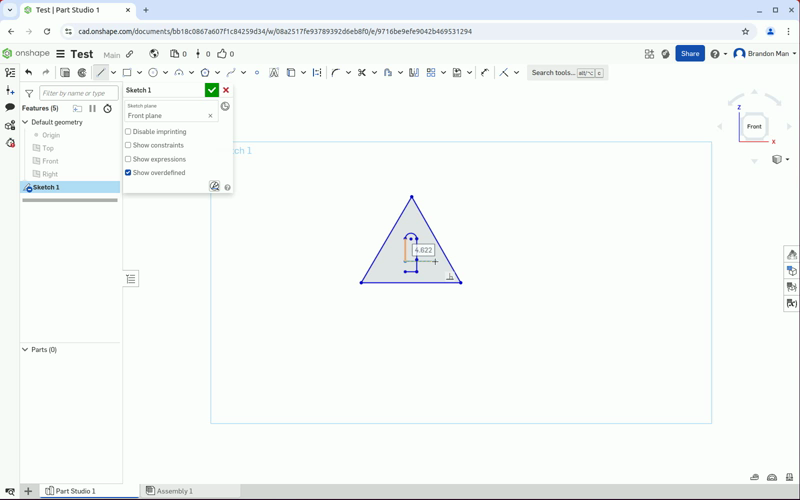
key_down(shift)
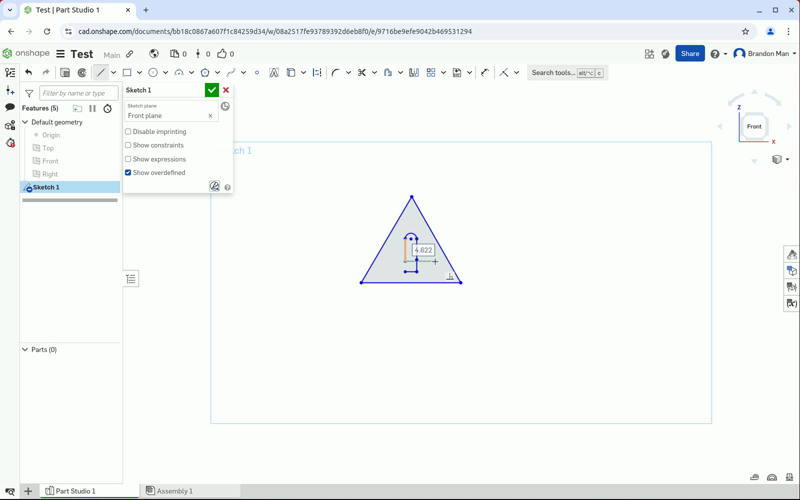
mouse_move(405, 271)
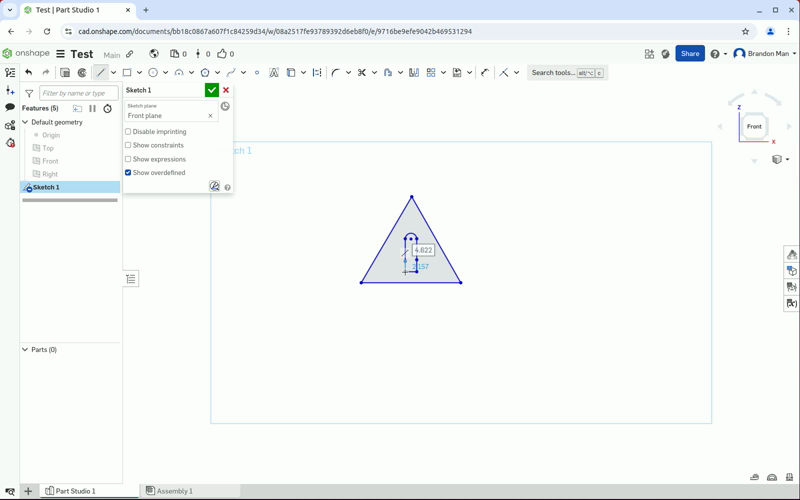
key_up(shift)
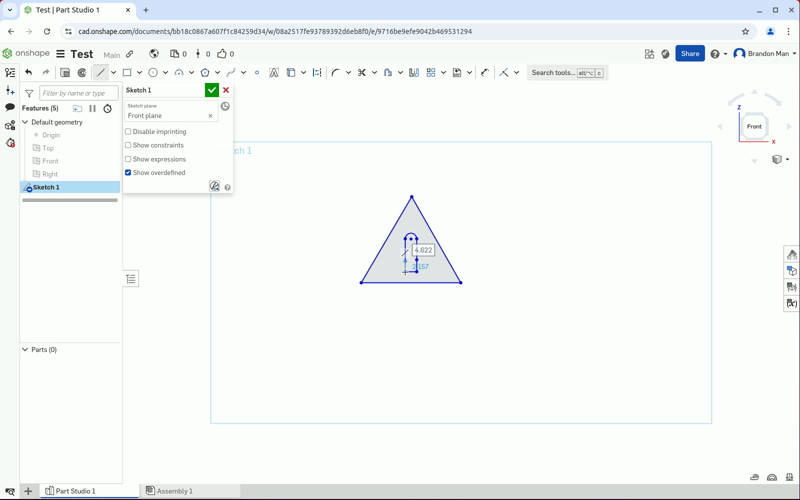
click(405, 271)
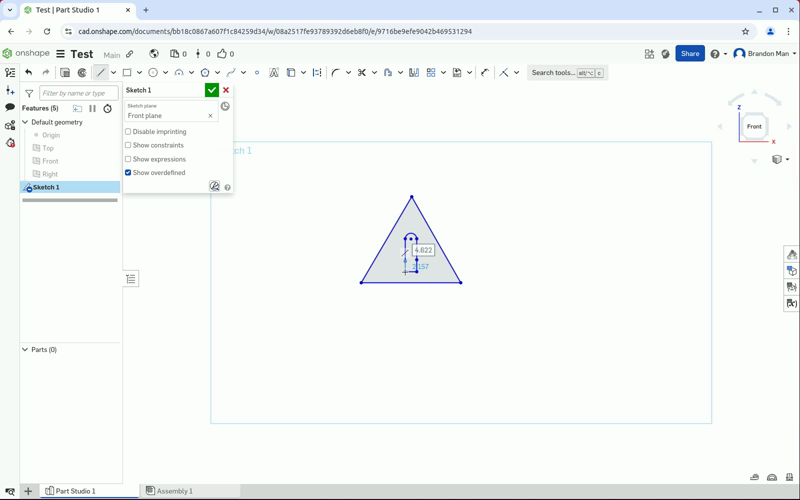
key(esc)
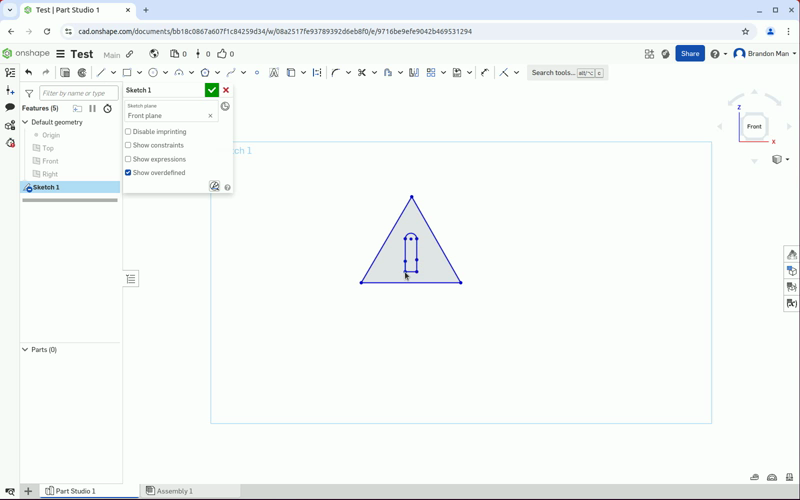
mouse_move(376, 263)
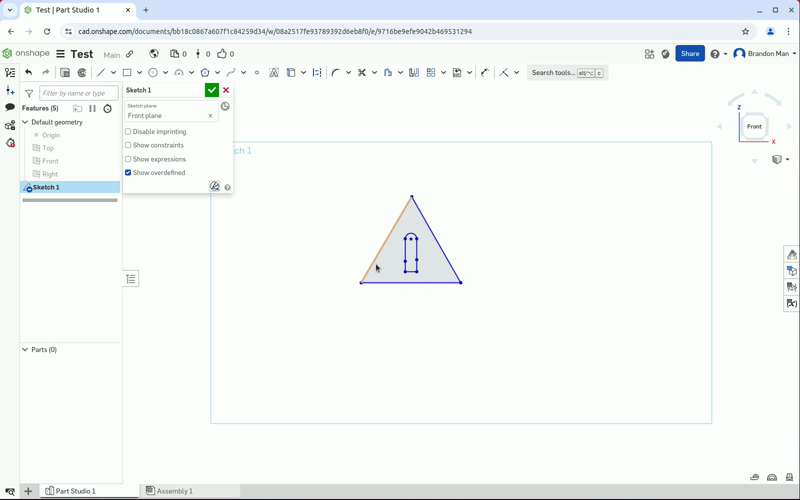
click(376, 263)
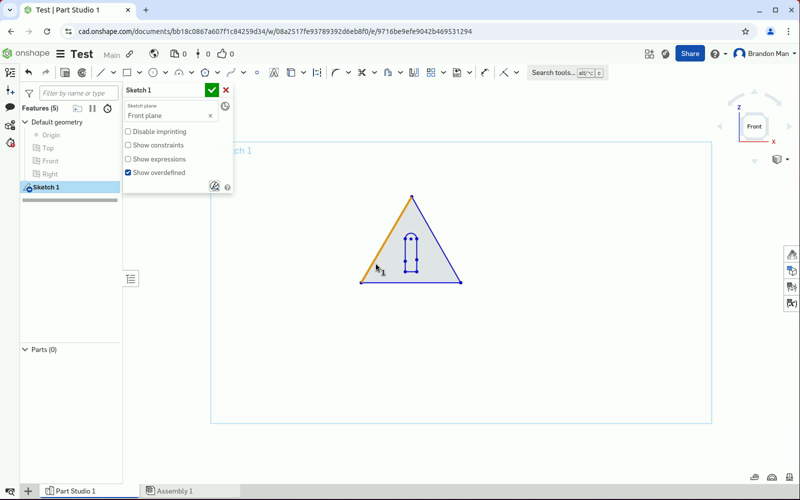
mouse_move(73, 352)
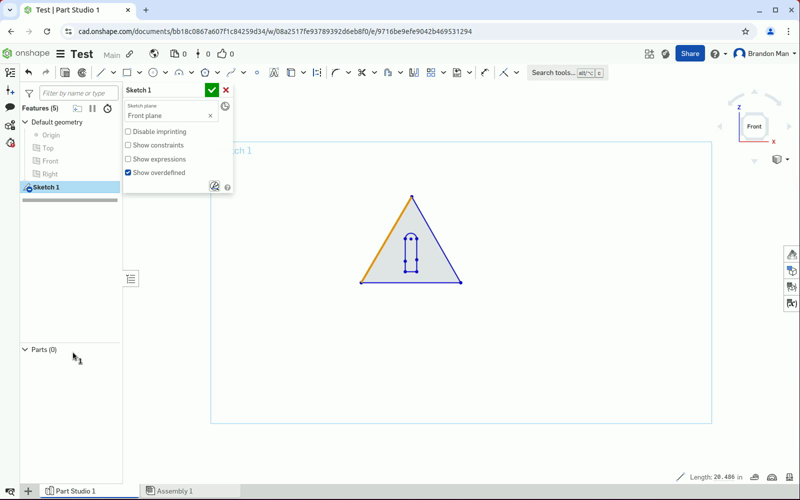
key(shift+y)
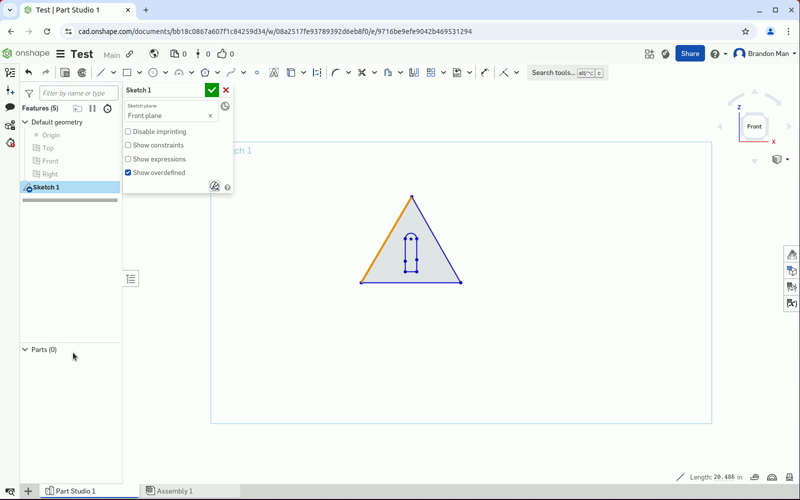
key(shift+e)
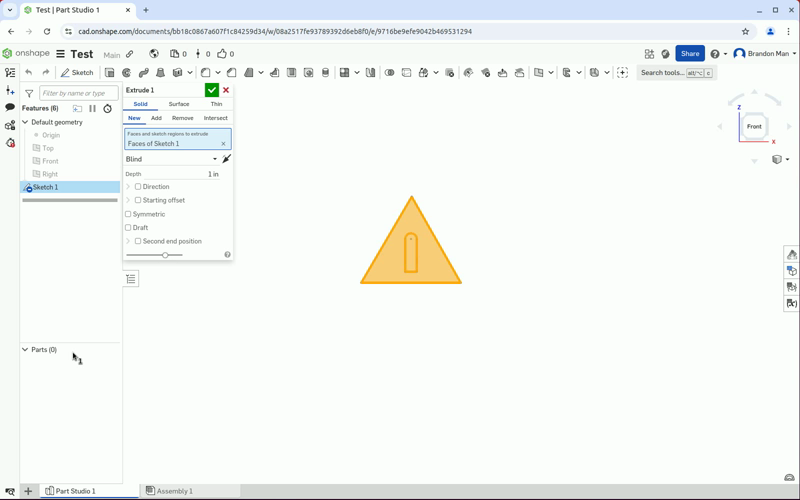
mouse_move(143, 106)
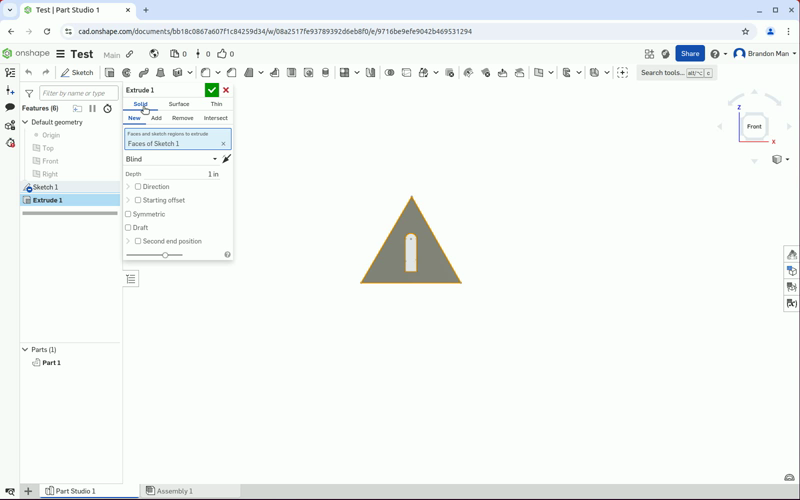
click(143, 106)
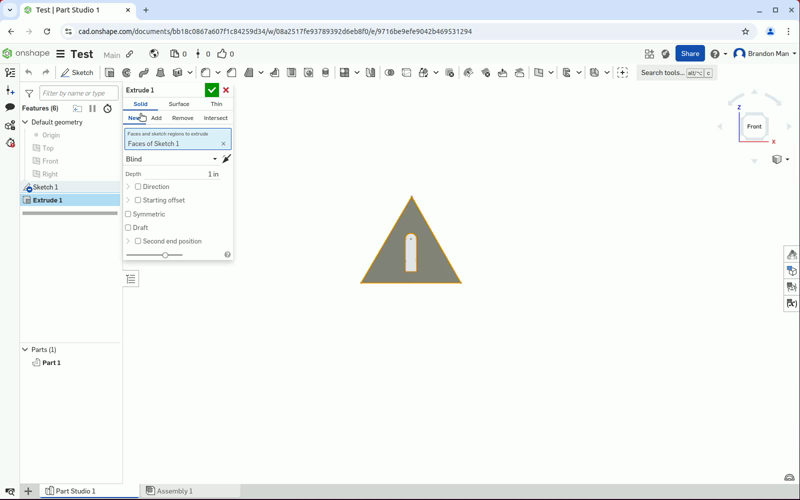
mouse_move(137, 120)
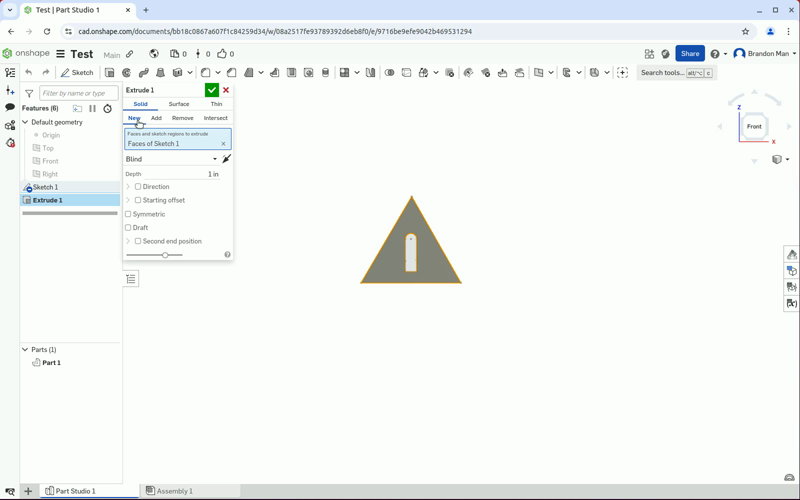
click(137, 120)
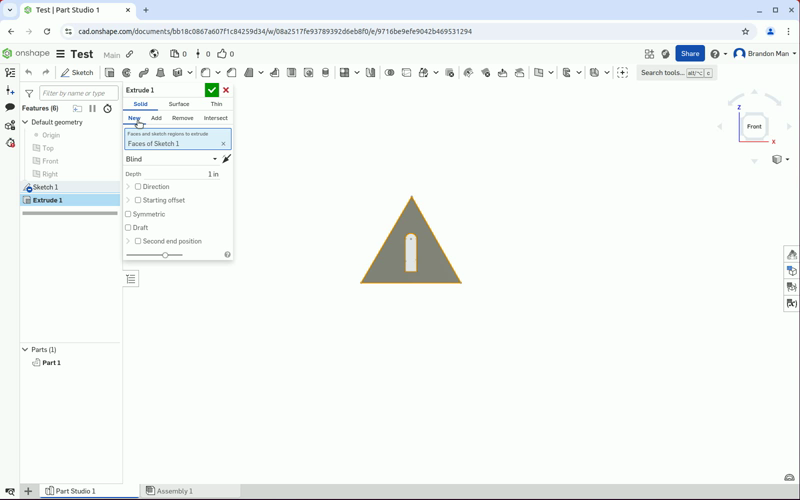
key(tab, 4)
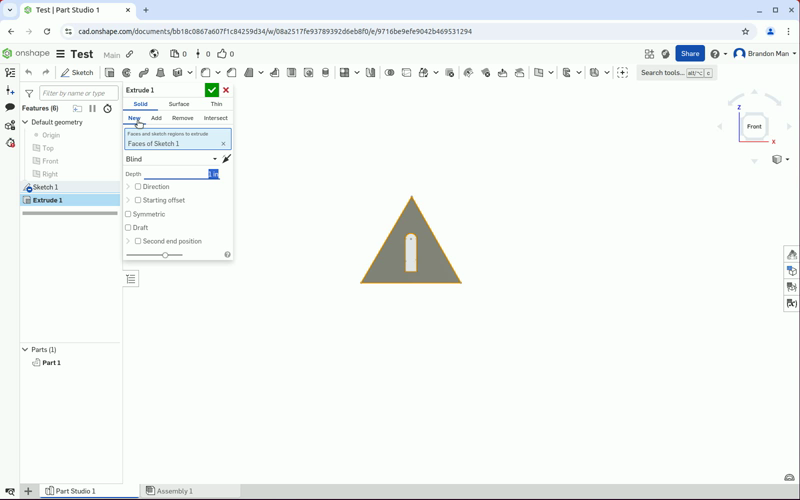
text(23.108)
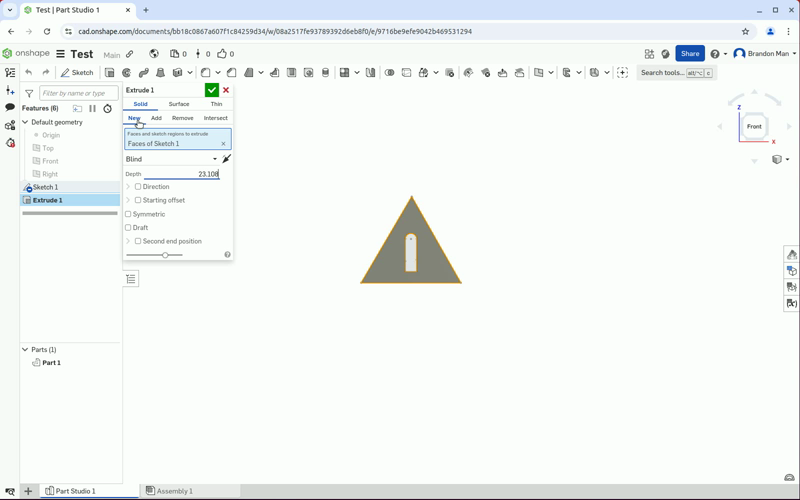
key(enter)
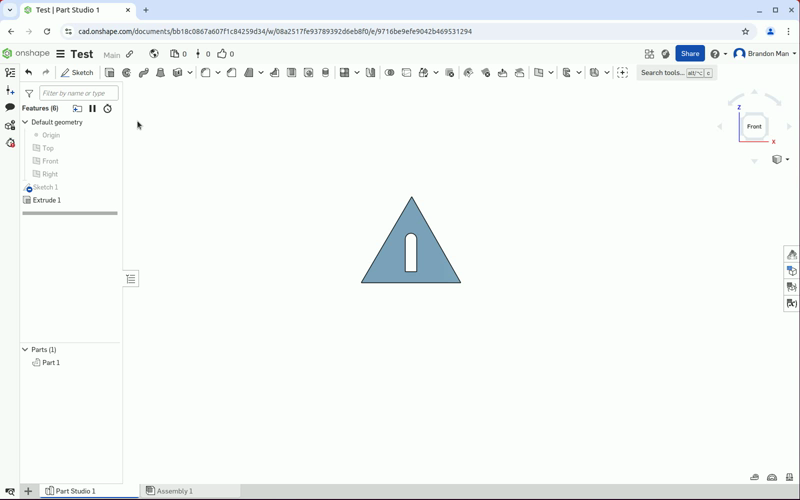
key(shift+h)
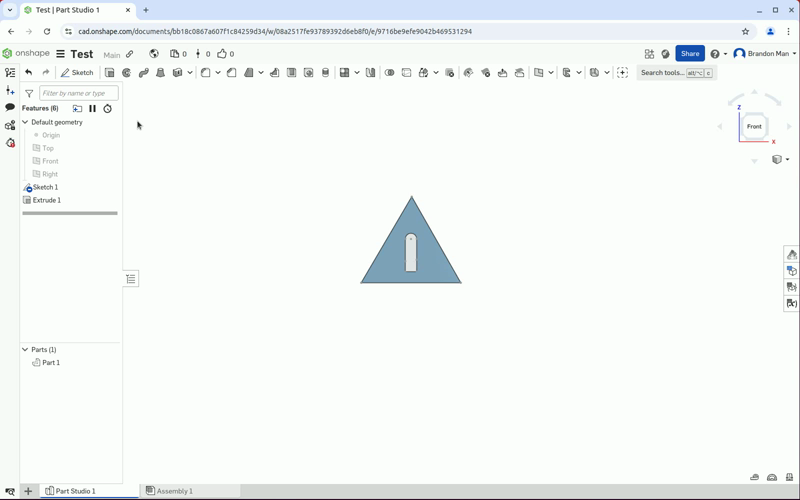
key(shift+h)
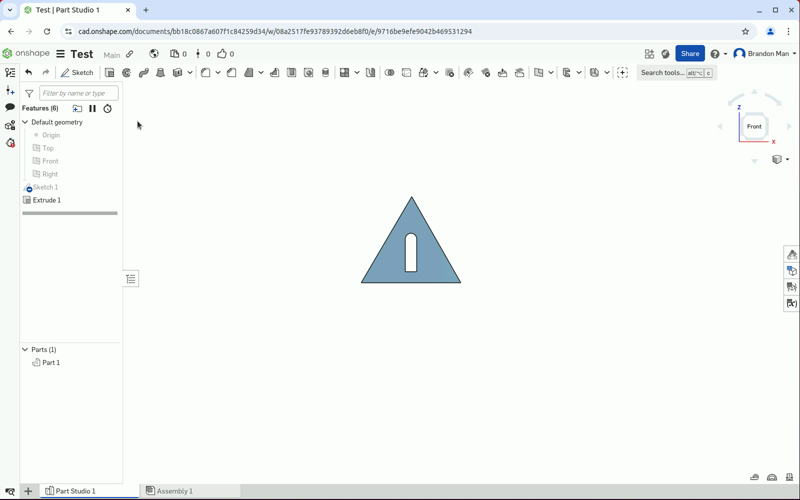
mouse_move(73, 189)
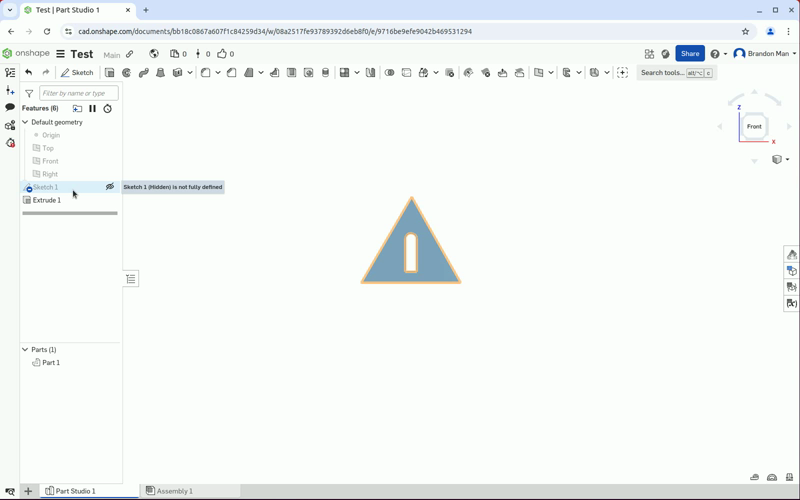
click(73, 189)
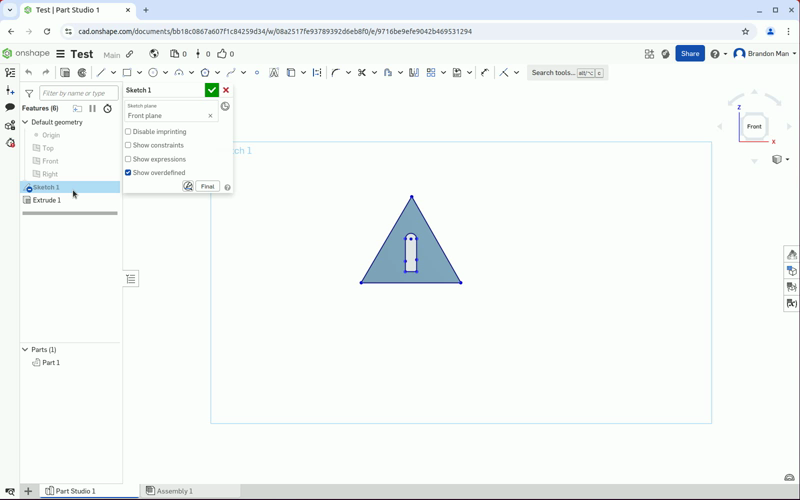
mouse_move(229, 92)
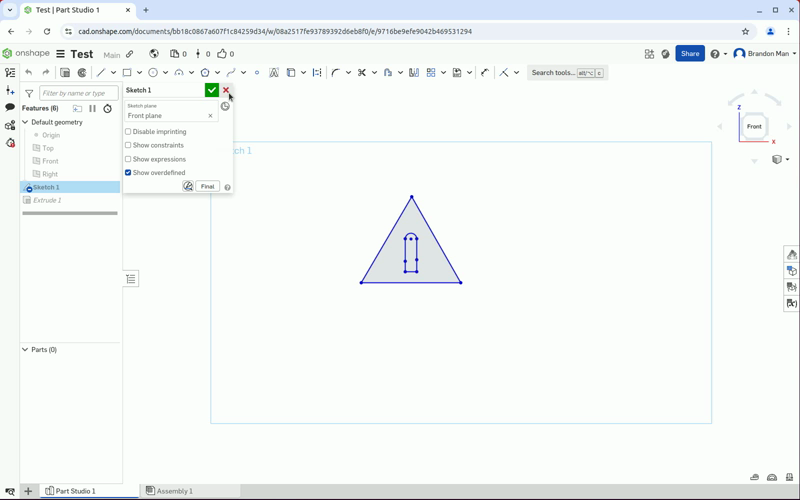
click(229, 92)
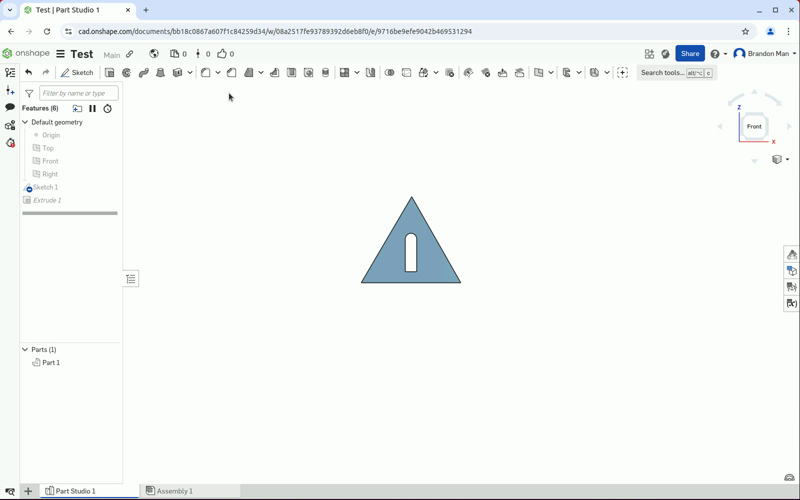
mouse_move(73, 352)
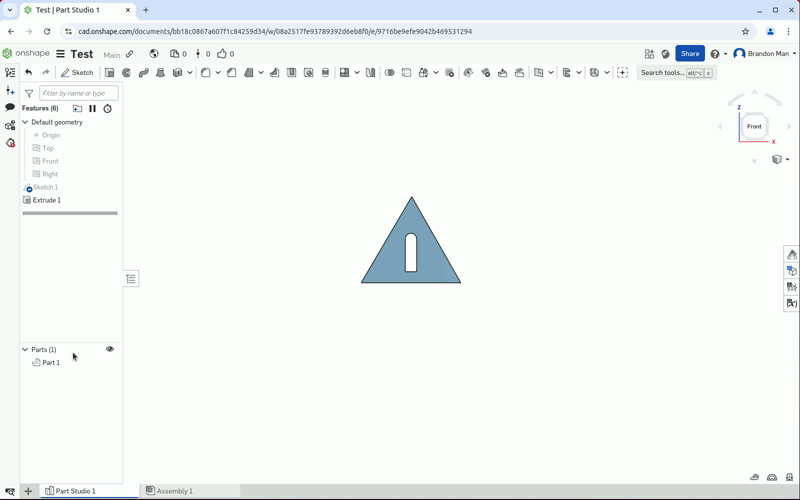
key(y)
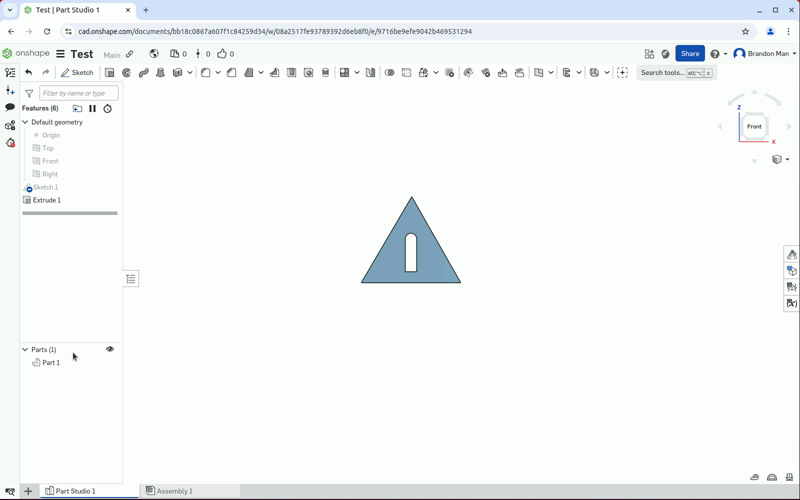
key(shift+p)
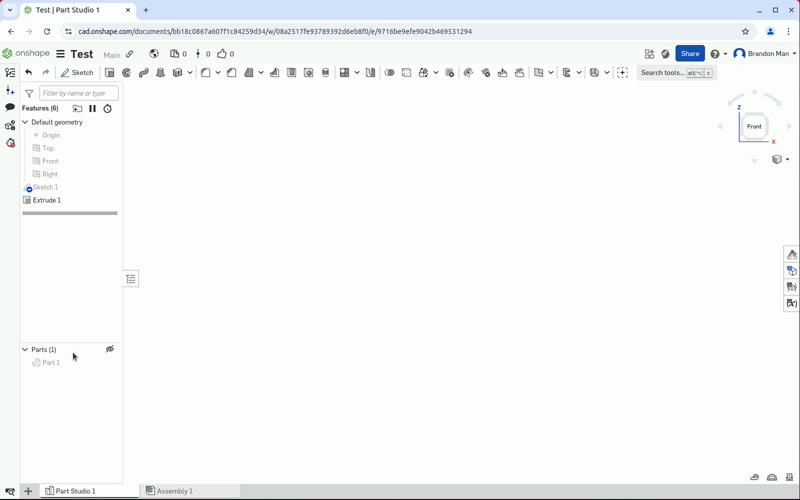
key(space)
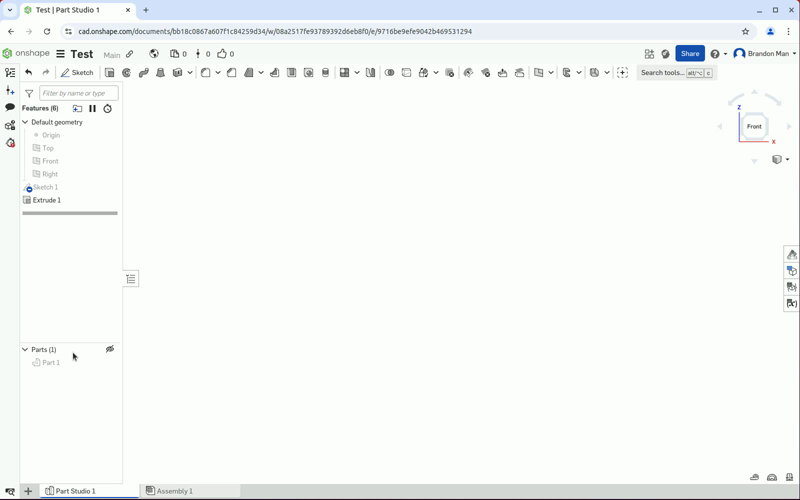
key_down(shift)
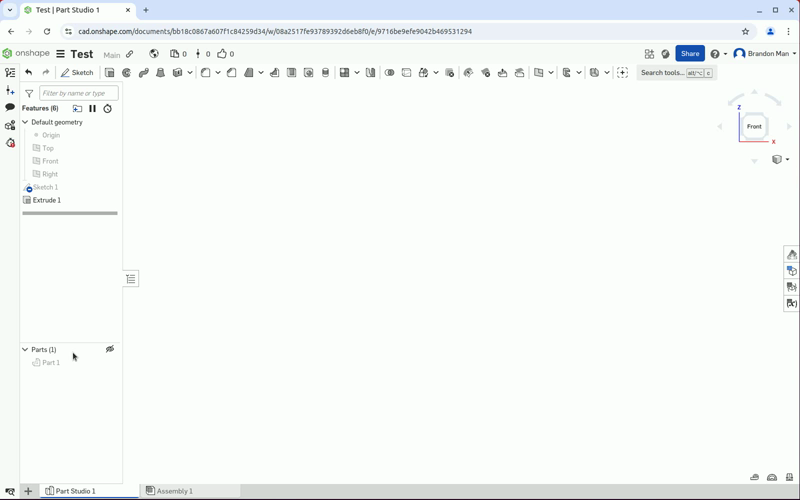
key(left)
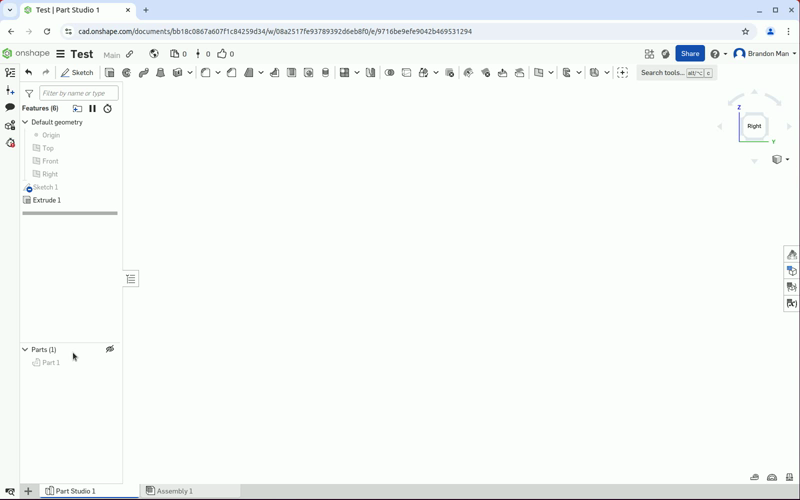
key_up(shift)
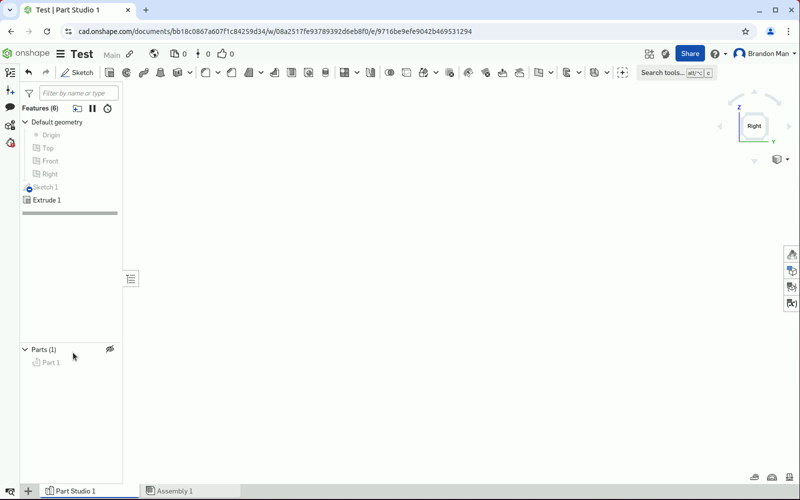
mouse_move(73, 352)
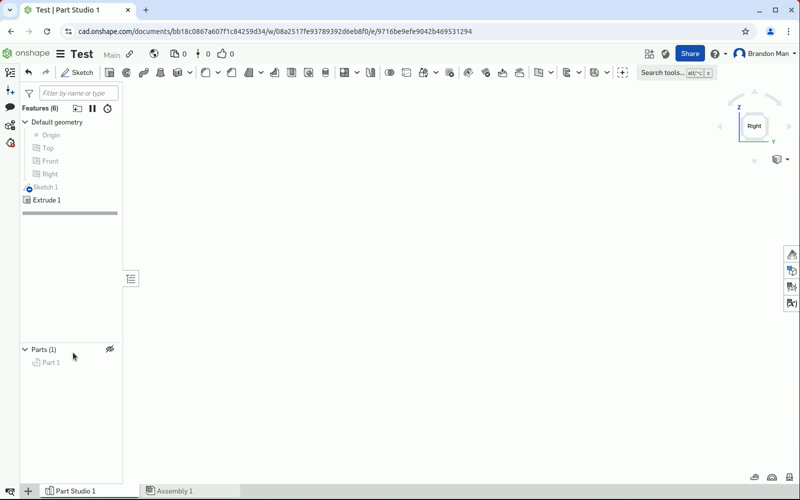
key(shift+y)
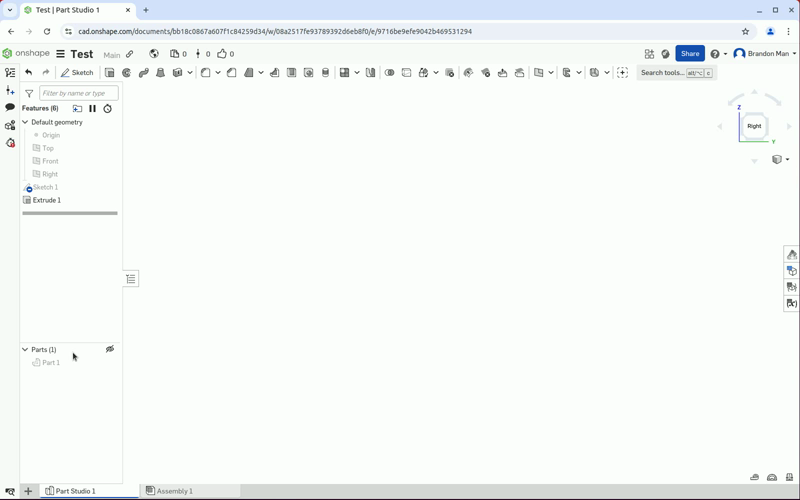
key(shift+s)
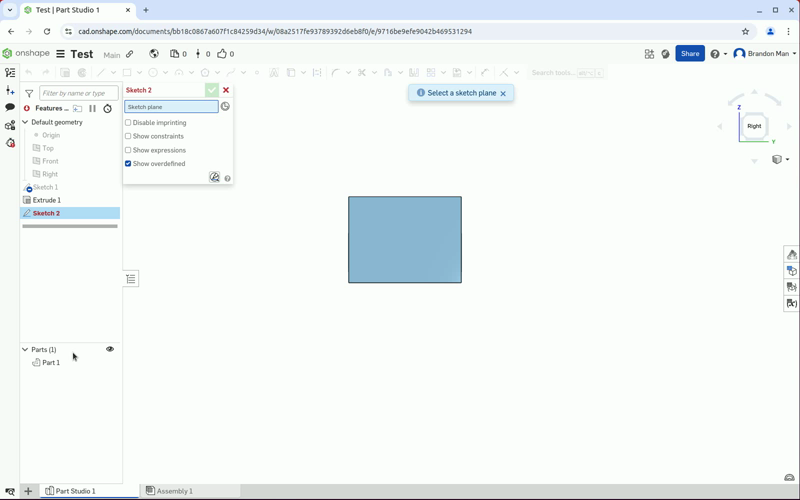
mouse_move(73, 176)
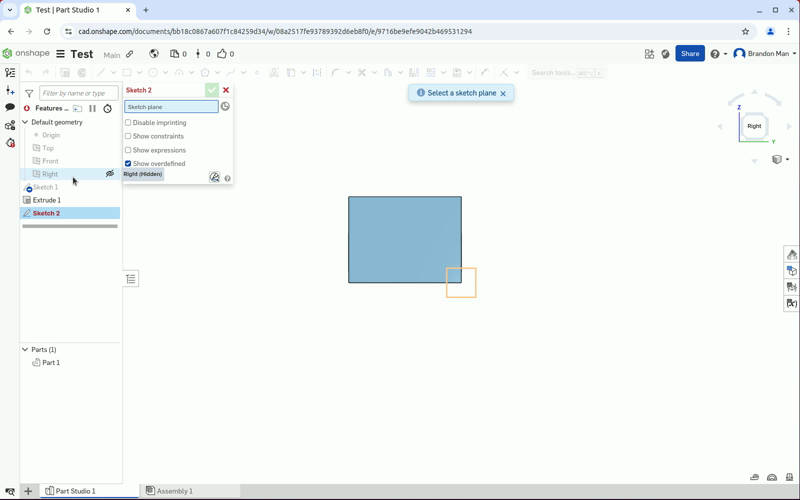
click(73, 176)
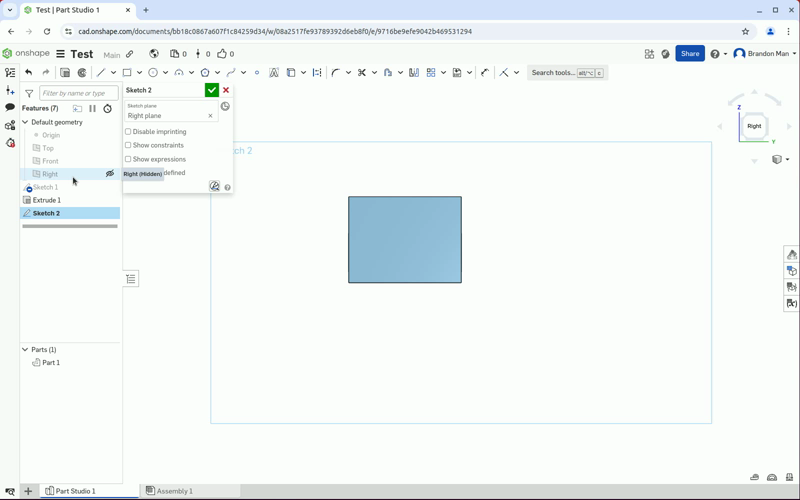
mouse_move(73, 352)
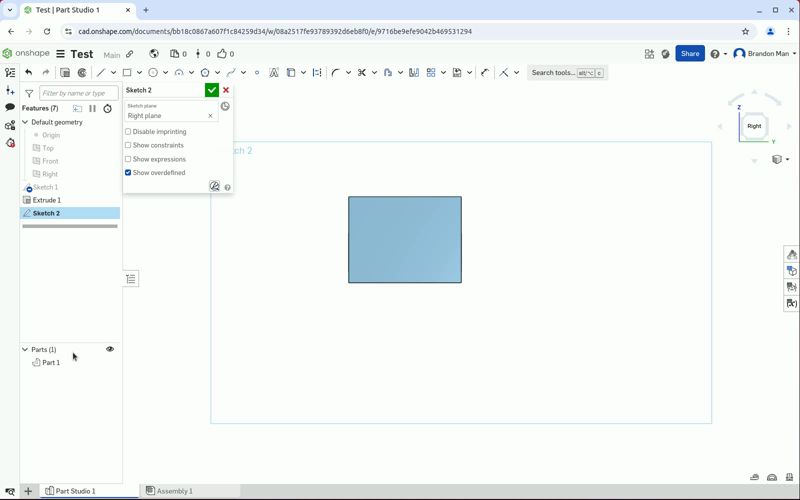
key(y)
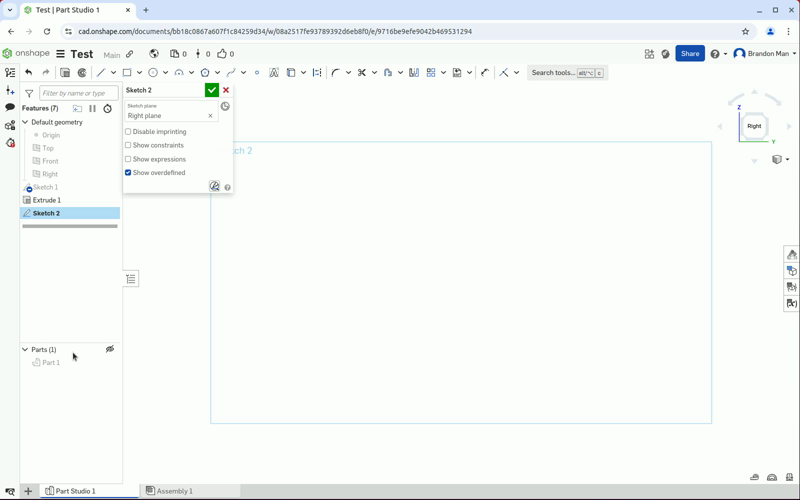
key(l)
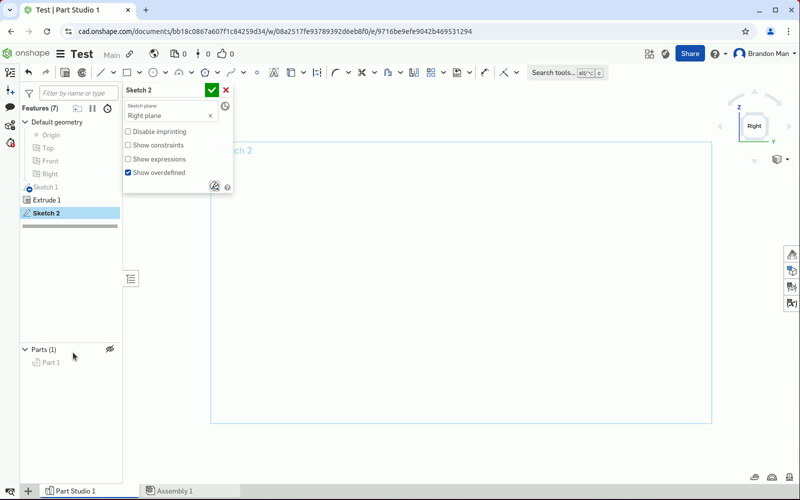
key_down(shift)
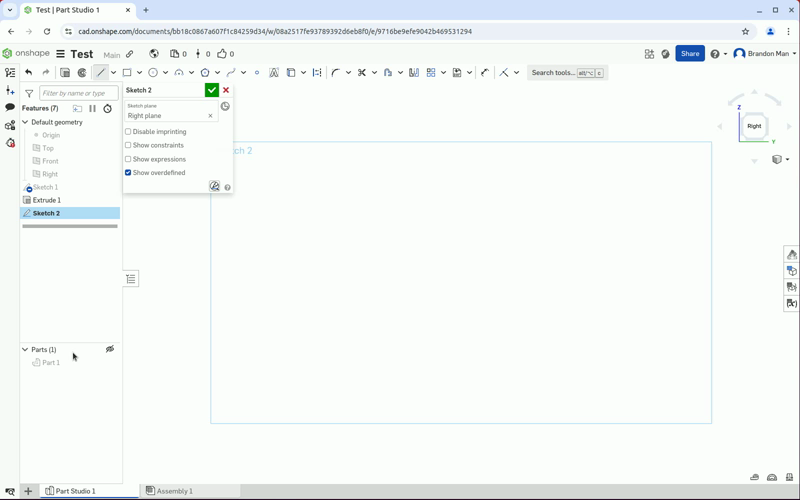
mouse_move(348, 282)
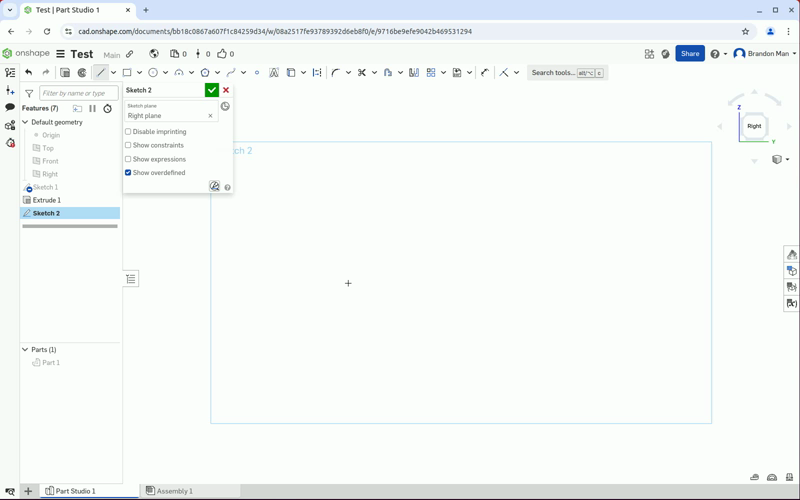
click(348, 282)
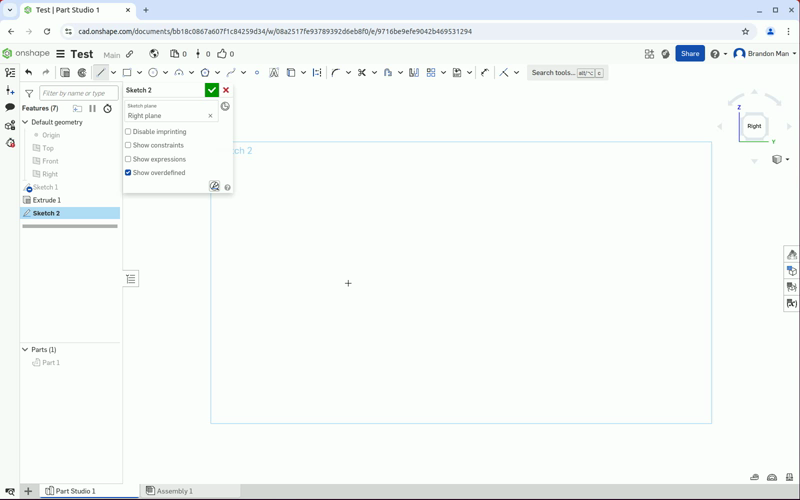
key_up(shift)
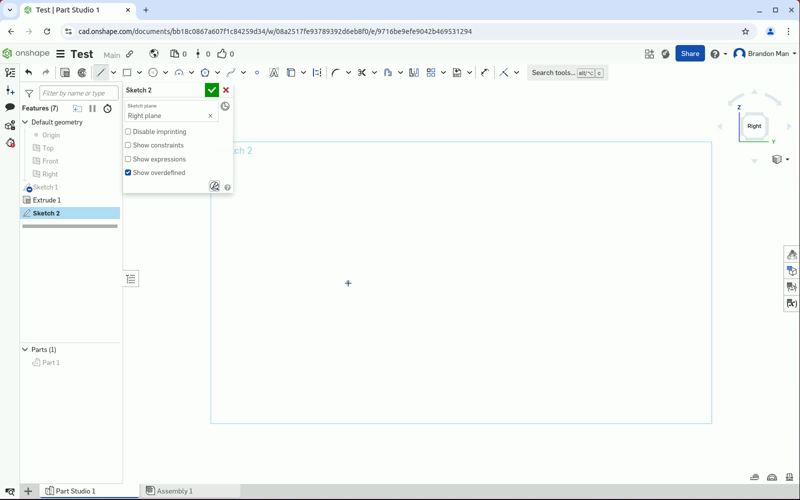
key_down(shift)
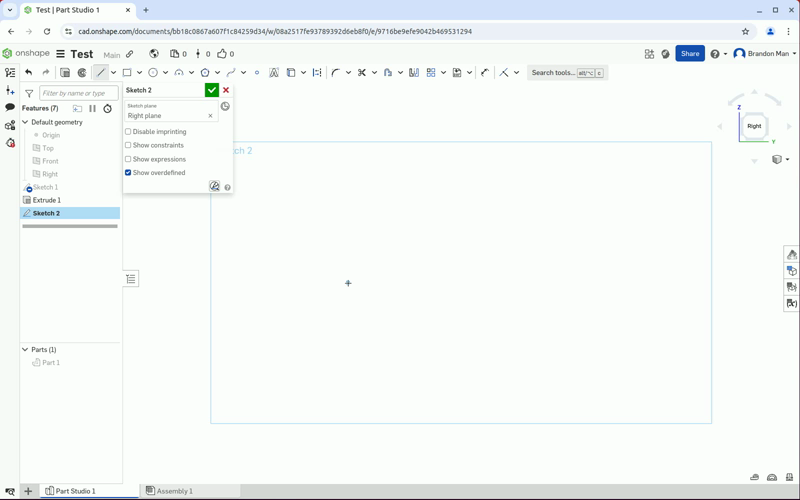
mouse_move(460, 282)
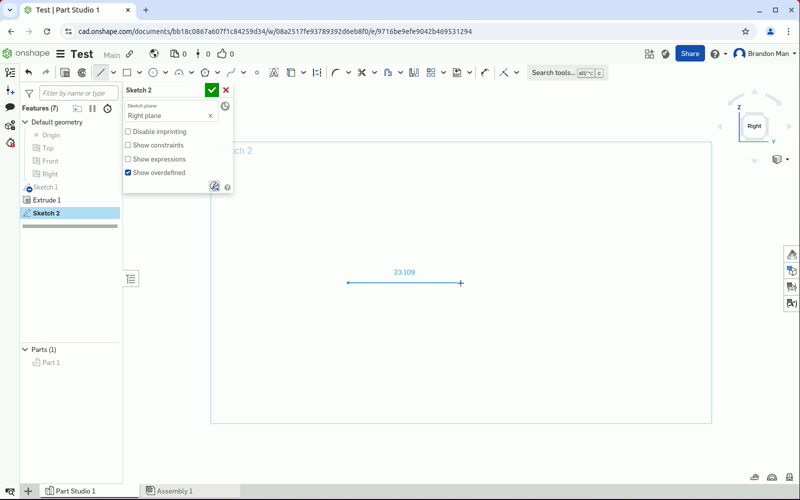
click(460, 282)
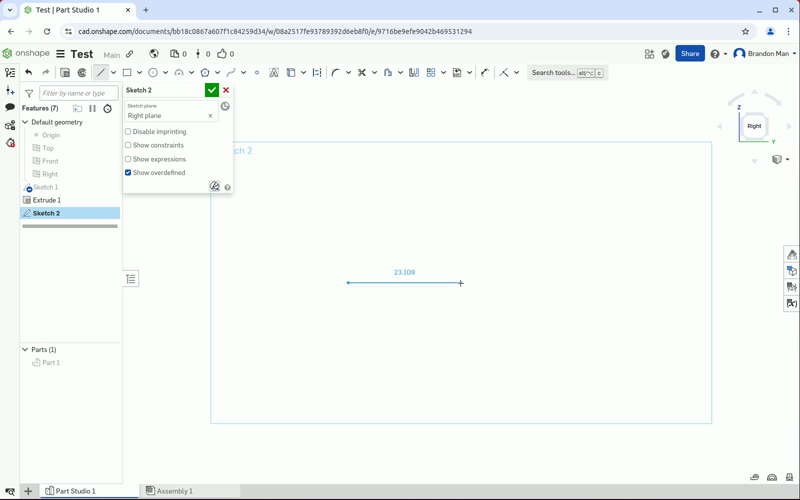
key_up(shift)
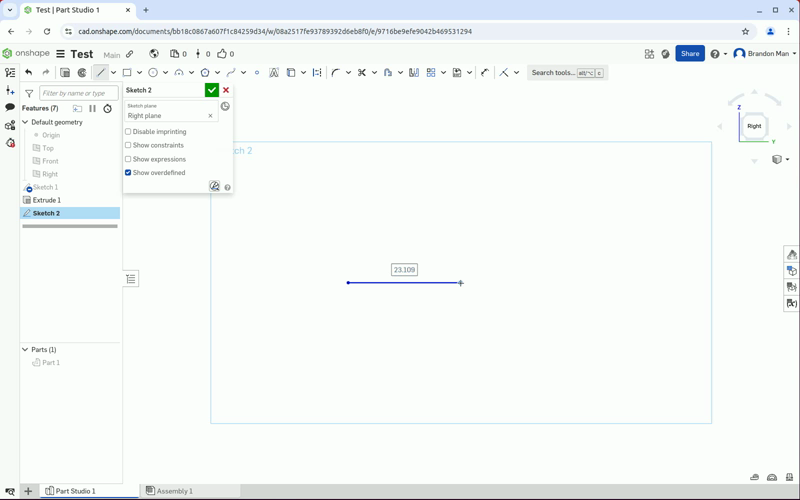
key_down(shift)
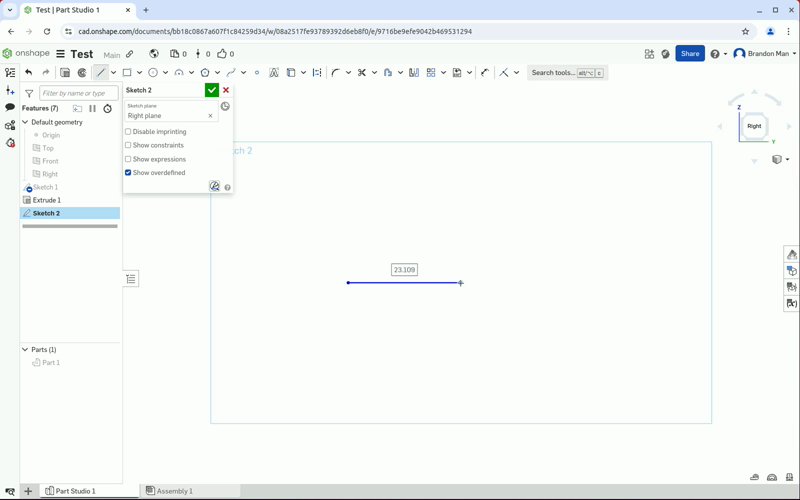
mouse_move(460, 196)
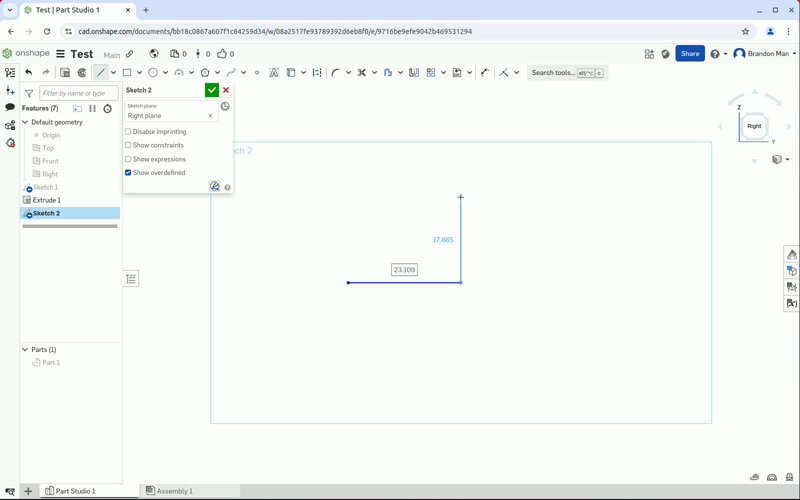
click(460, 196)
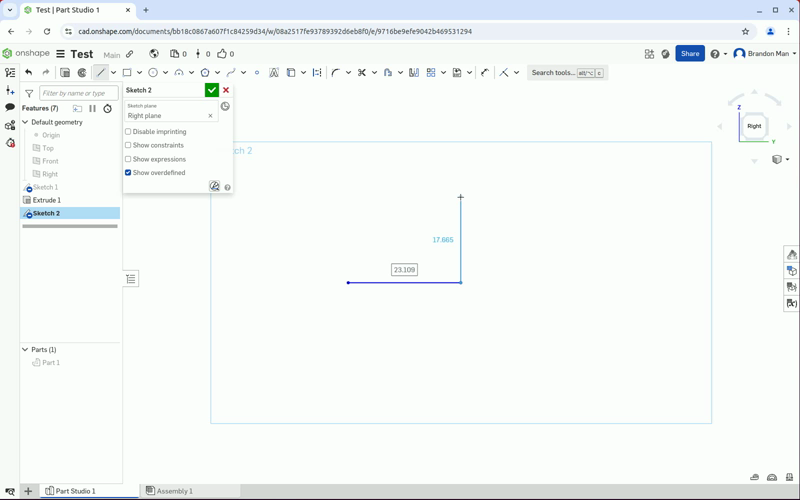
key_up(shift)
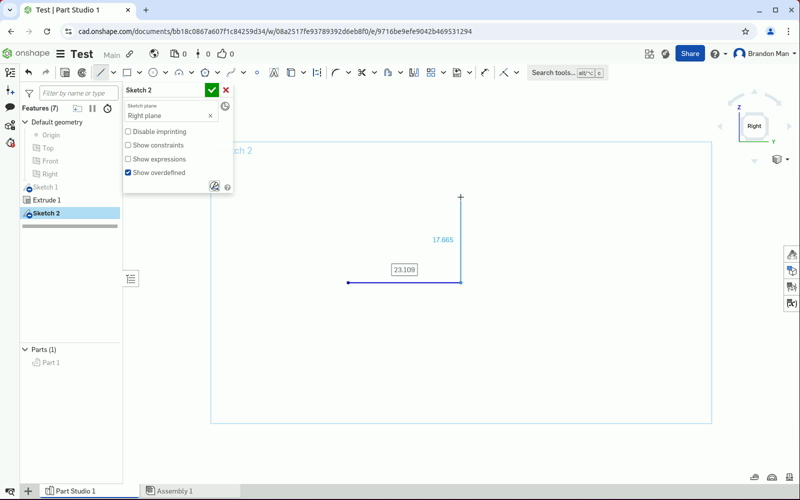
key_down(shift)
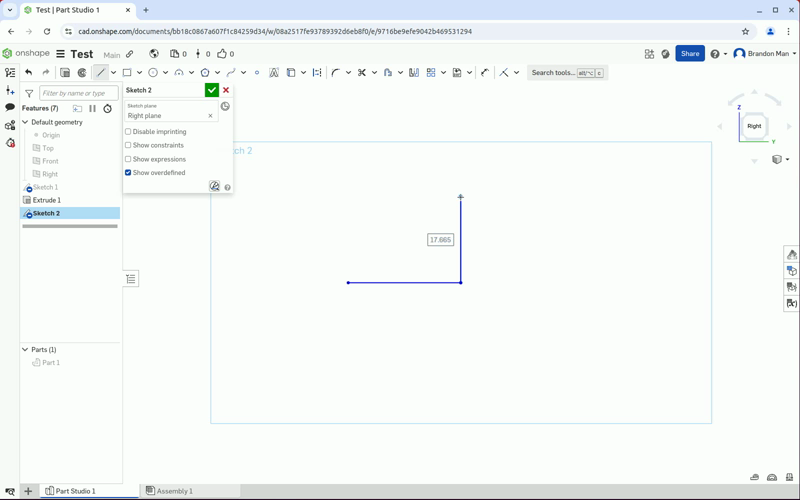
mouse_move(420, 258)
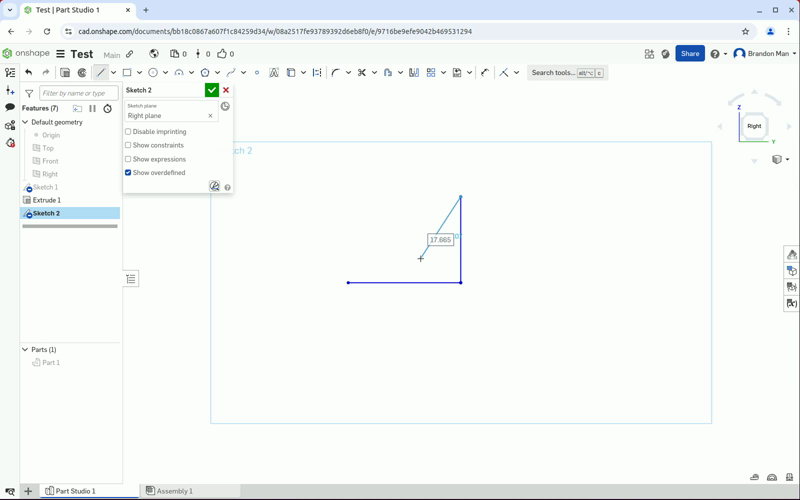
click(420, 258)
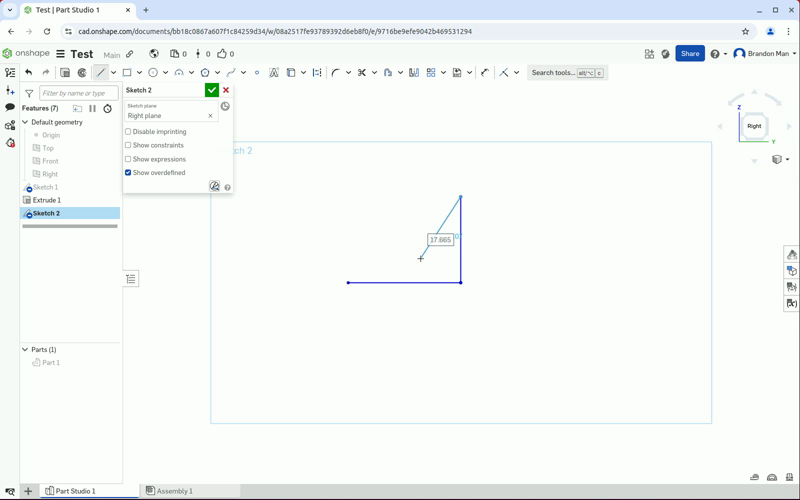
key_up(shift)
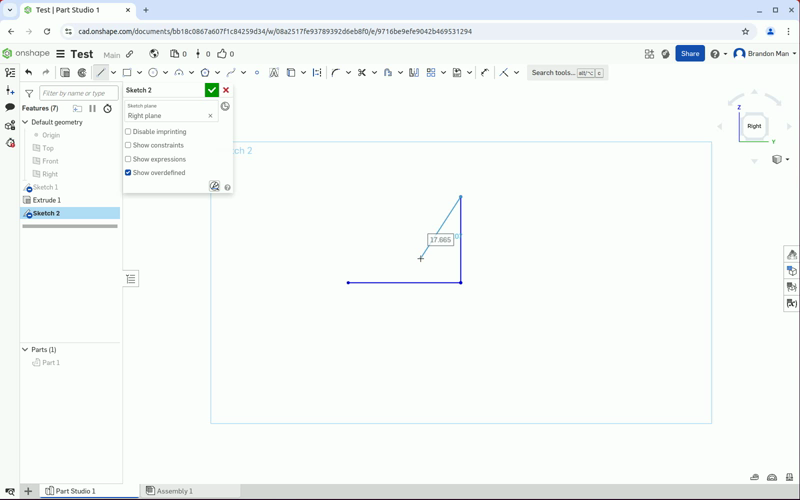
key_down(shift)
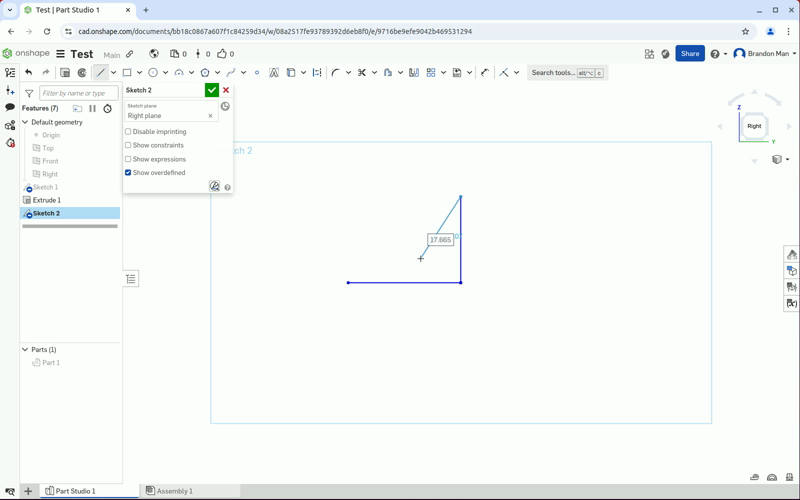
mouse_move(450, 258)
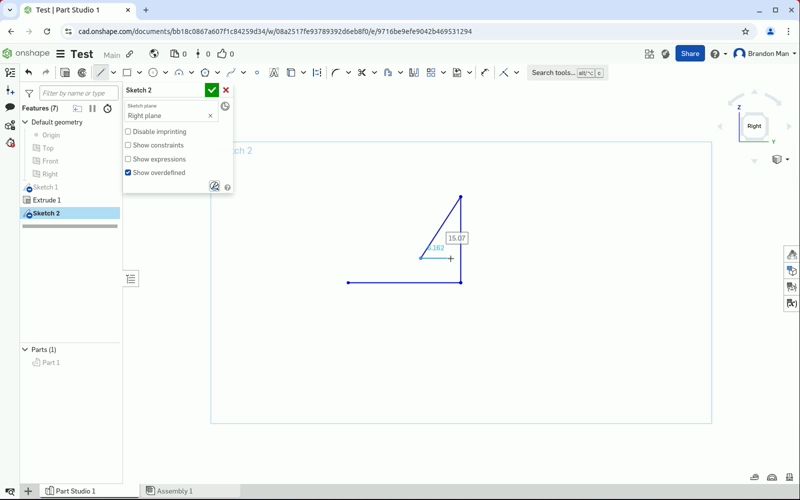
mouse_move(388, 258)
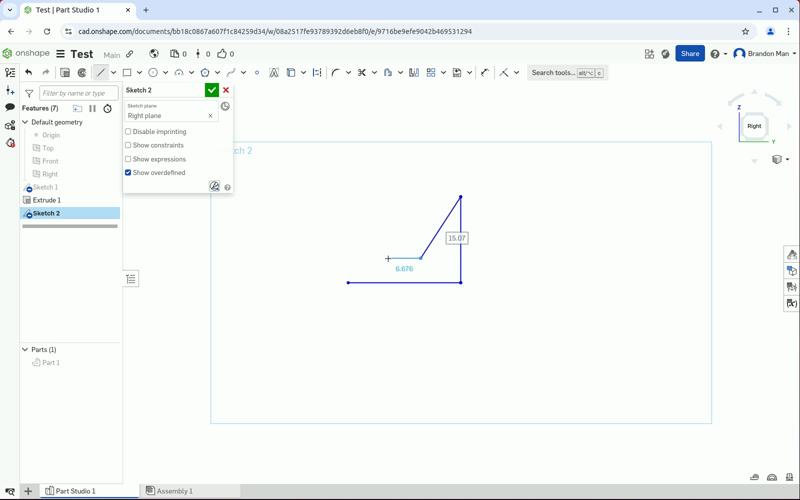
click(388, 258)
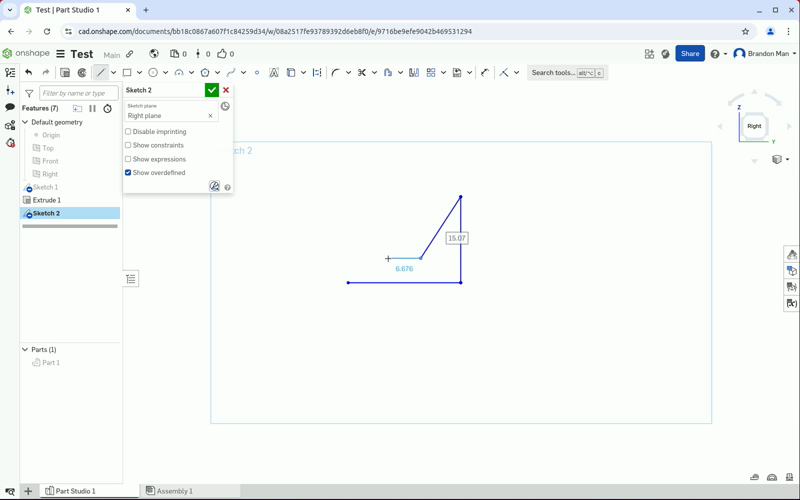
key_up(shift)
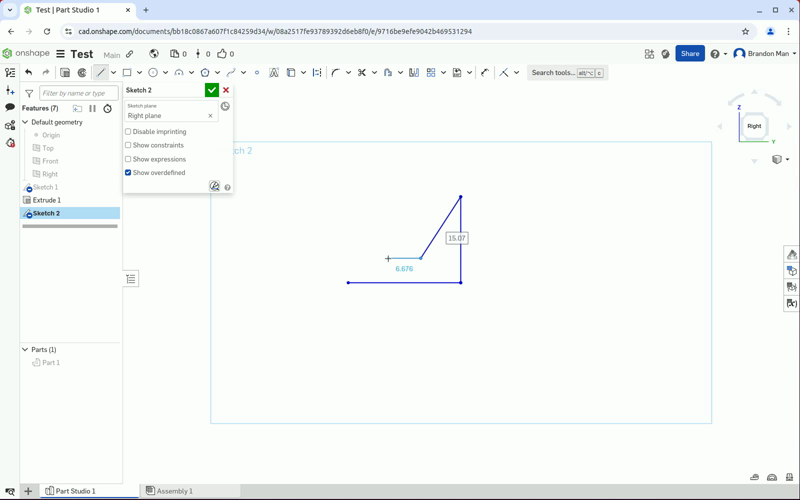
key_down(shift)
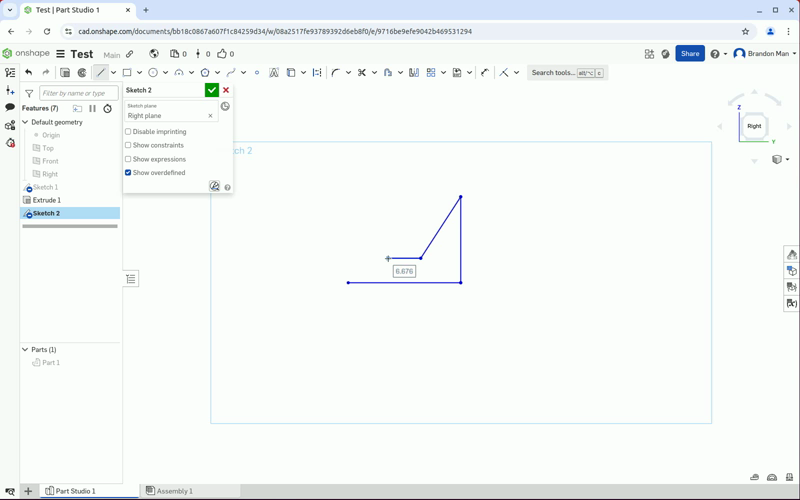
mouse_move(348, 196)
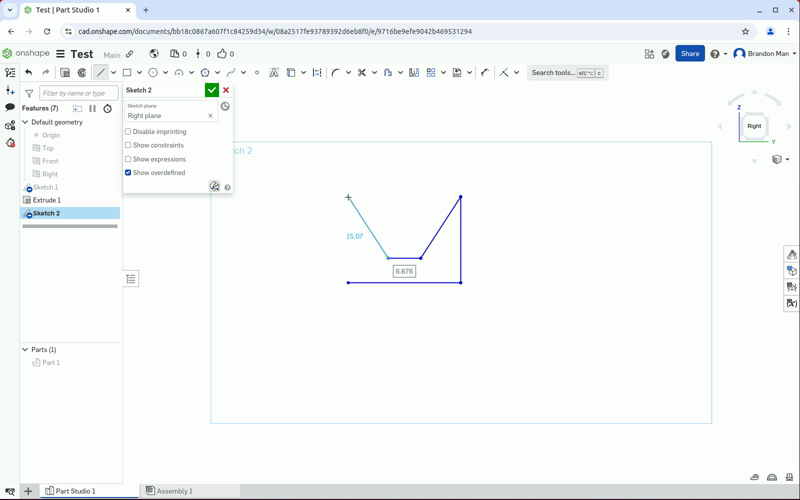
click(348, 196)
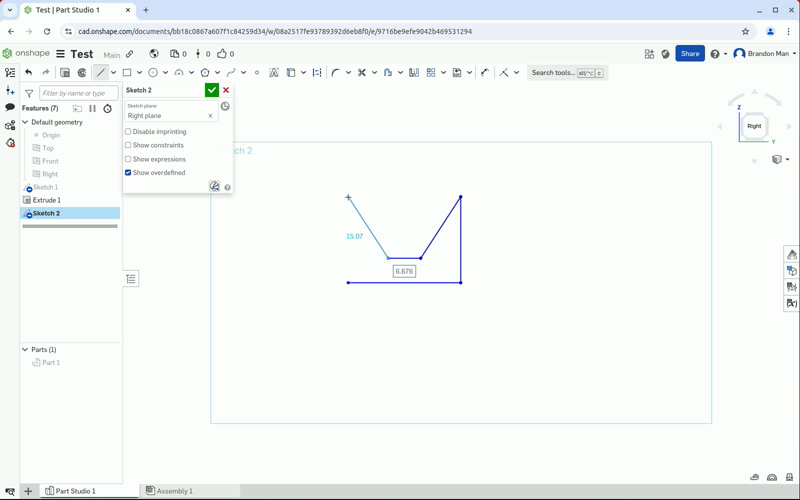
key_up(shift)
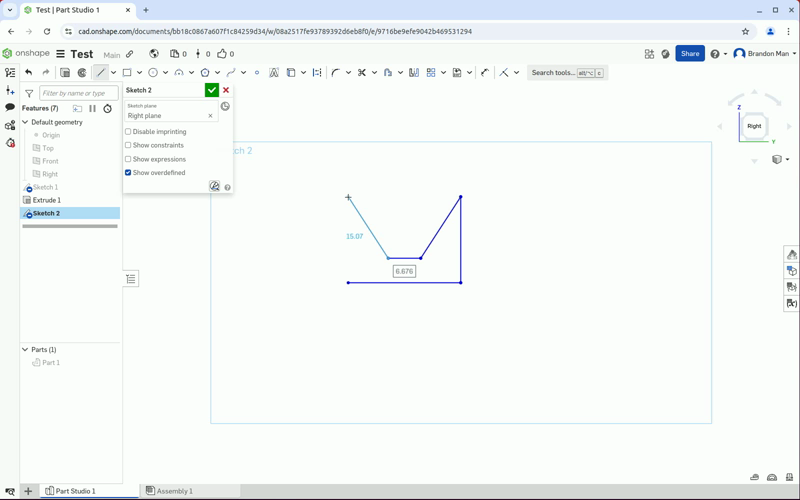
key_down(shift)
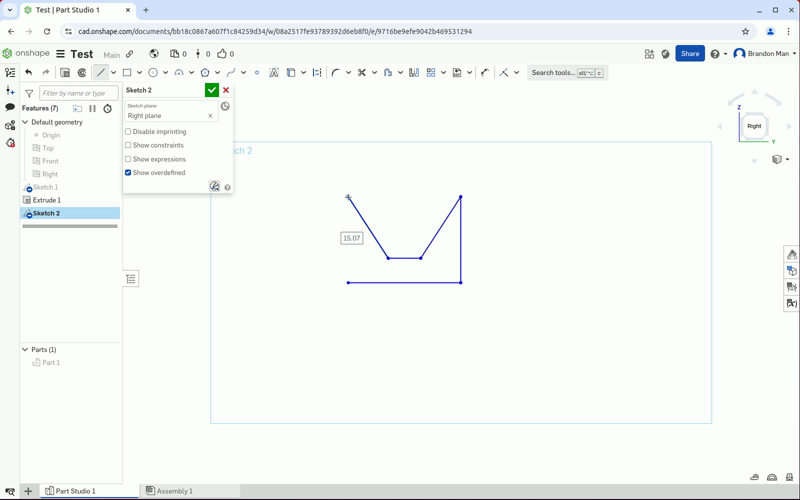
mouse_move(348, 282)
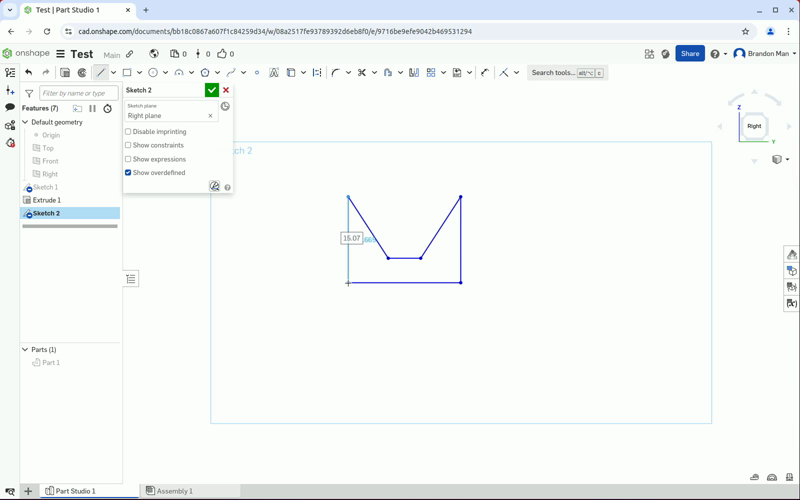
key_up(shift)
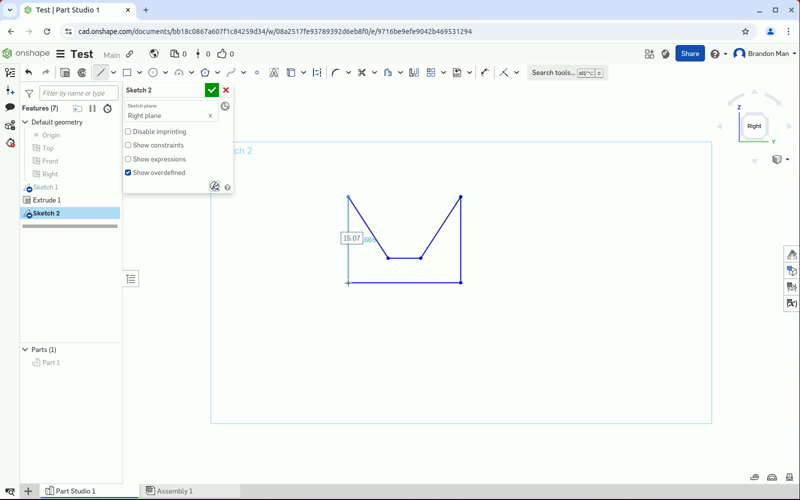
click(348, 282)
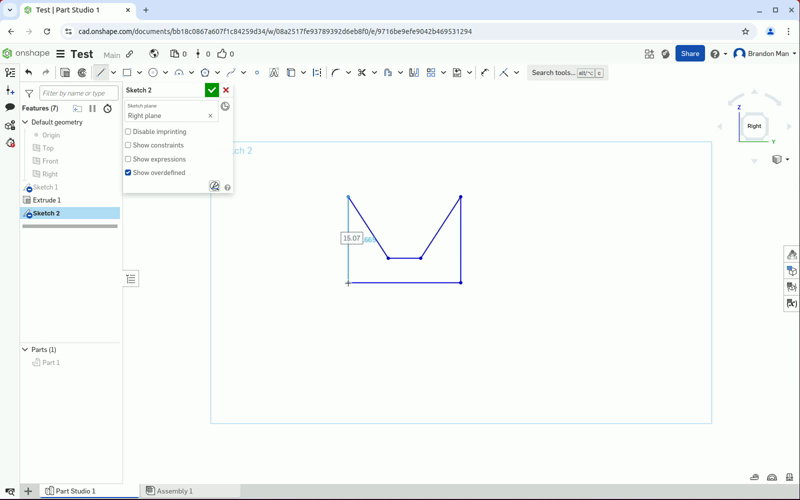
key(esc)
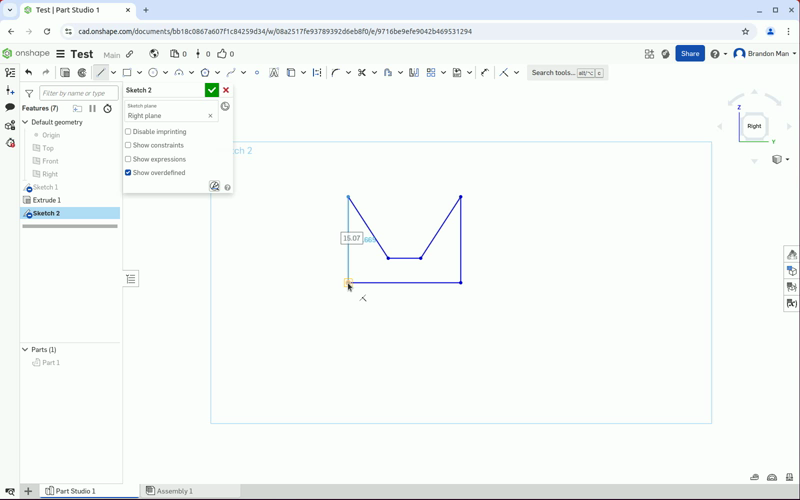
mouse_move(442, 253)
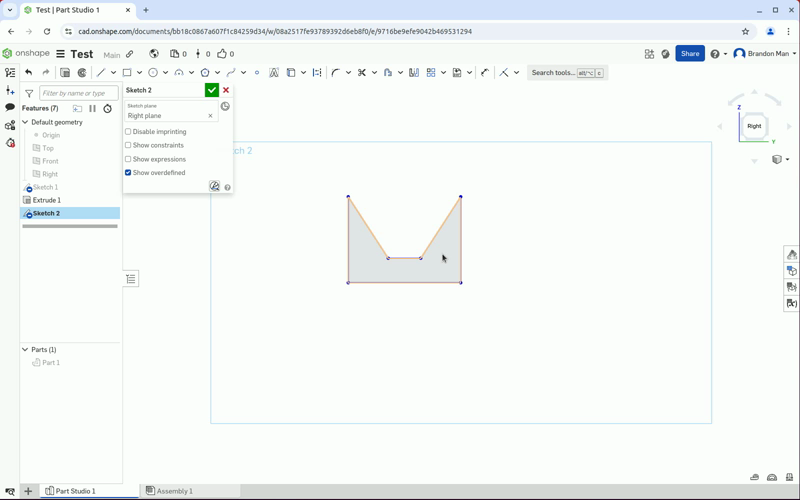
click(442, 253)
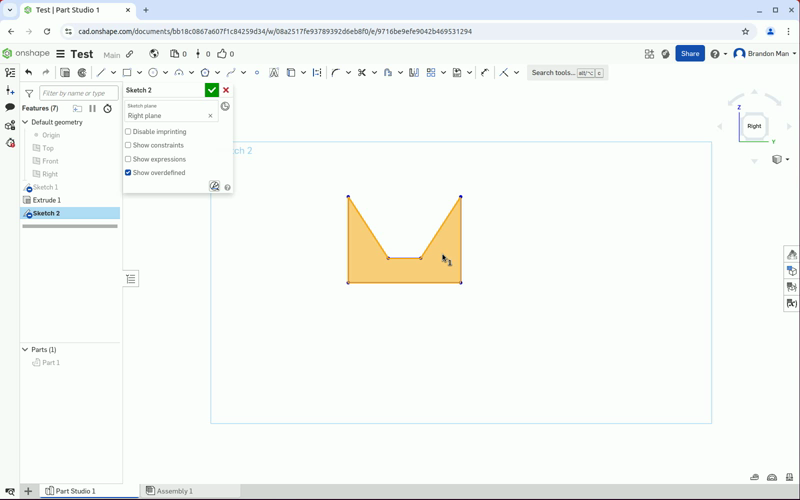
mouse_move(73, 352)
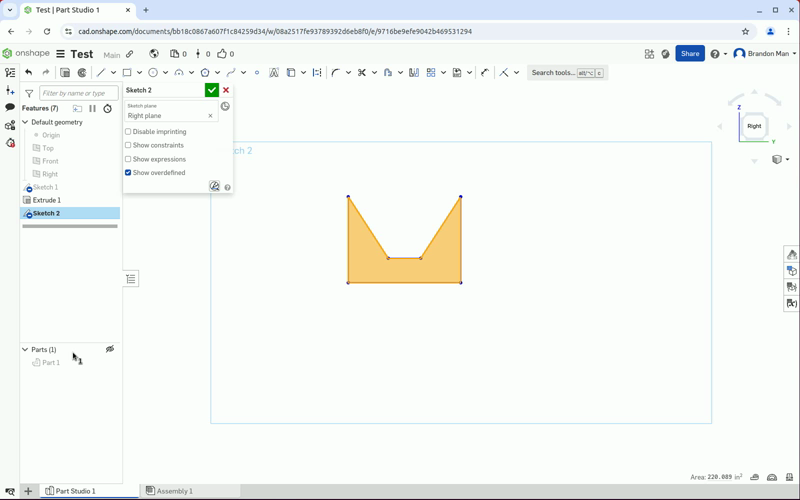
key(shift+y)
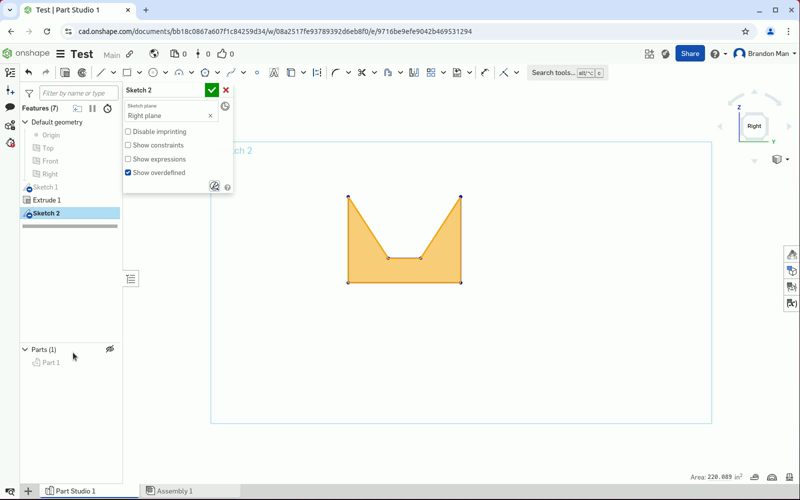
key(shift+e)
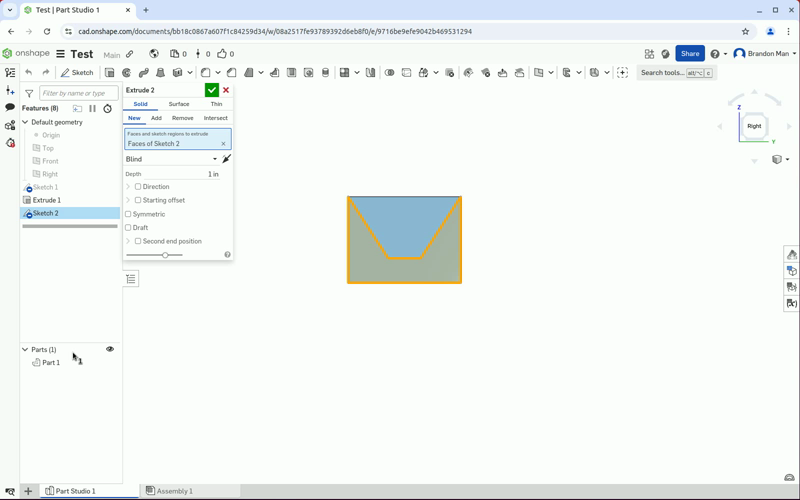
mouse_move(143, 106)
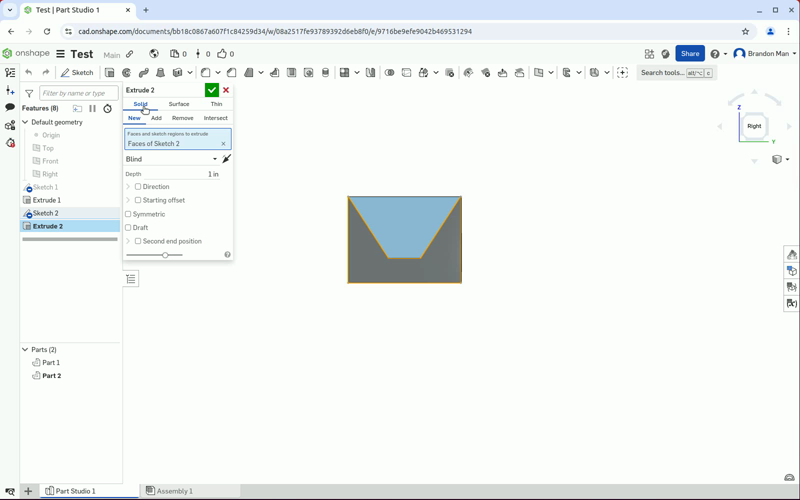
click(143, 106)
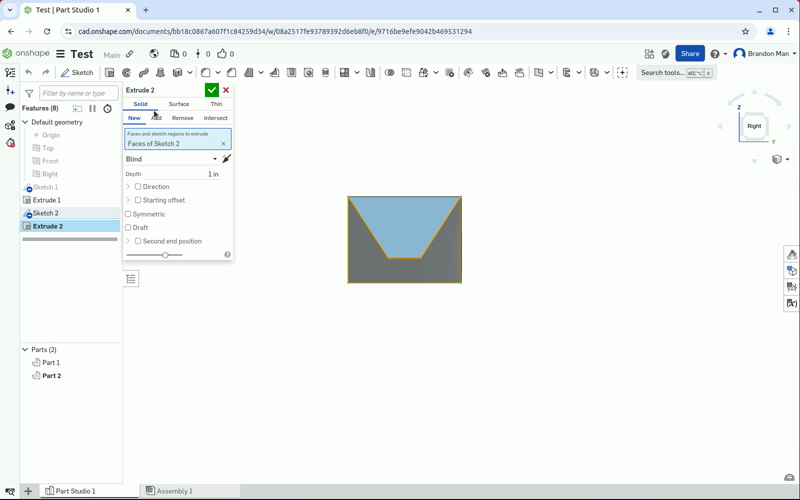
mouse_move(186, 120)
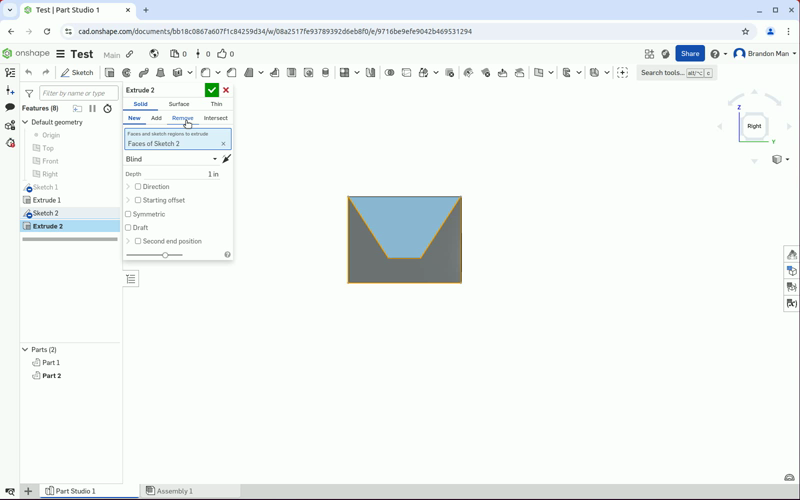
click(186, 120)
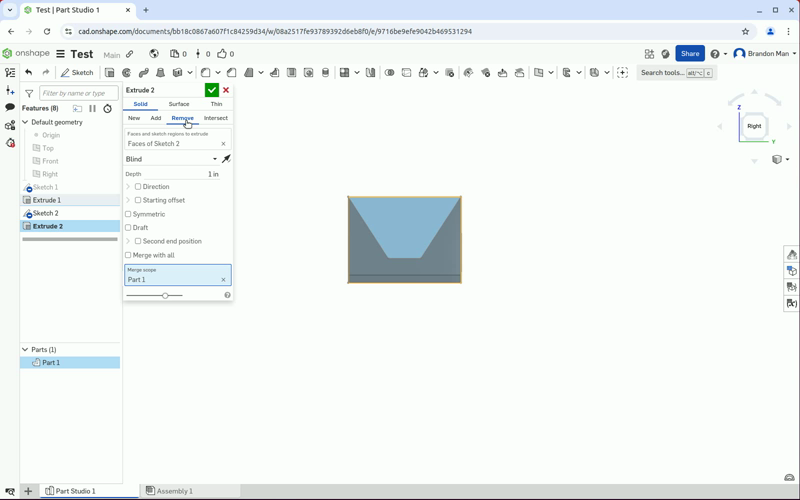
key(tab, 4)
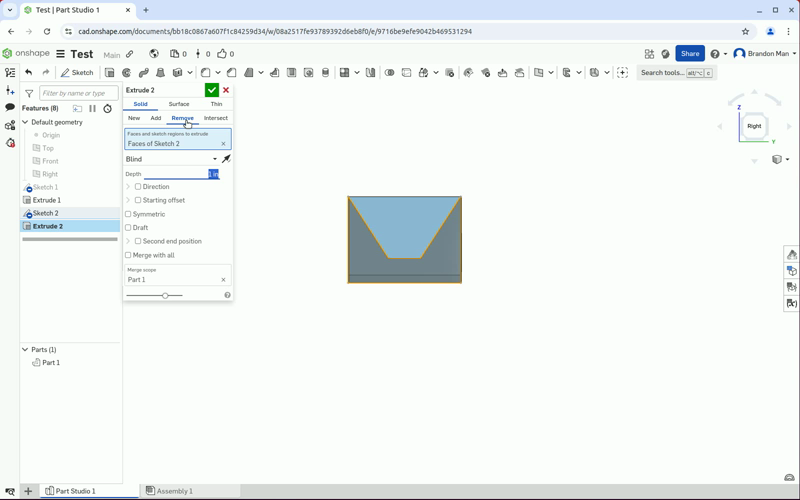
text(25.756)
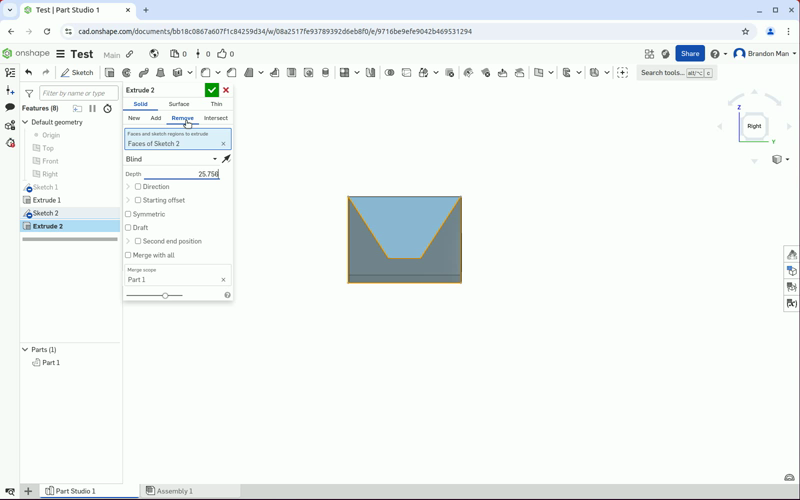
key(tab, 6)
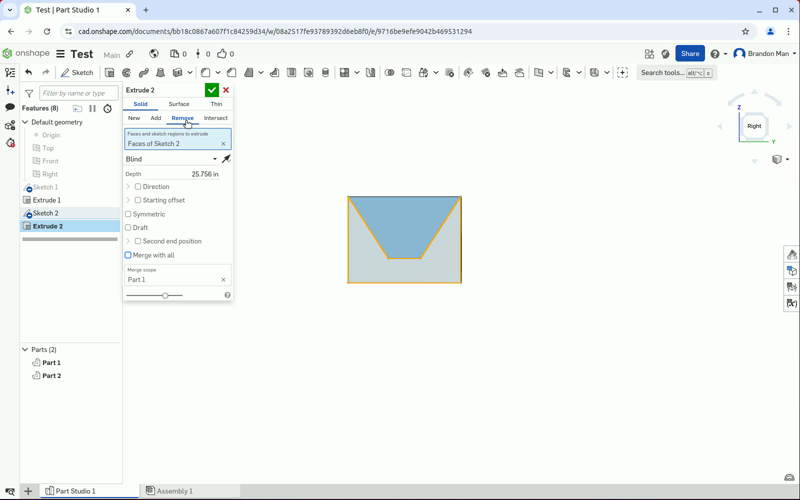
key(space)
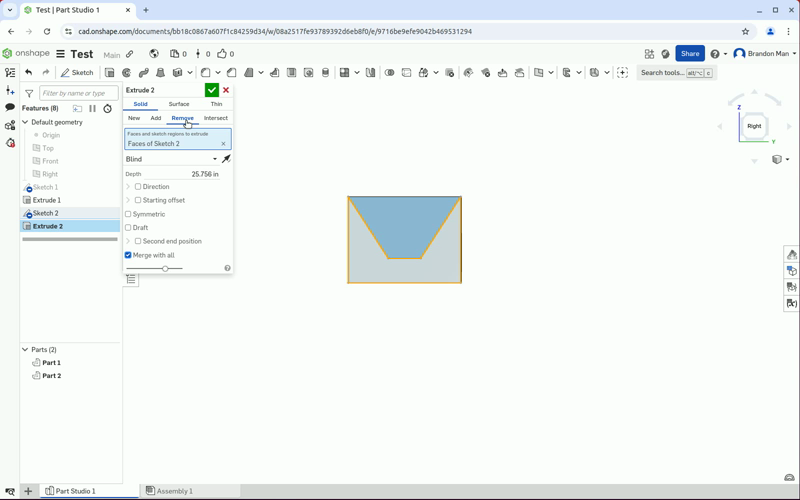
key(enter)
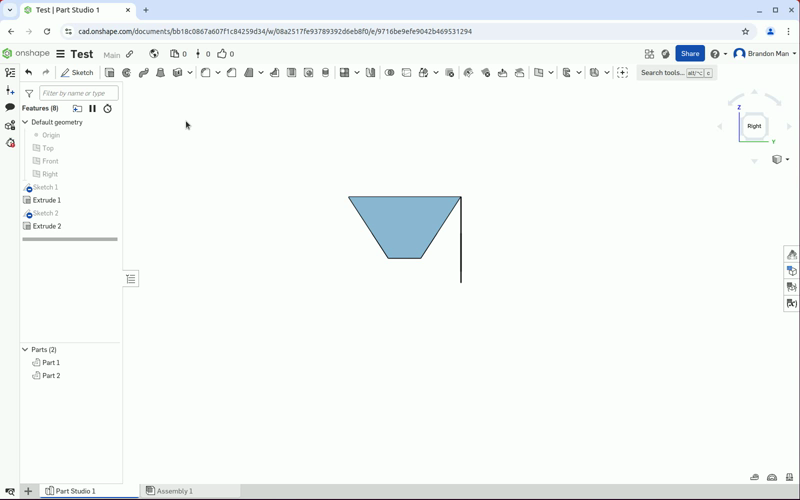
key(shift+h)
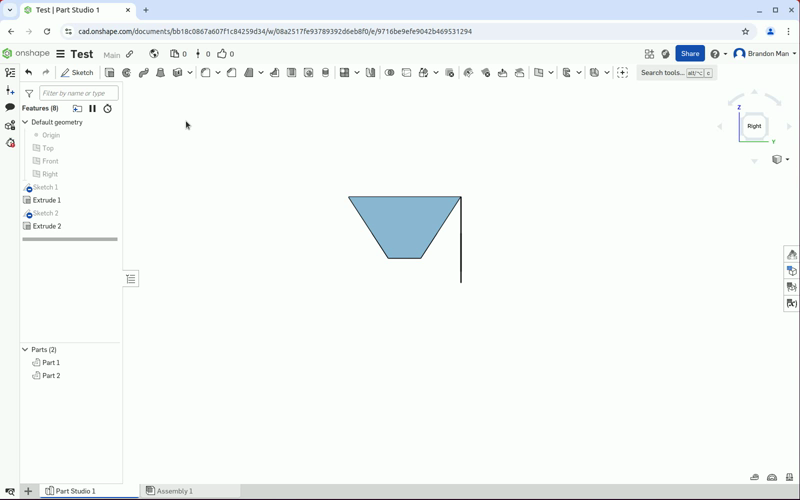
key(shift+h)
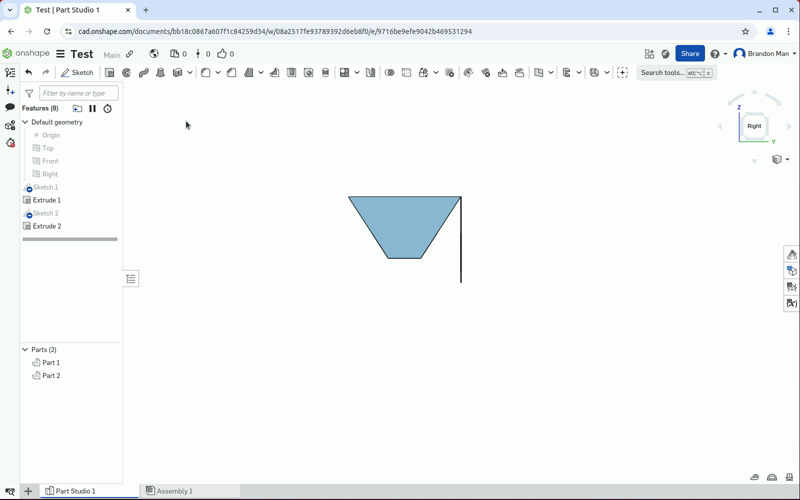
mouse_move(73, 189)
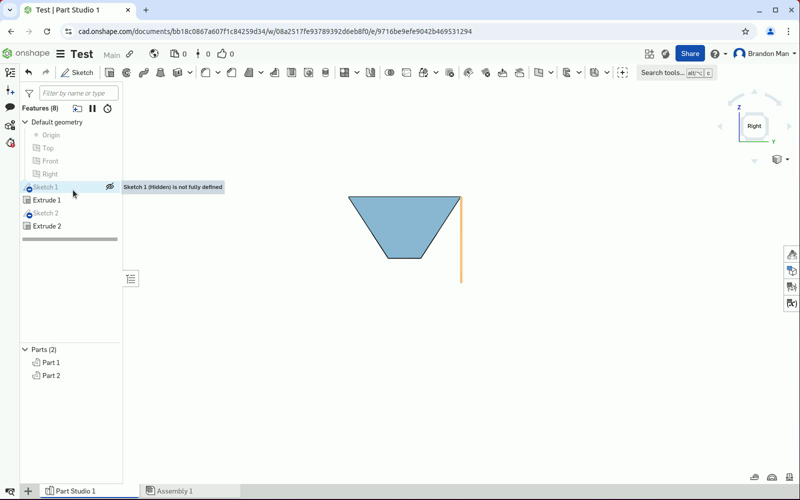
click(73, 189)
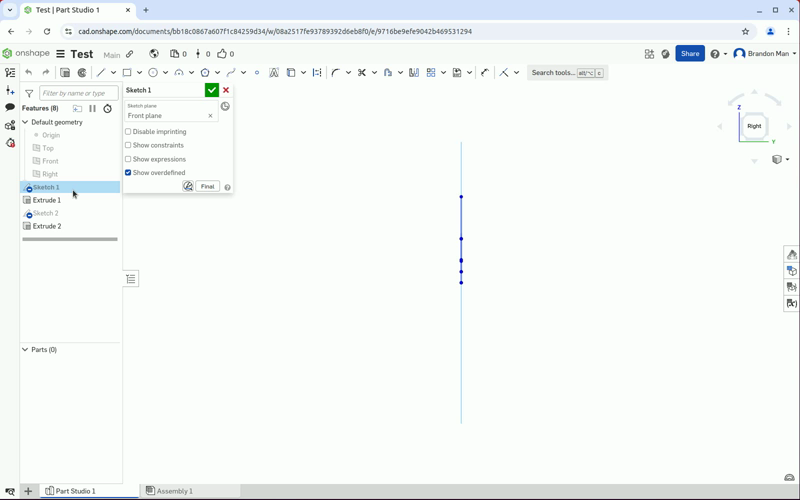
mouse_move(229, 92)
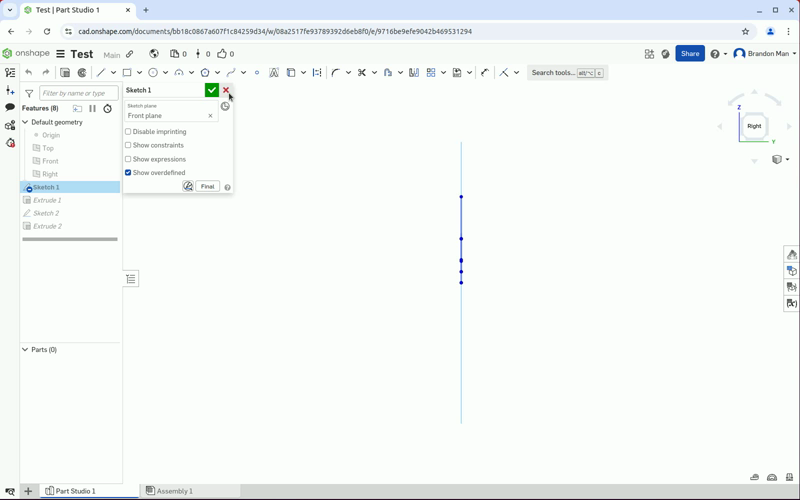
click(229, 92)
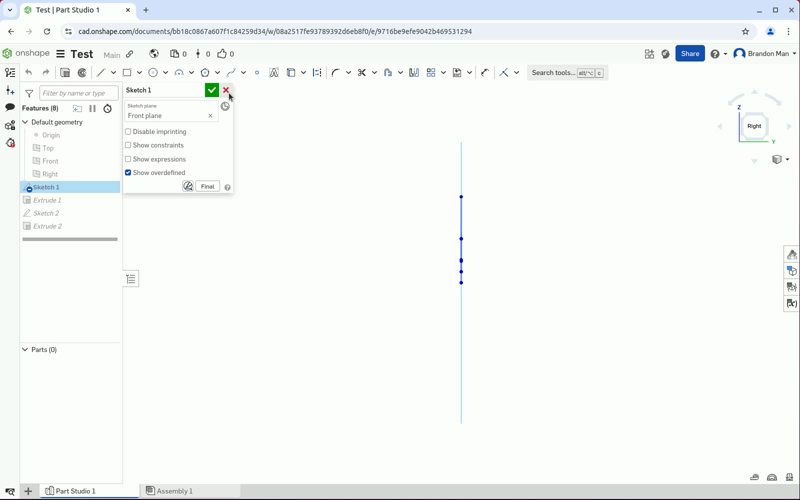
key(shift+s)
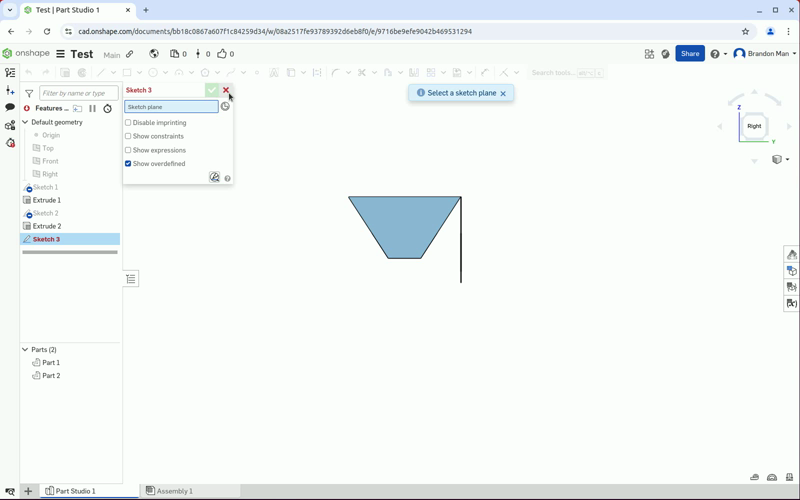
mouse_move(73, 176)
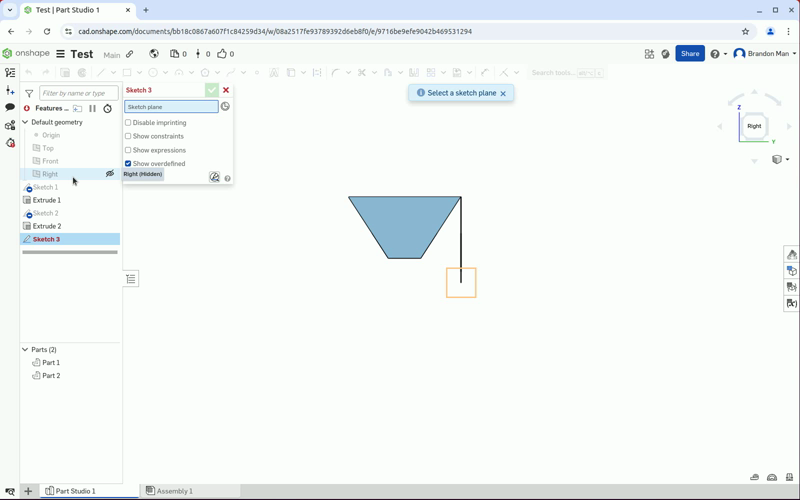
click(73, 176)
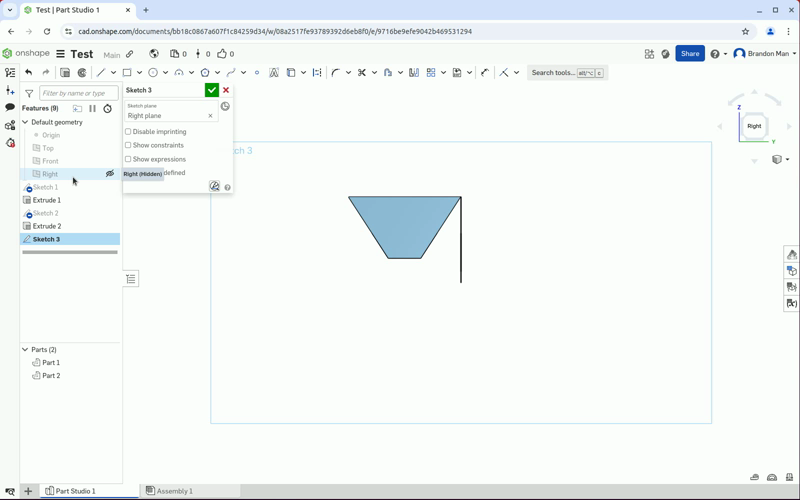
mouse_move(73, 352)
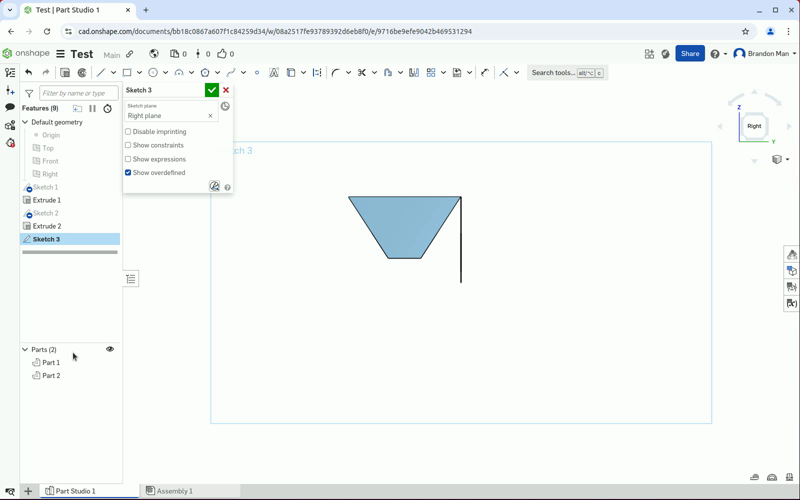
key(y)
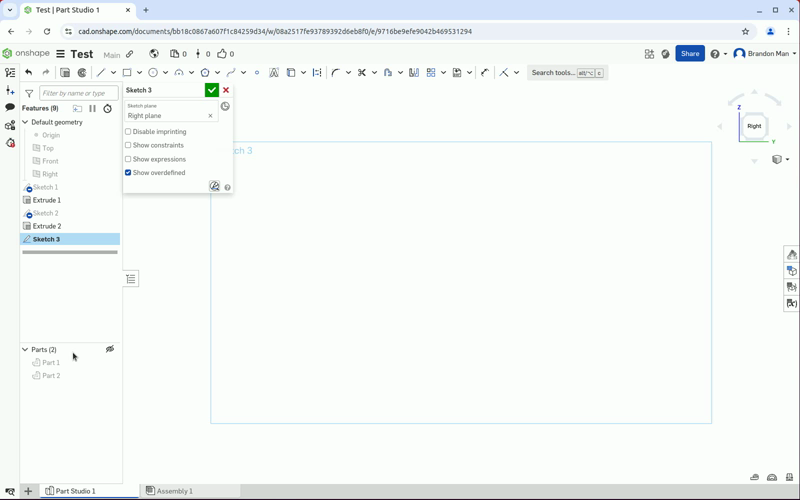
key(l)
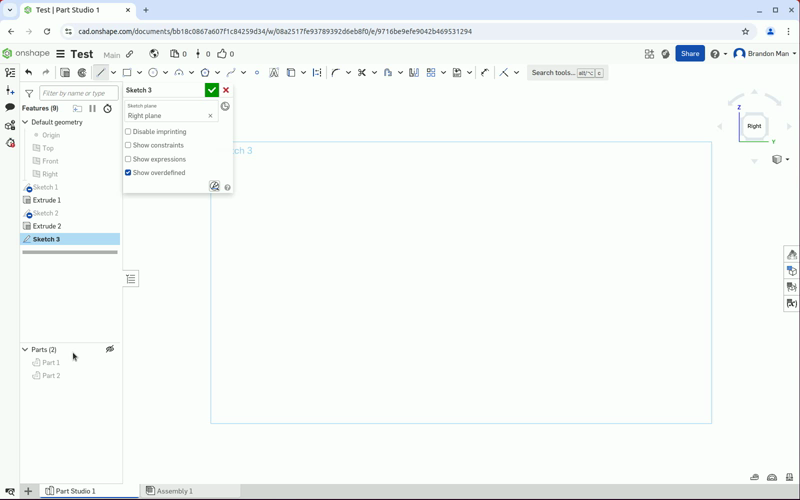
key_down(shift)
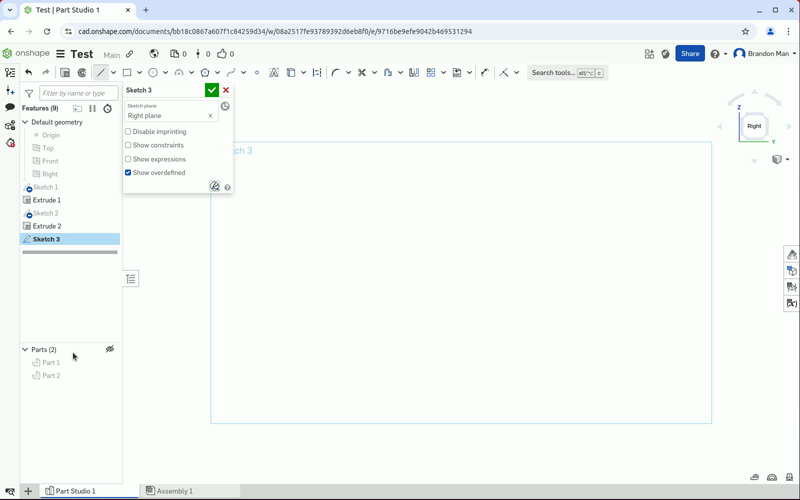
mouse_move(348, 282)
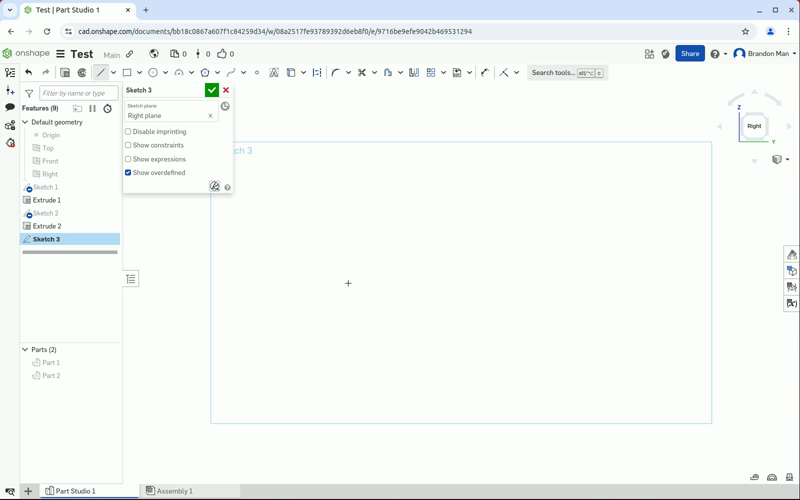
click(348, 282)
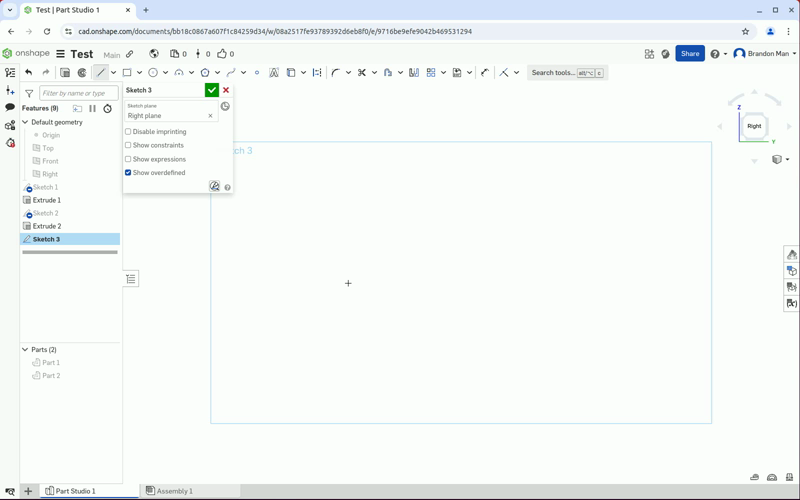
key_up(shift)
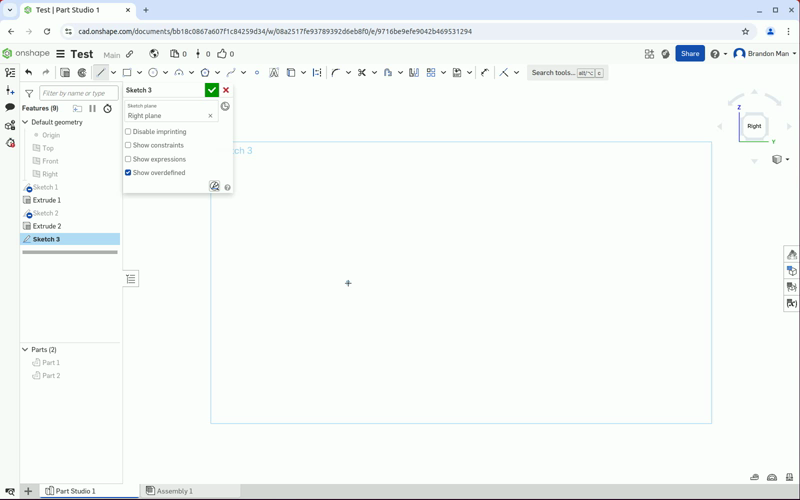
key_down(shift)
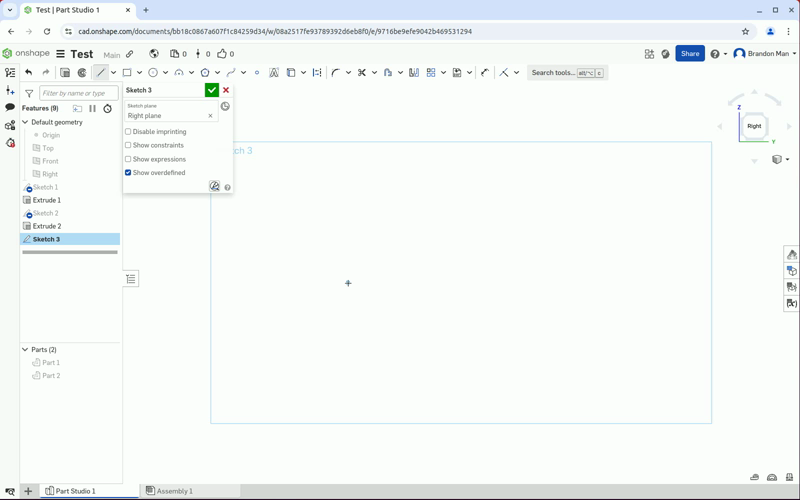
mouse_move(460, 282)
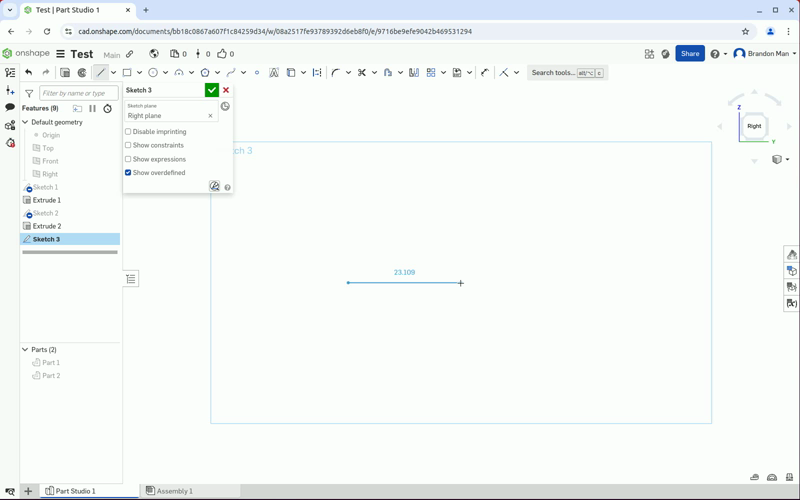
click(460, 282)
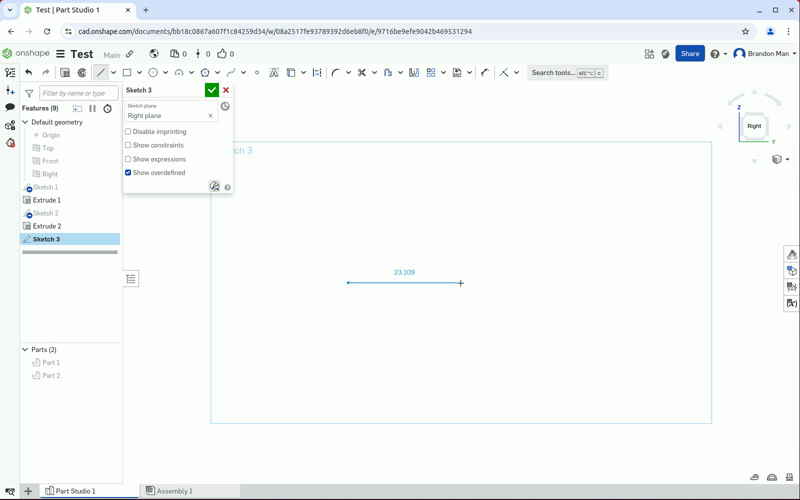
key_up(shift)
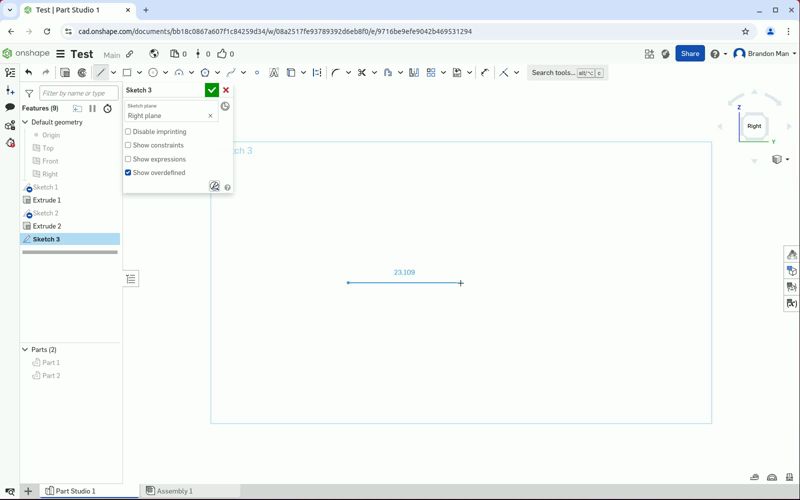
key_down(shift)
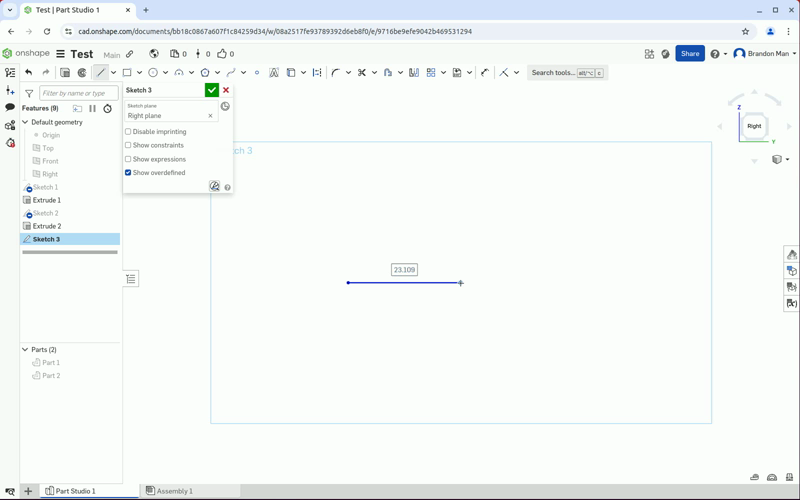
mouse_move(460, 196)
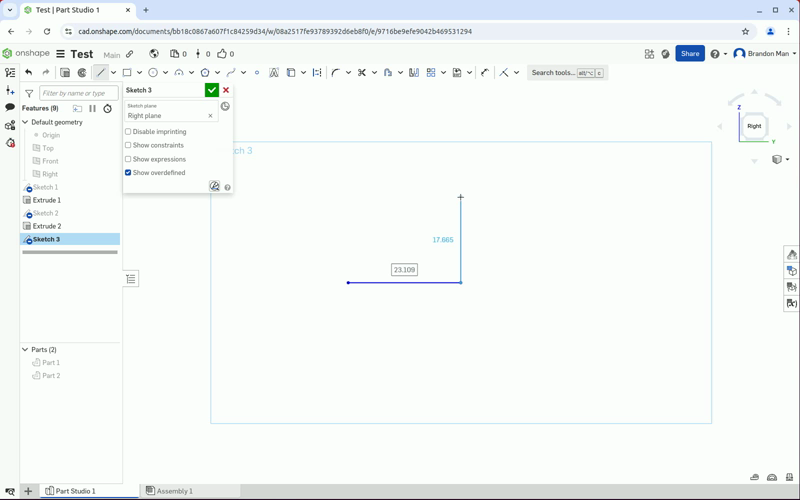
click(460, 196)
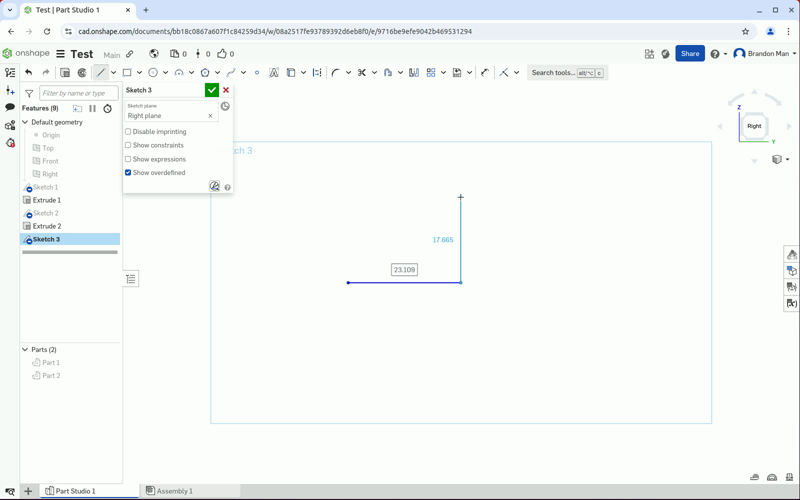
key_up(shift)
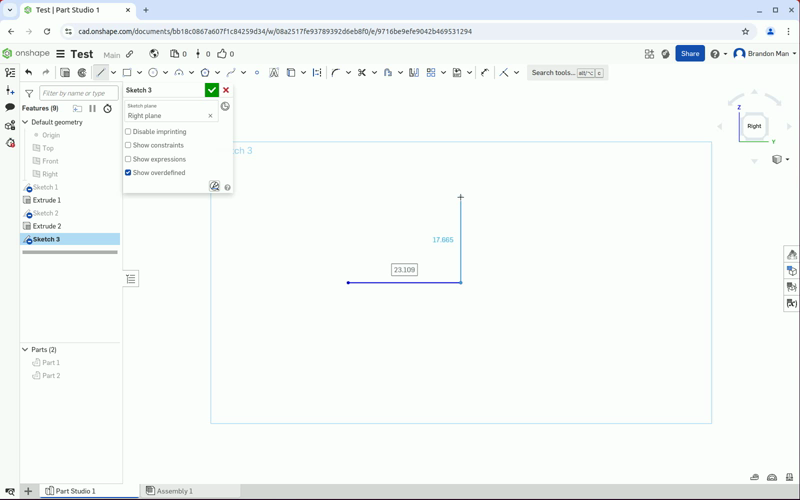
key_down(shift)
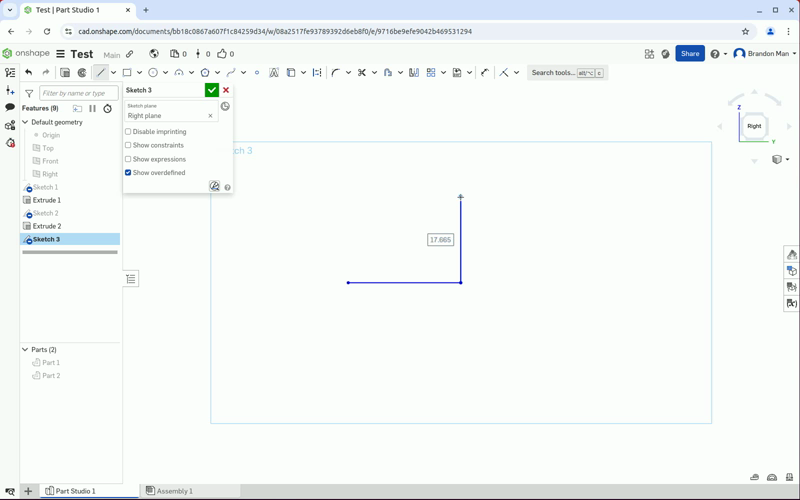
mouse_move(420, 258)
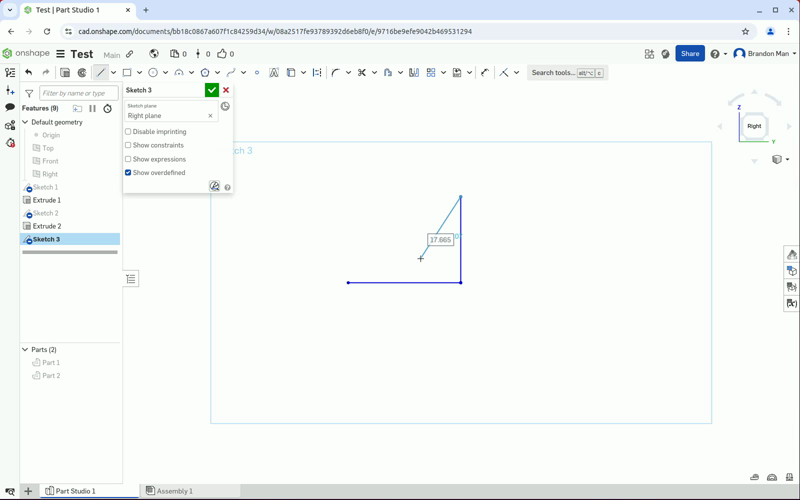
click(420, 258)
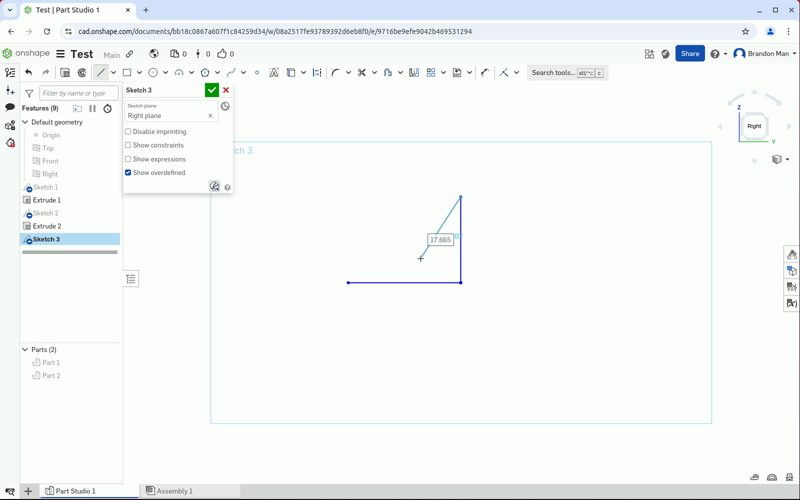
key_up(shift)
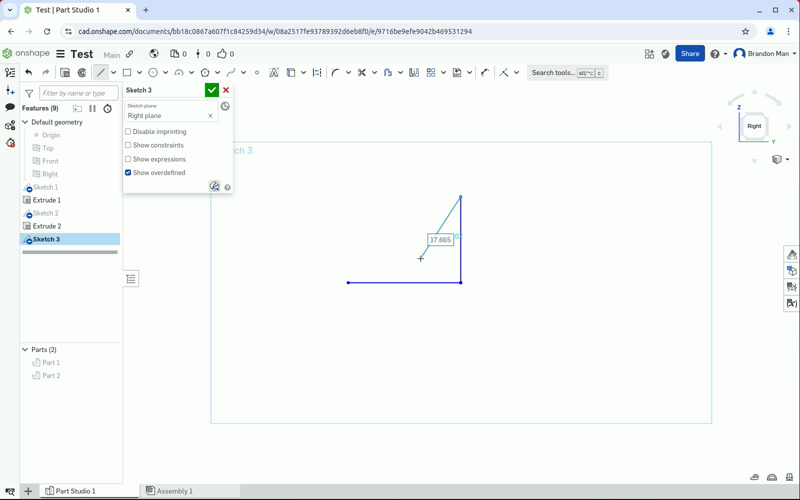
key_down(shift)
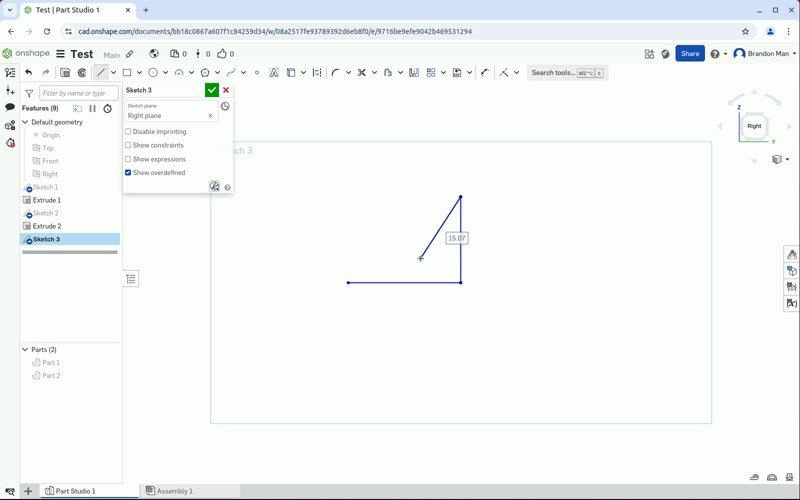
mouse_move(450, 258)
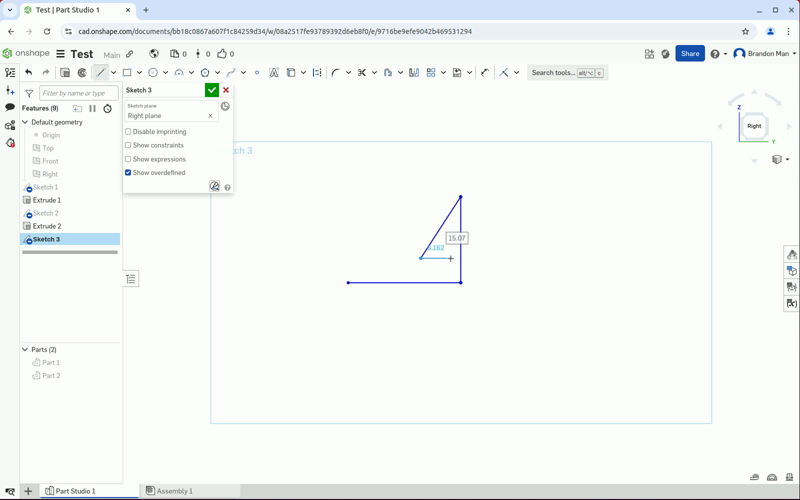
mouse_move(388, 258)
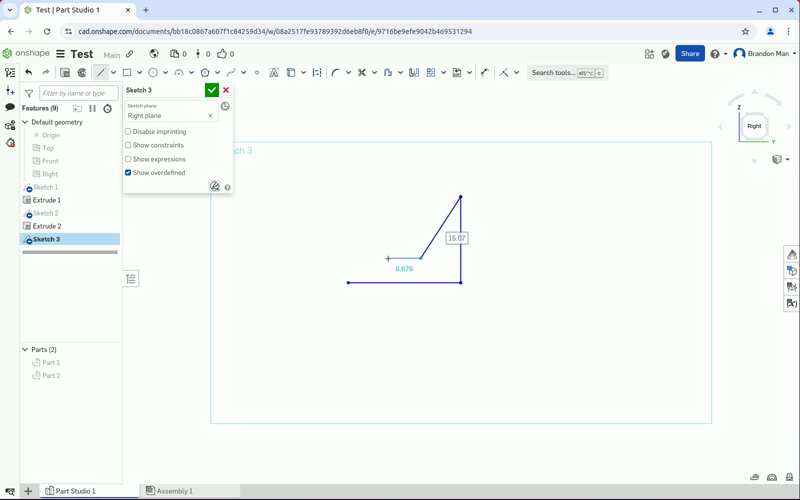
click(388, 258)
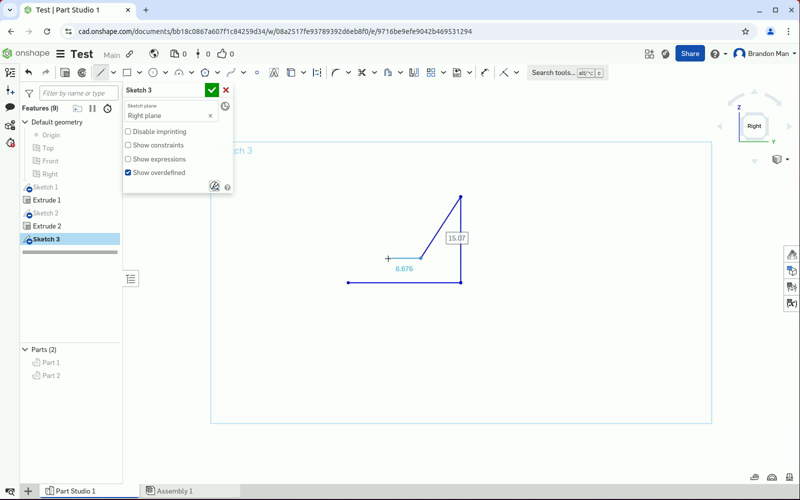
key_up(shift)
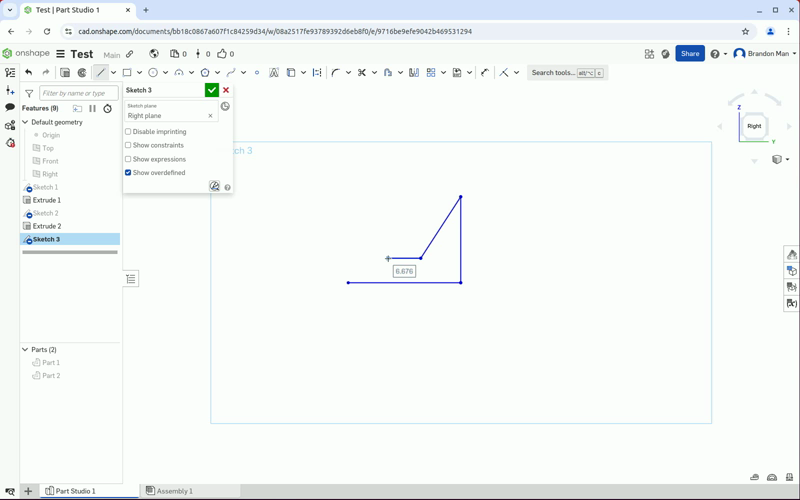
key_down(shift)
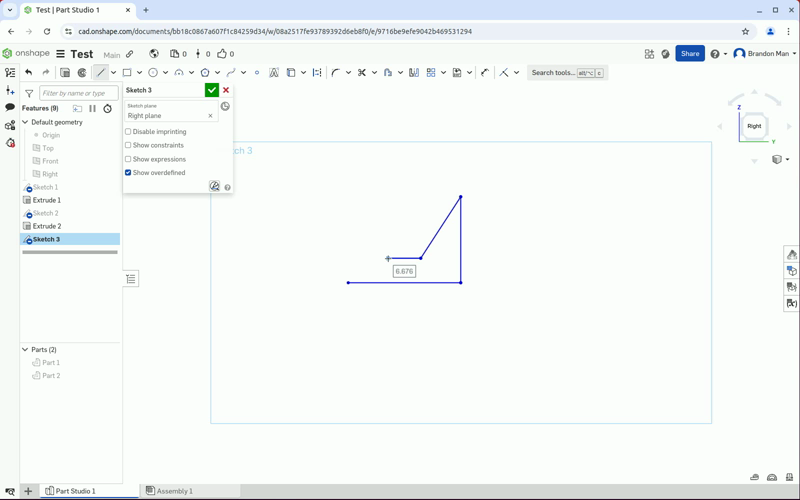
mouse_move(348, 196)
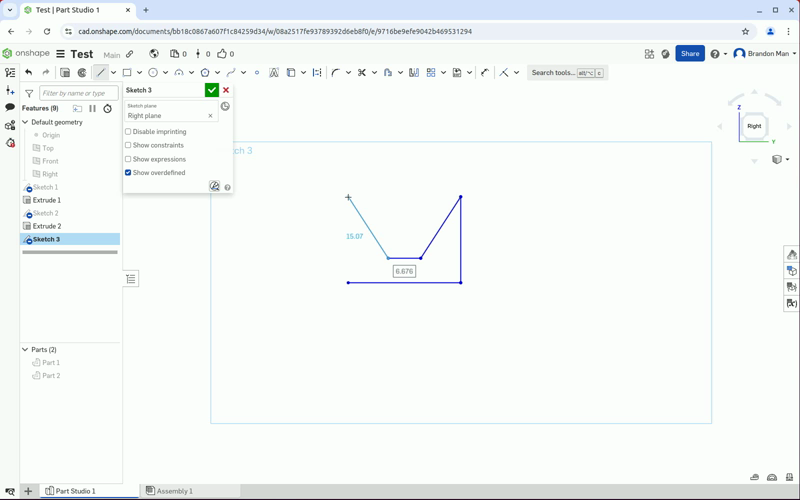
click(348, 196)
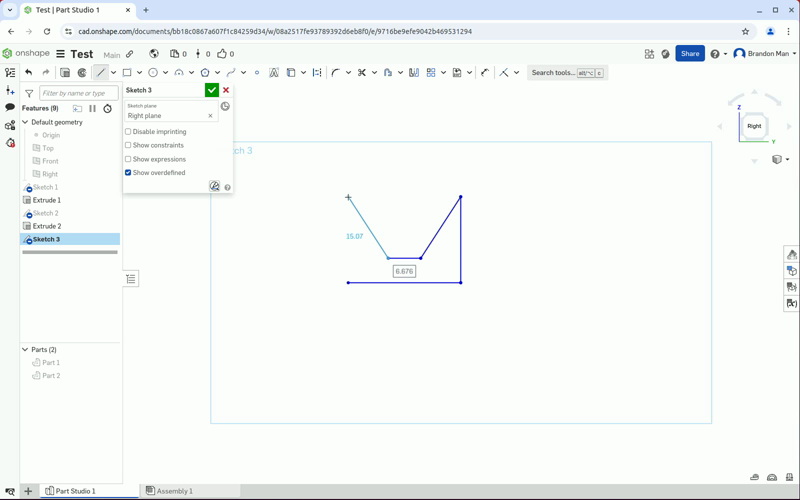
key_up(shift)
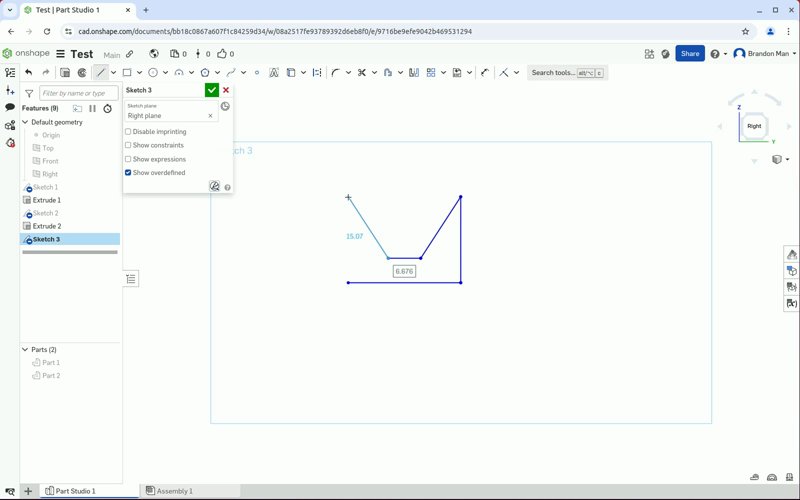
key_down(shift)
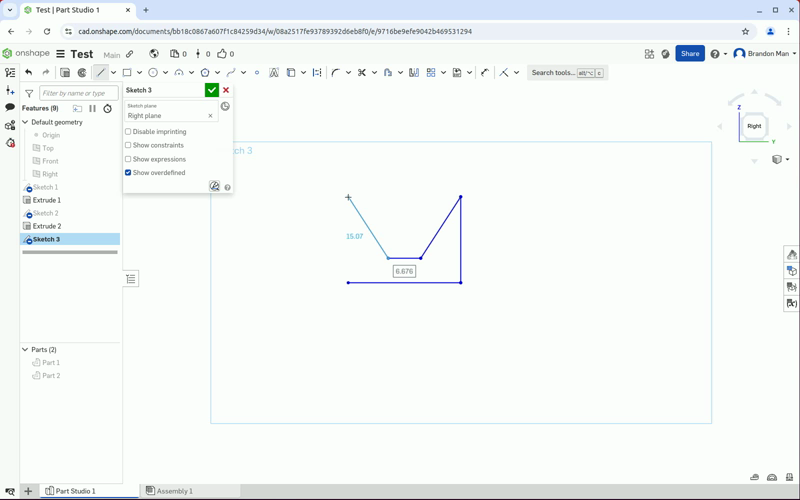
mouse_move(348, 282)
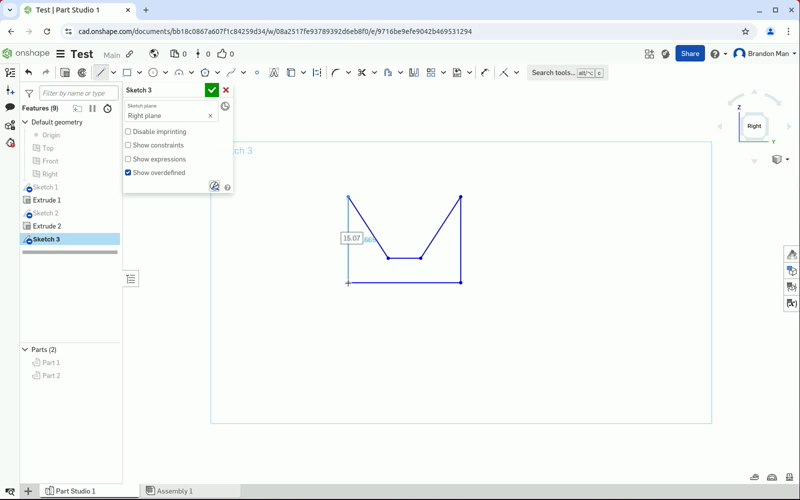
key_up(shift)
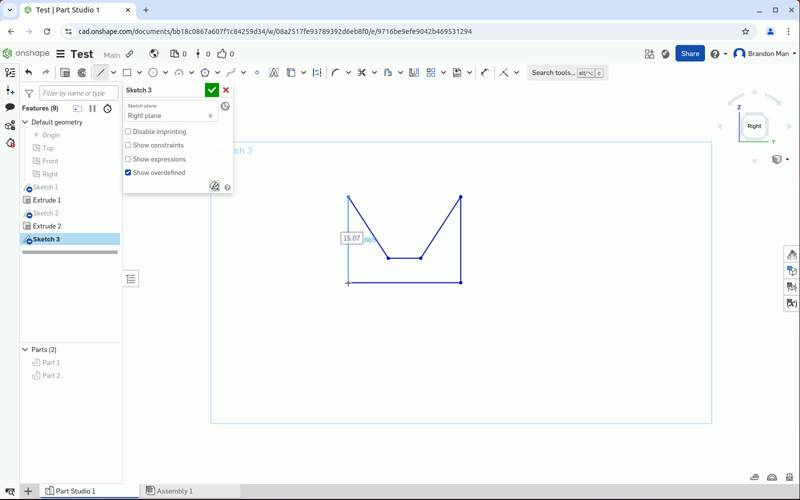
click(348, 282)
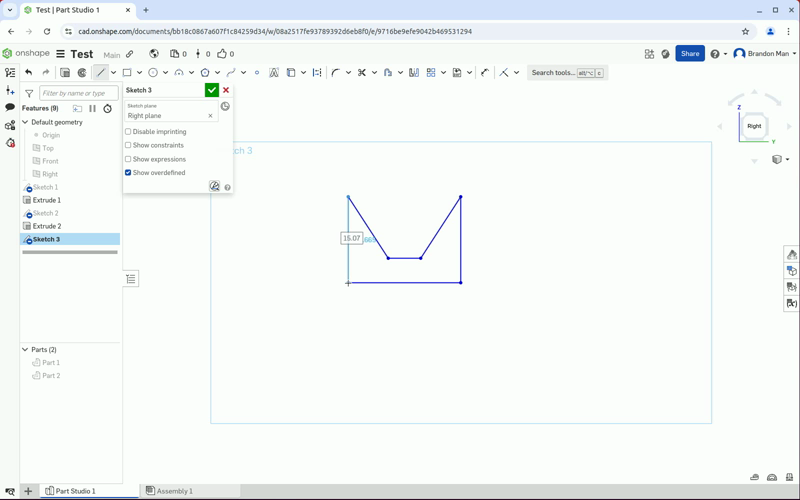
key(esc)
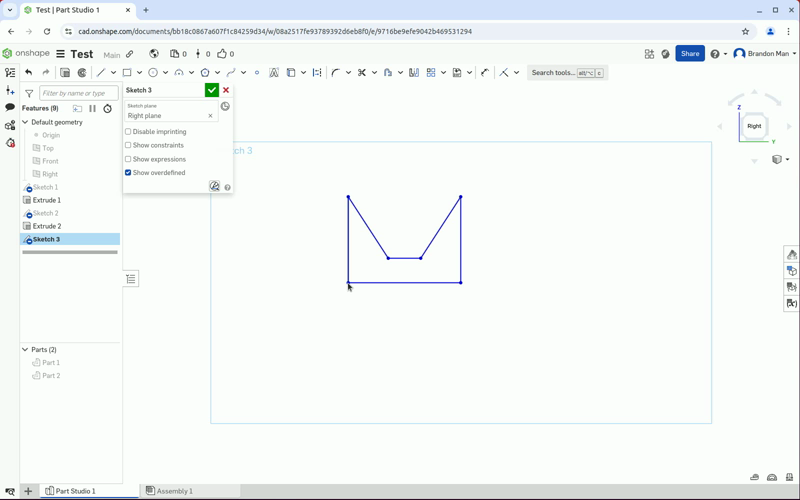
mouse_move(417, 269)
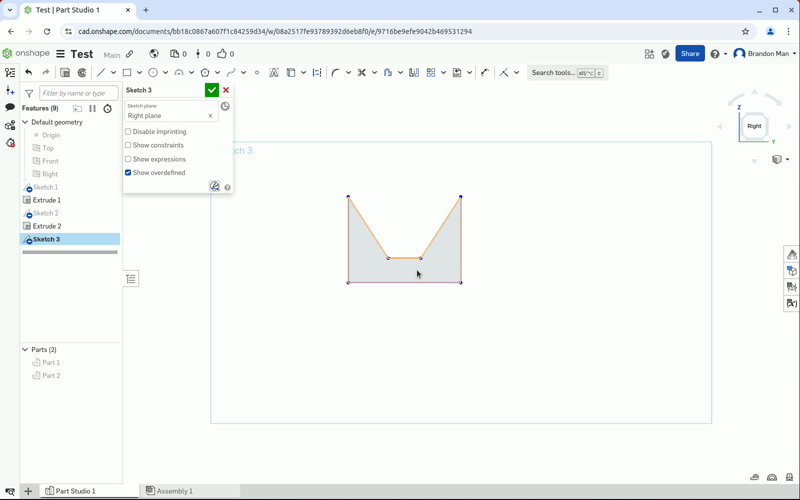
click(417, 269)
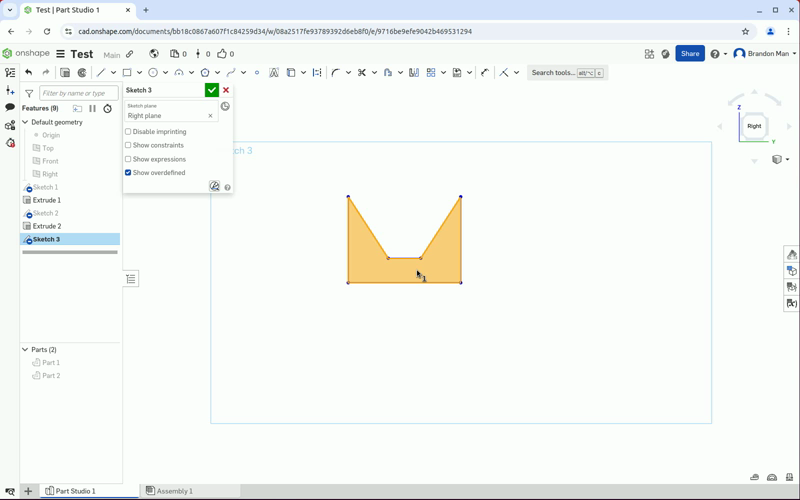
mouse_move(73, 352)
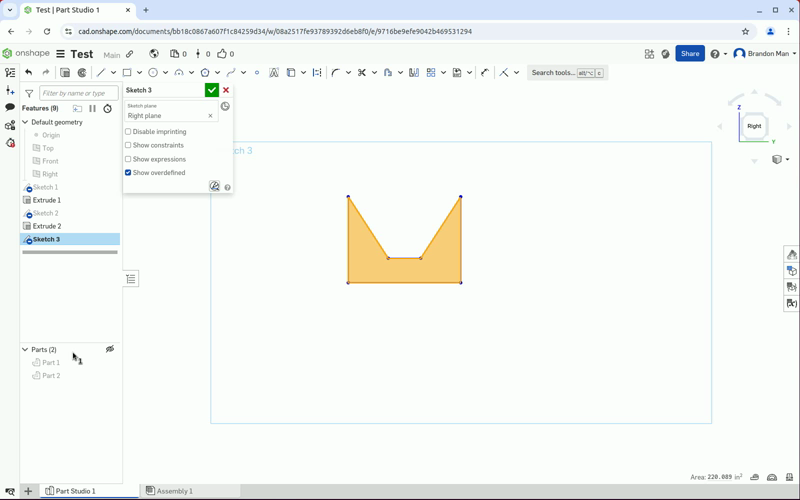
key(shift+y)
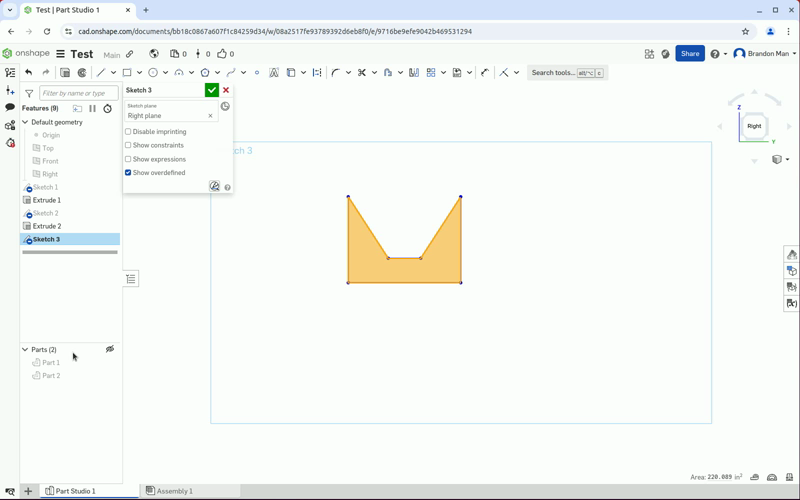
key(shift+e)
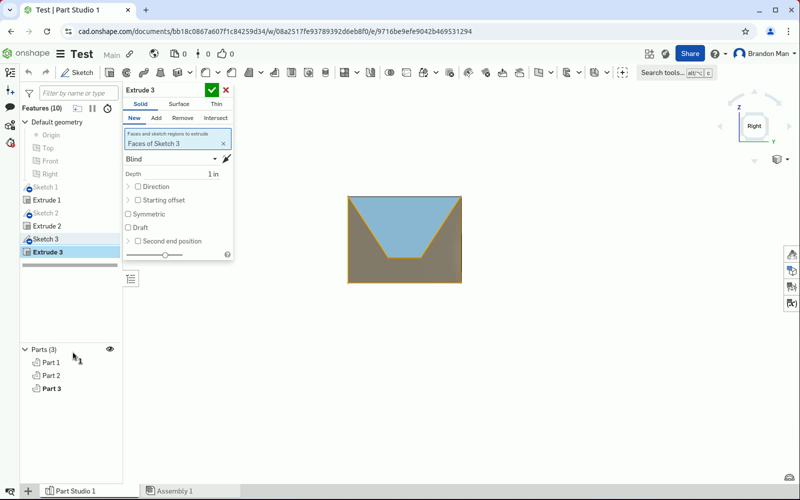
mouse_move(143, 106)
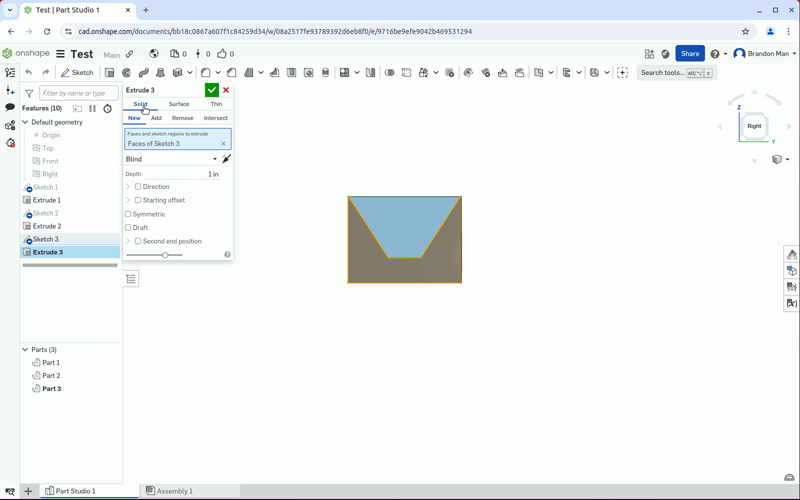
click(143, 106)
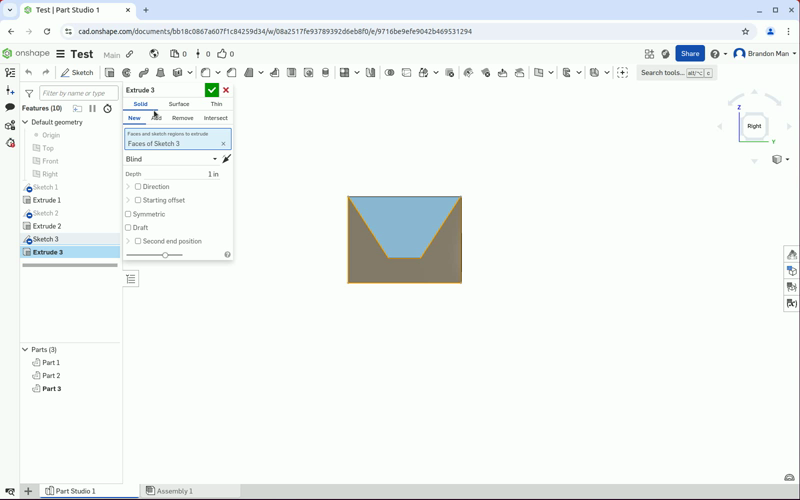
mouse_move(186, 120)
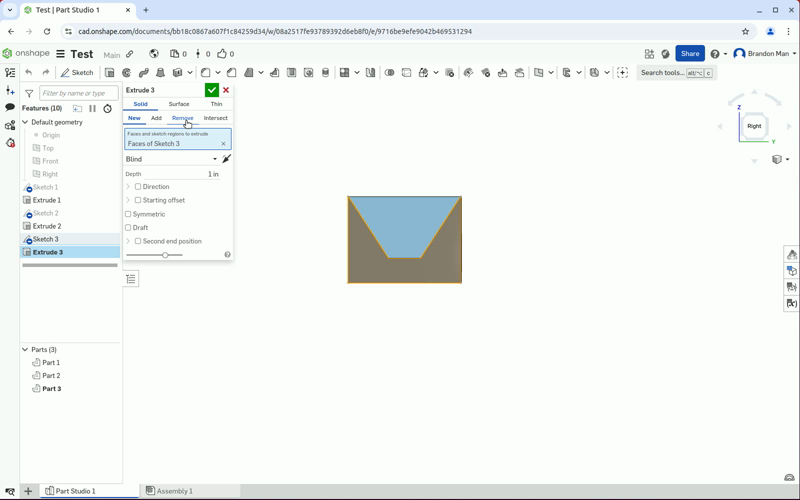
click(186, 120)
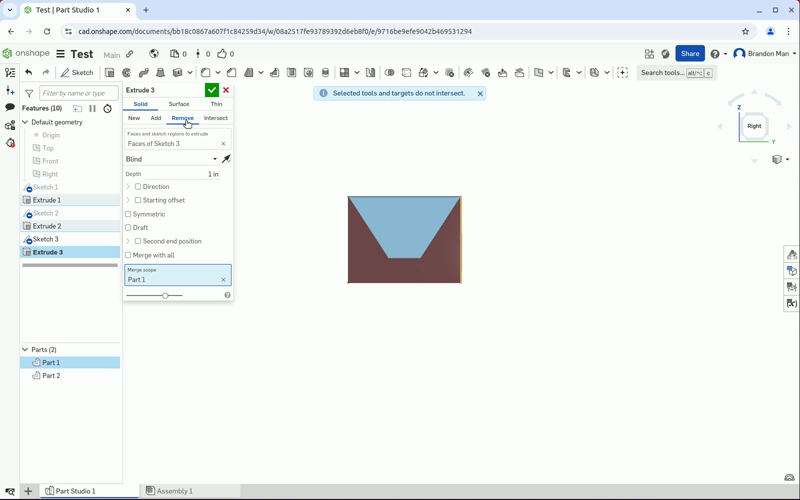
key(tab, 4)
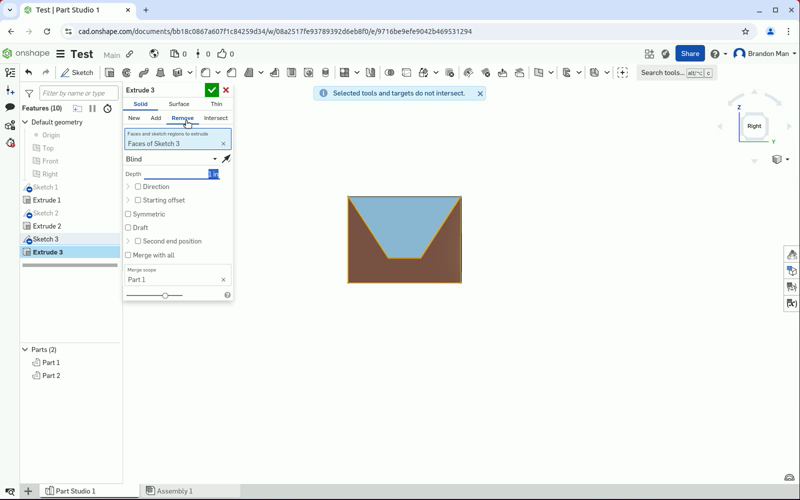
text(25.756)
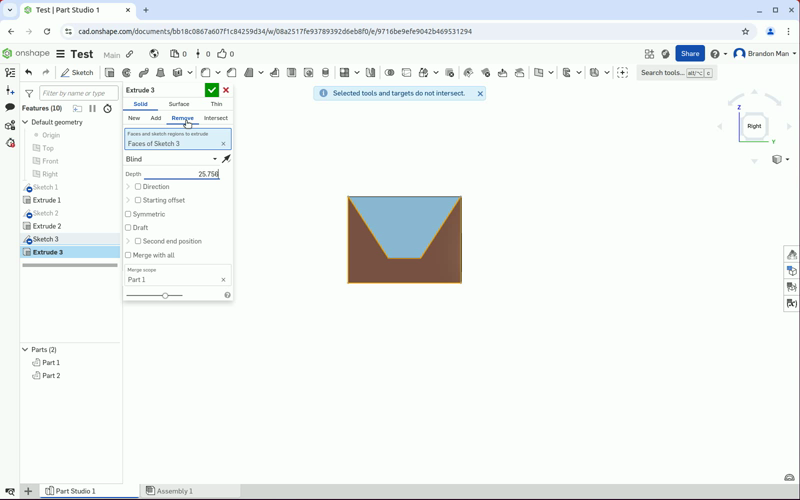
key(tab, 6)
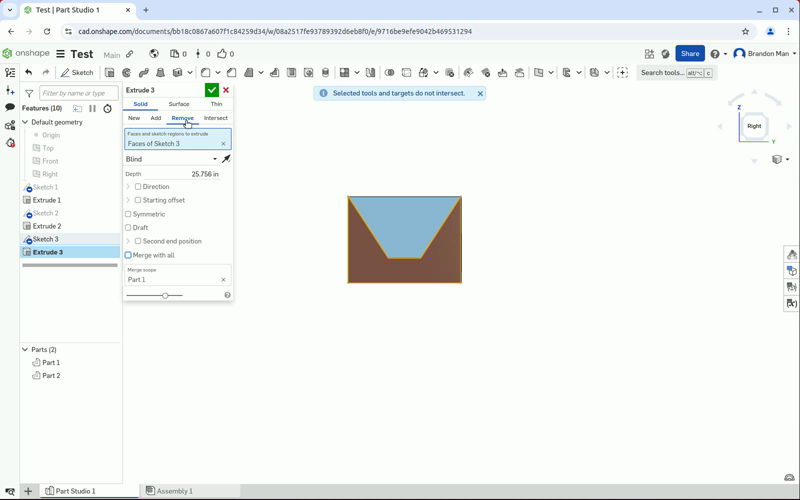
key(space)
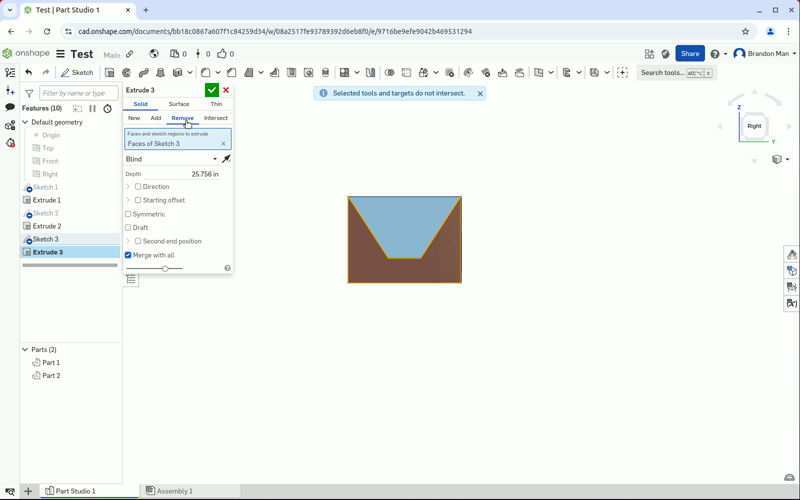
key(enter)
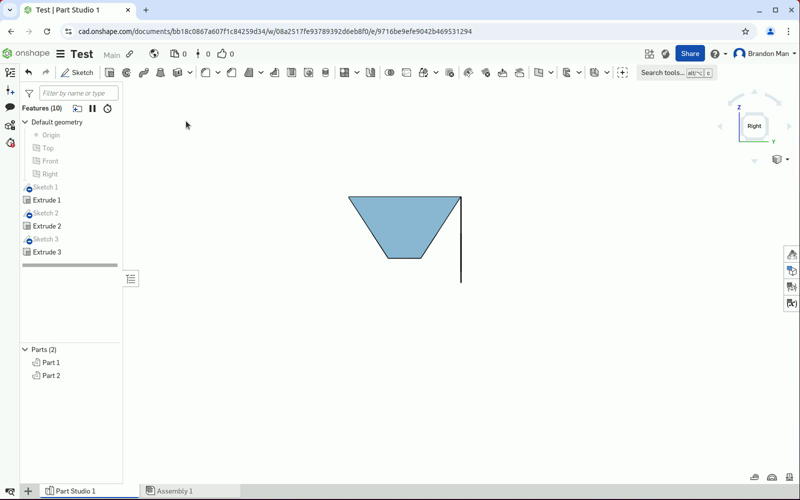
key(shift+h)
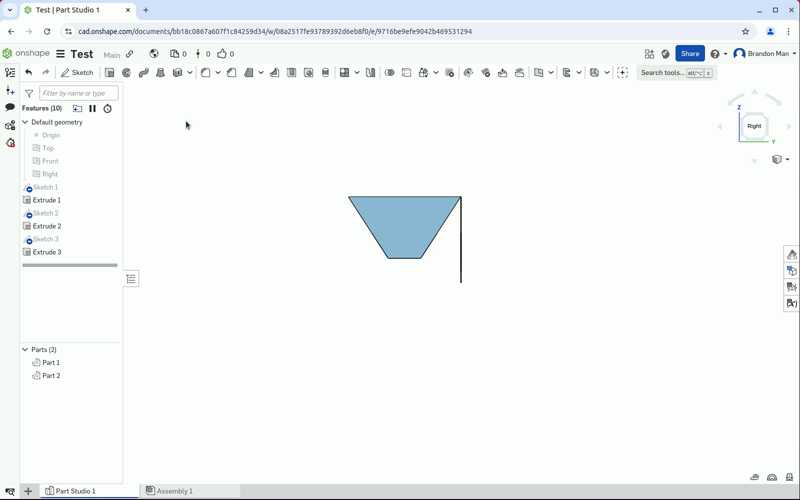
key(shift+h)
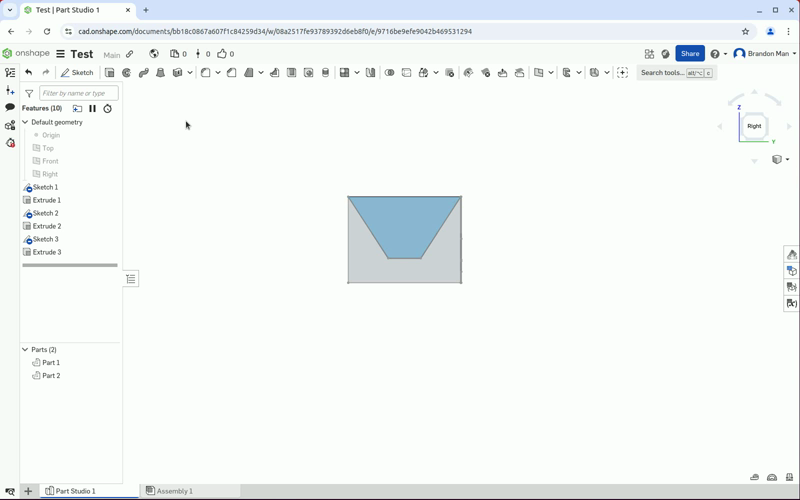
key(shift+7)
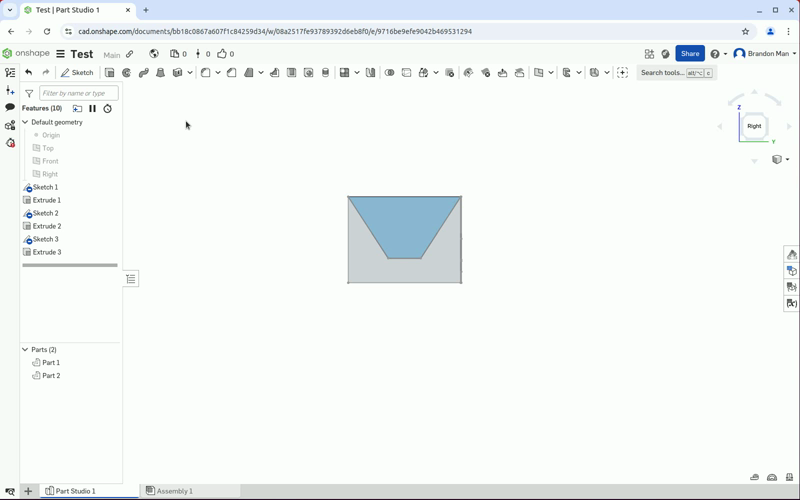
key(right, 2)
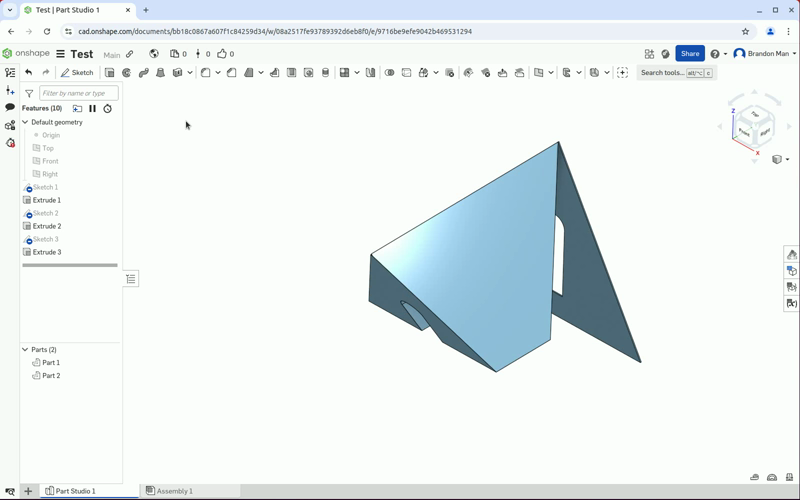
key(down, 2)
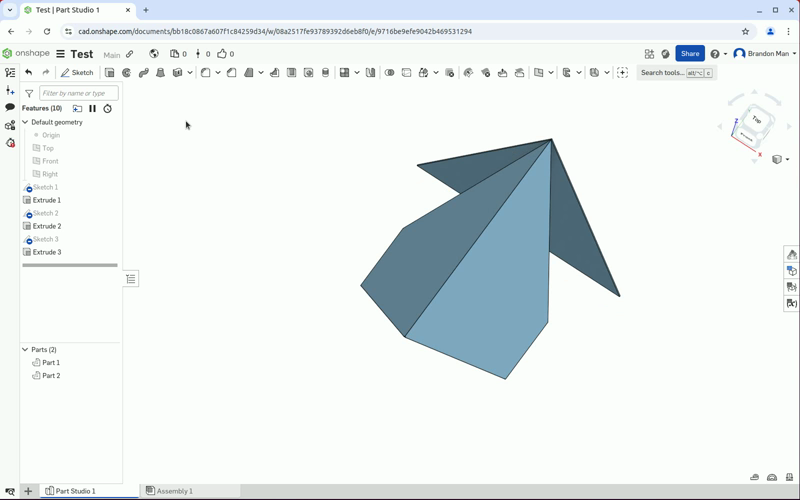
key(up, 2)
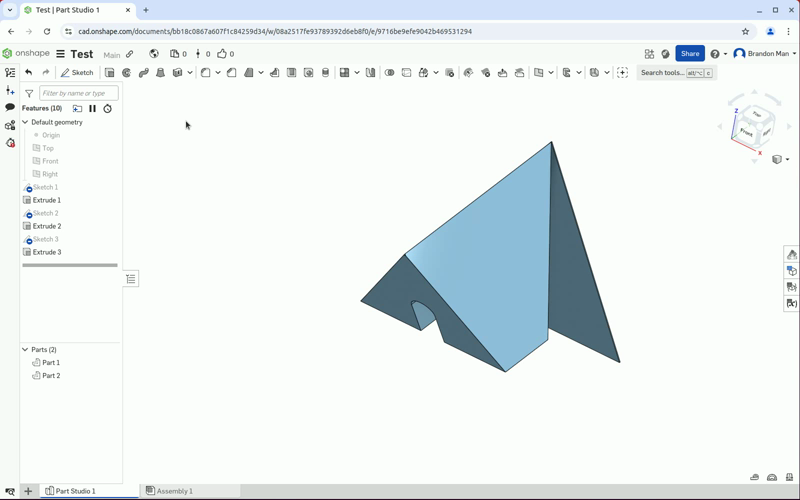
key(left, 2)
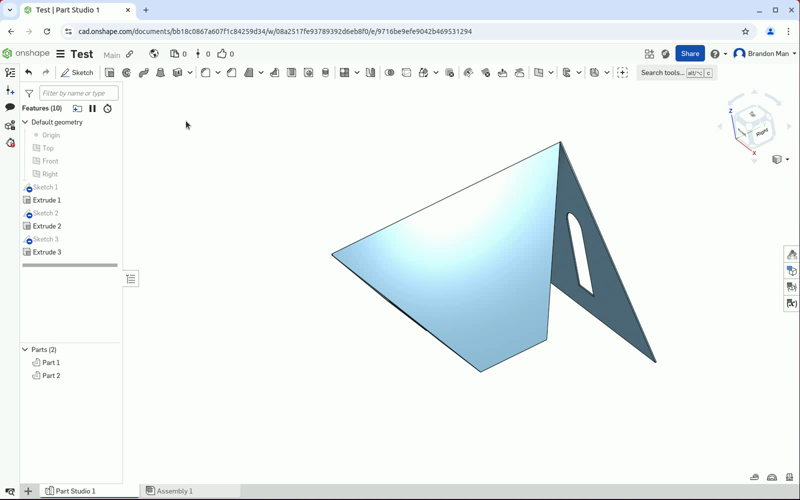
mouse_move(73, 189)
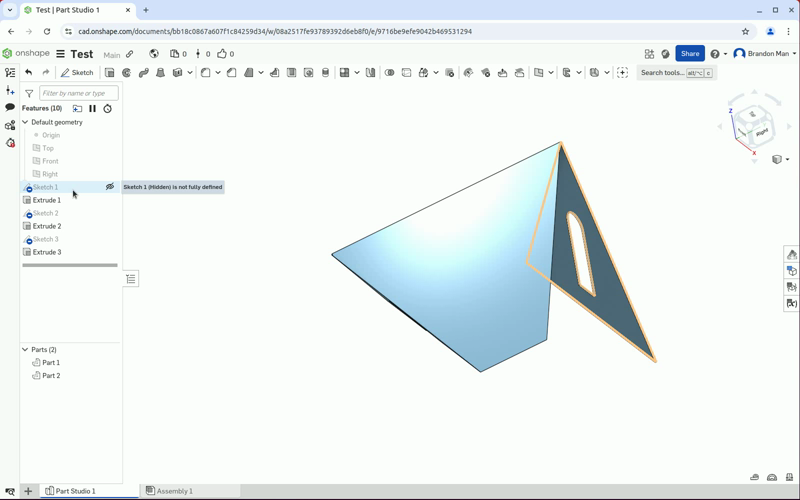
click(73, 189)